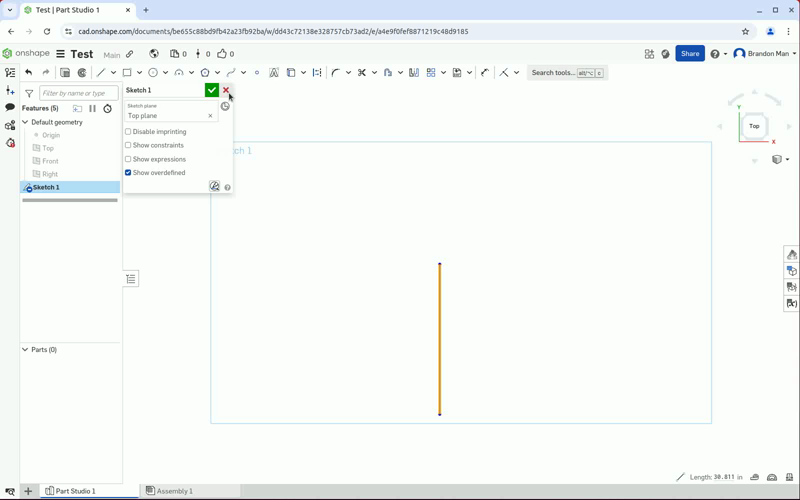
key(shift+h)
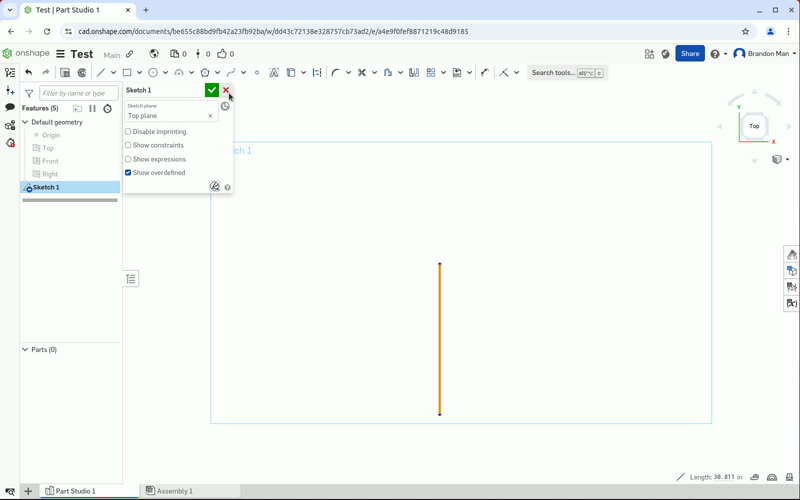
key(shift+s)
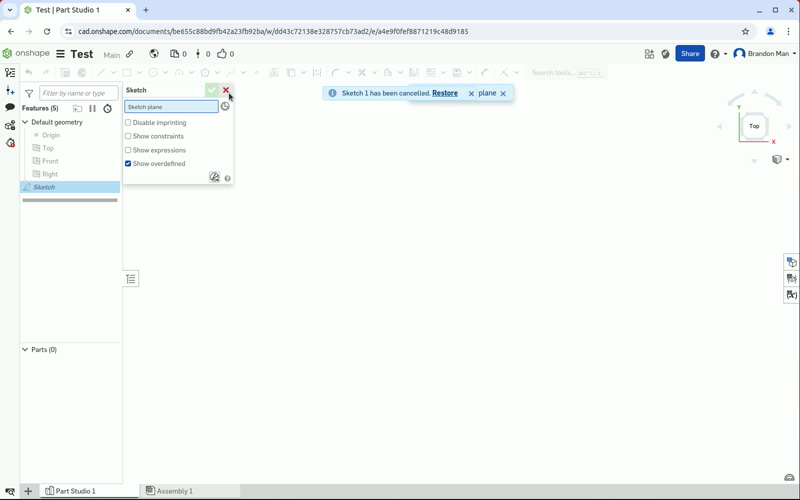
mouse_move(73, 150)
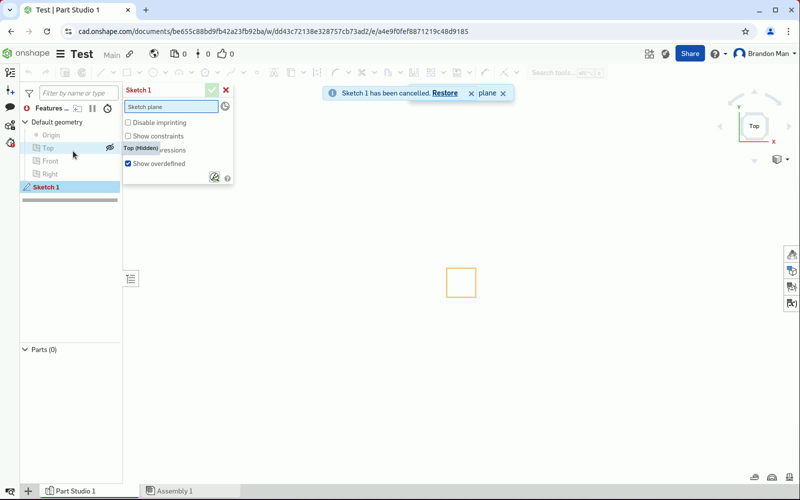
click(73, 150)
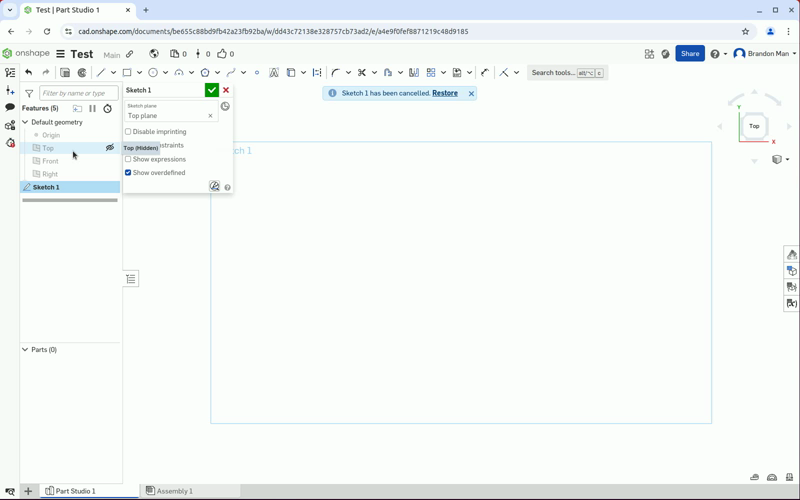
mouse_move(73, 352)
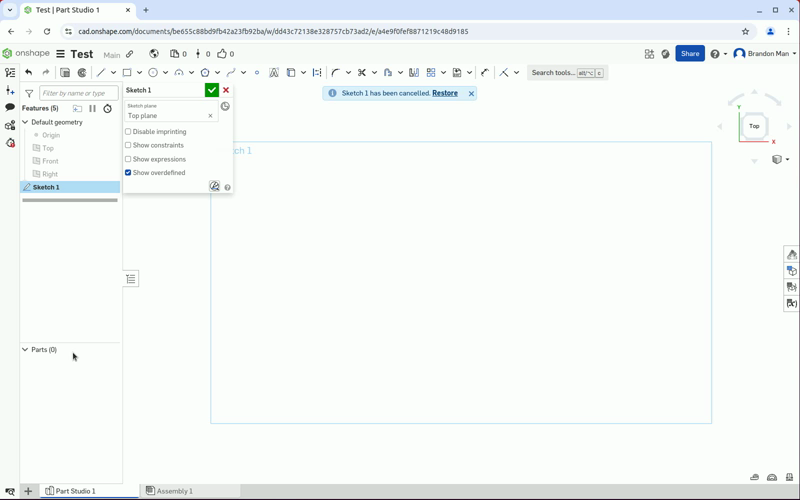
key(y)
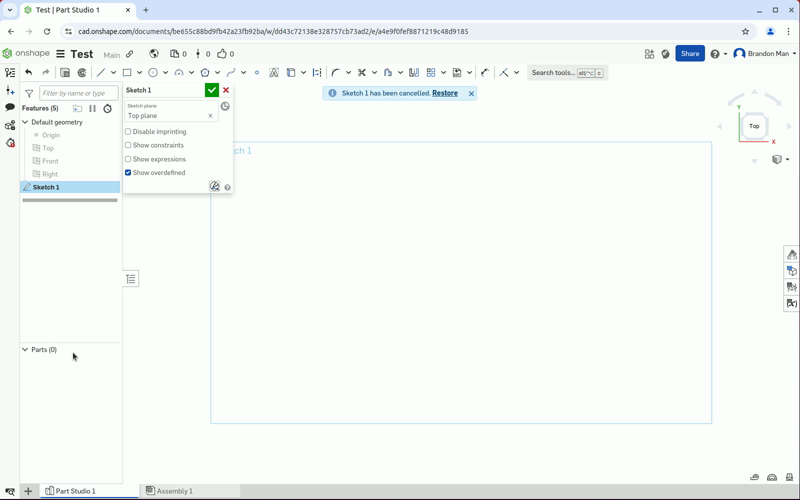
key(l)
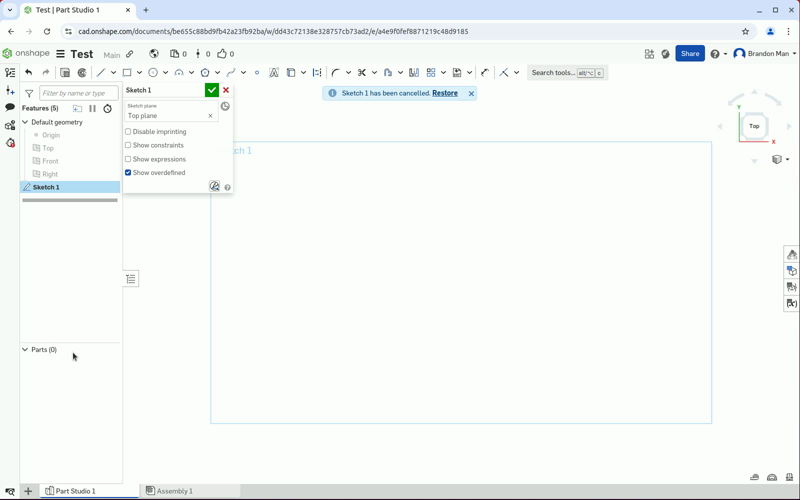
key_down(shift)
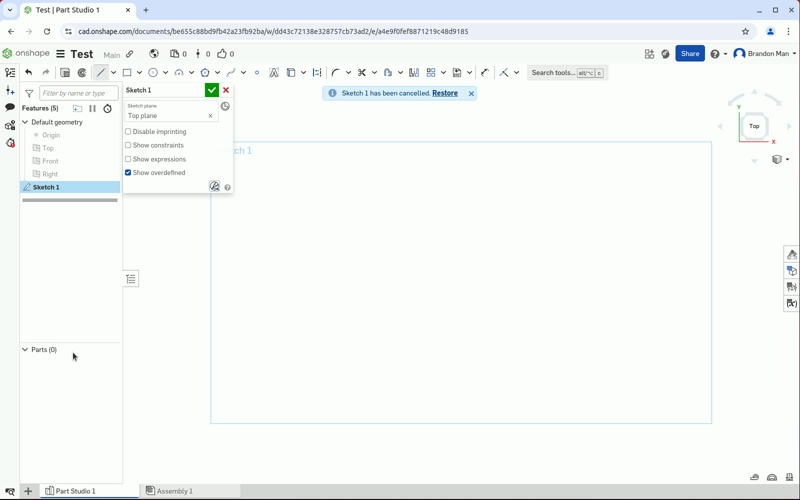
mouse_move(348, 339)
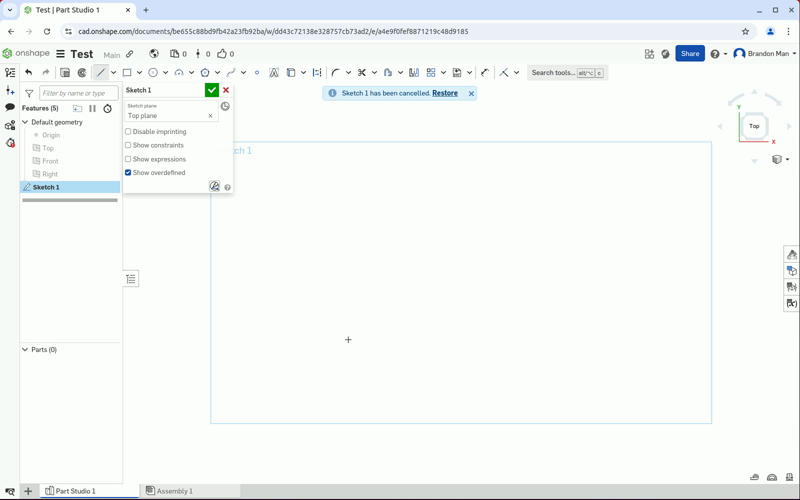
click(348, 339)
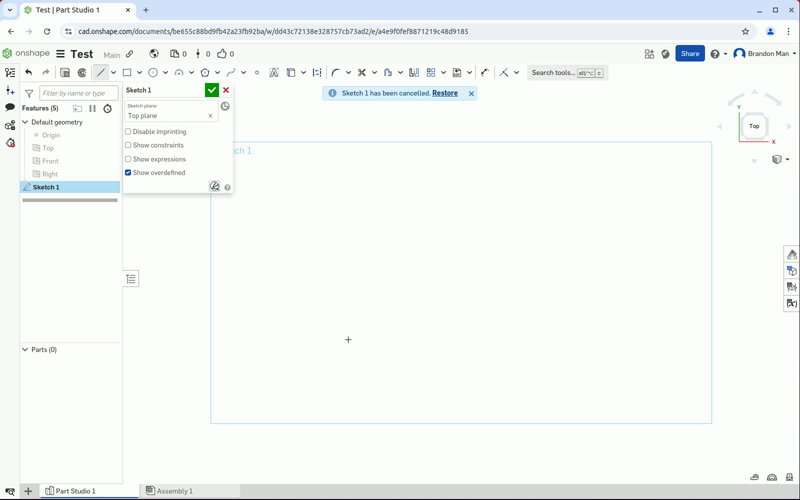
key_up(shift)
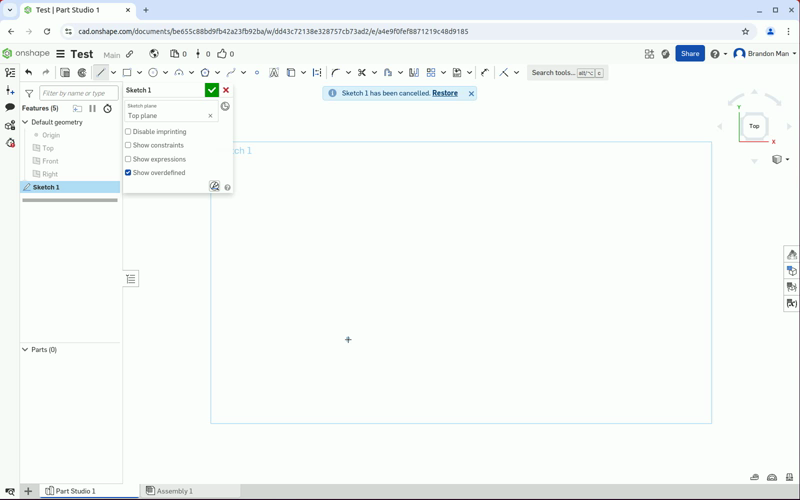
key_down(shift)
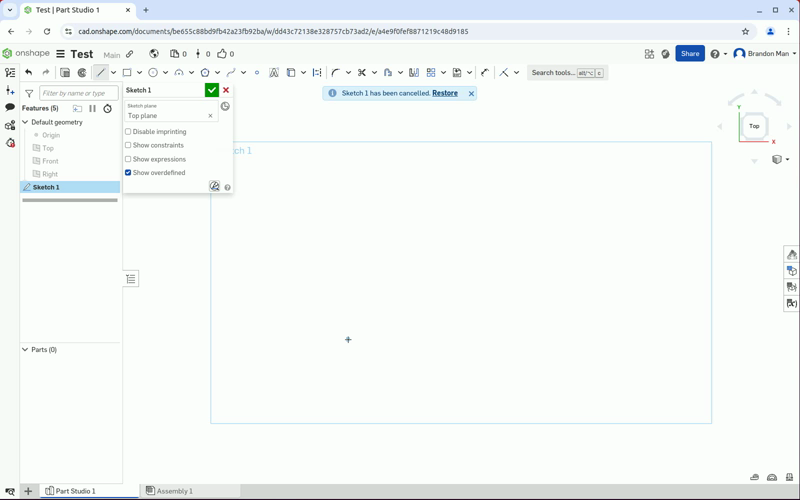
mouse_move(572, 339)
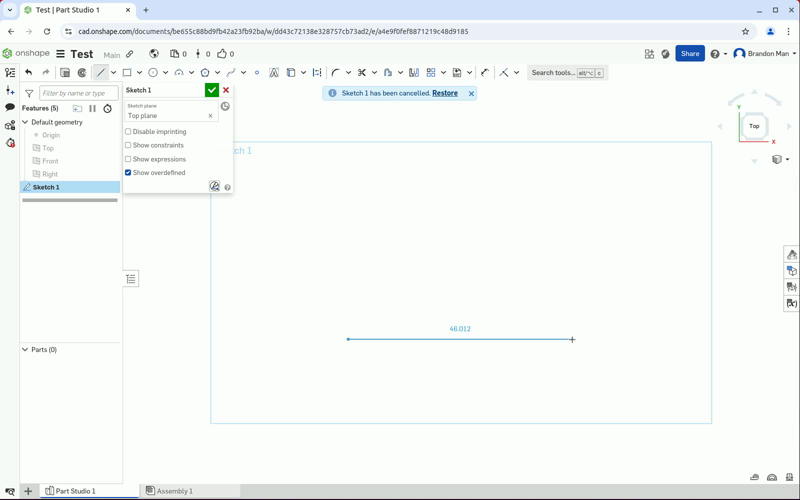
click(572, 339)
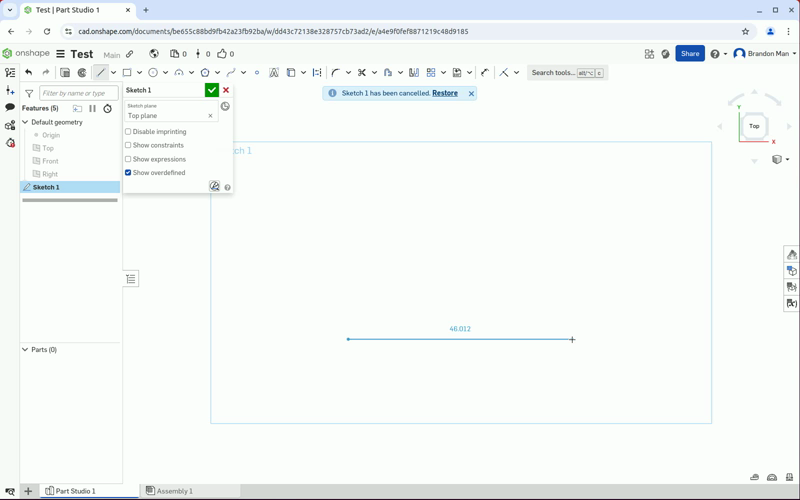
key_up(shift)
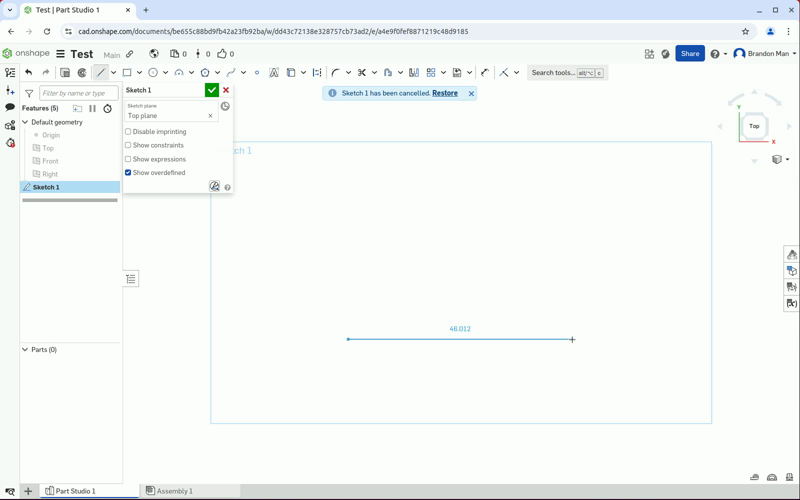
key_down(shift)
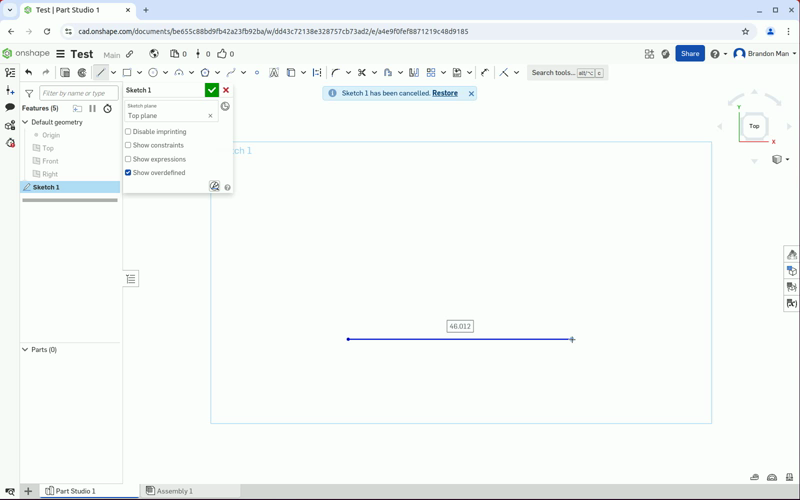
mouse_move(572, 226)
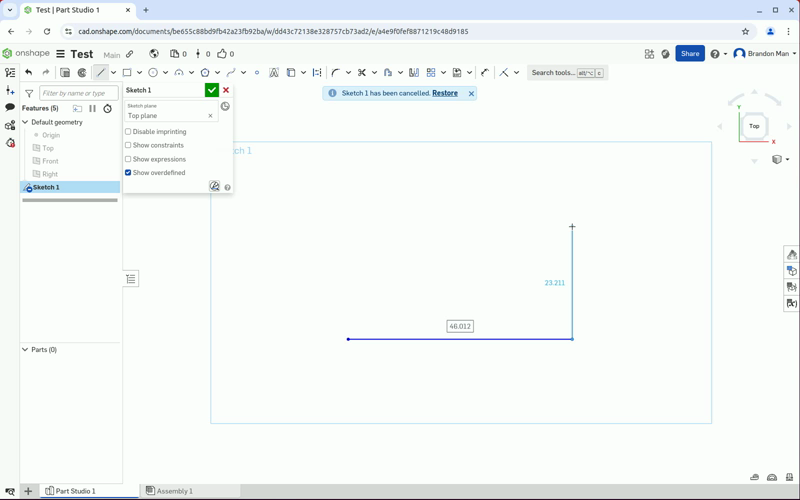
click(572, 226)
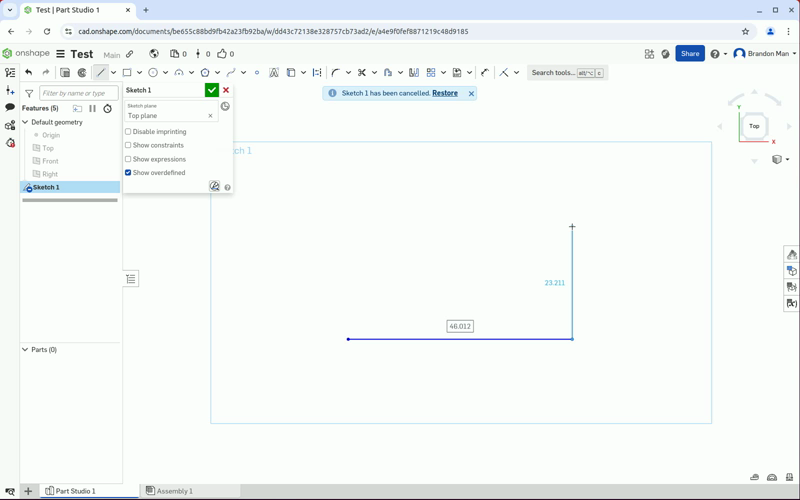
key_up(shift)
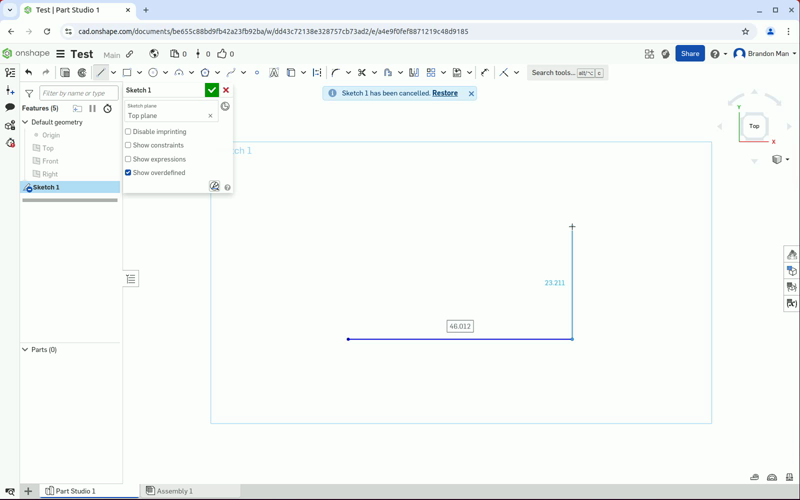
key_down(shift)
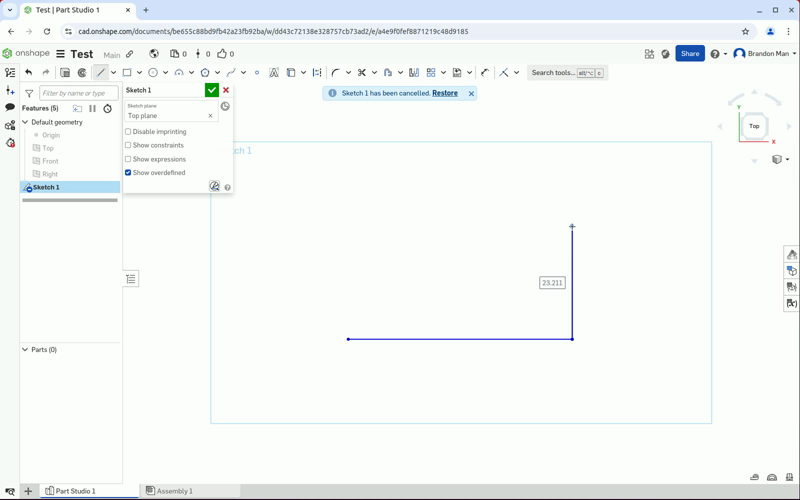
mouse_move(348, 226)
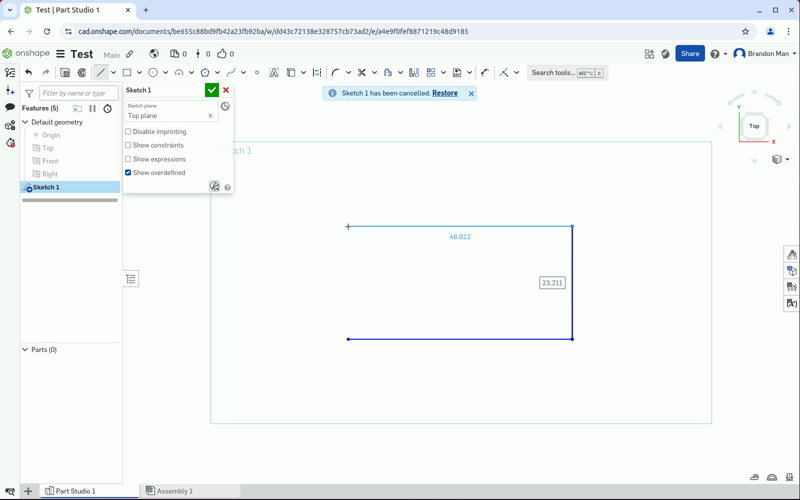
click(348, 226)
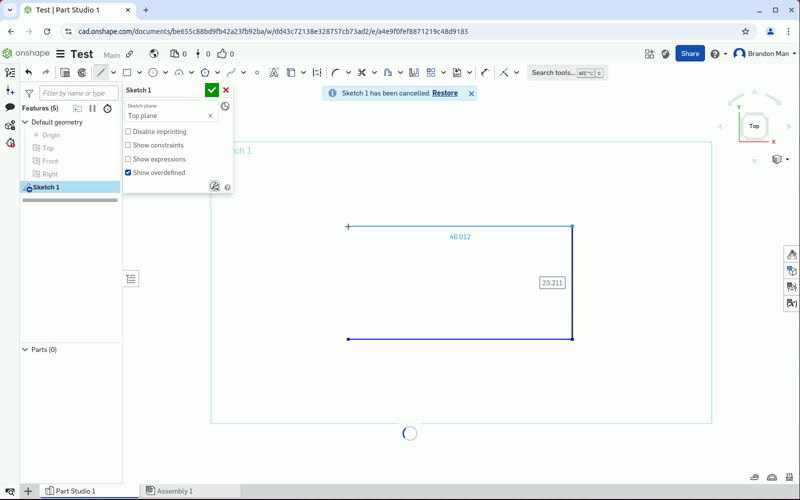
key_up(shift)
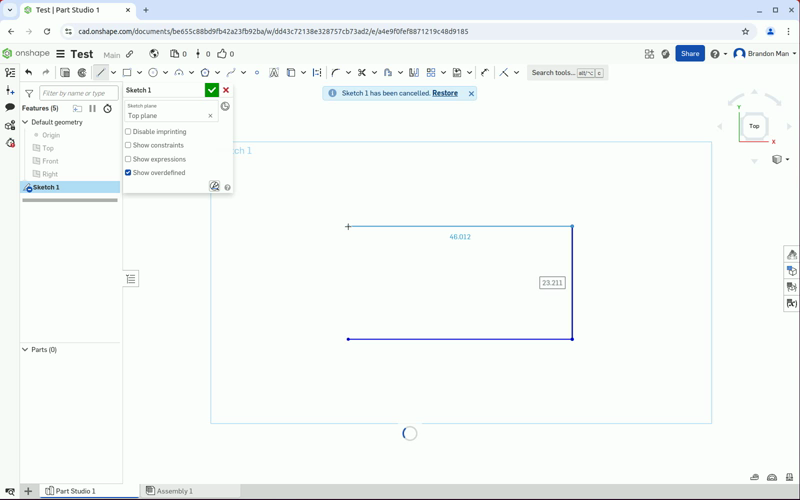
key_down(shift)
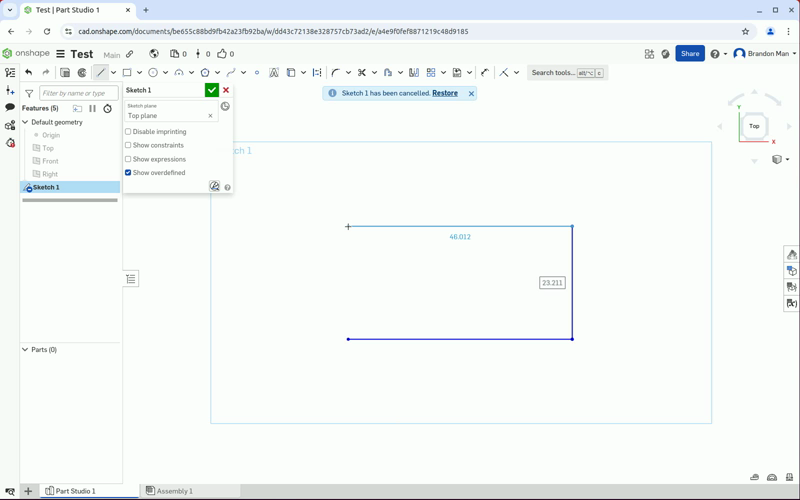
mouse_move(348, 339)
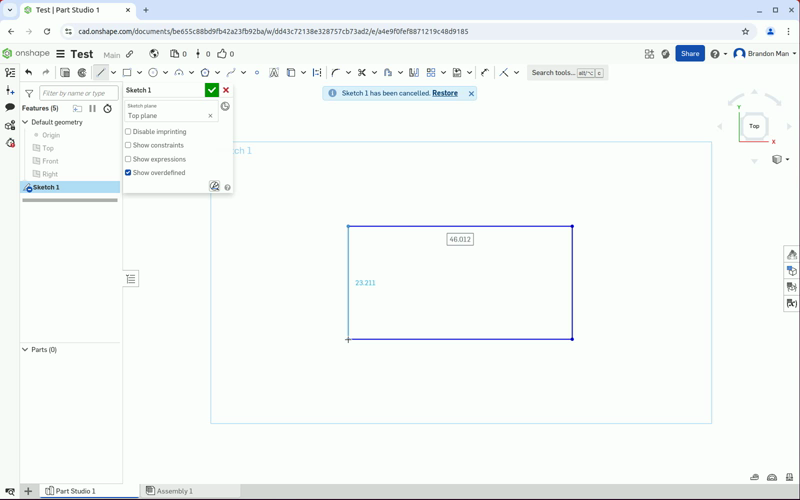
key_up(shift)
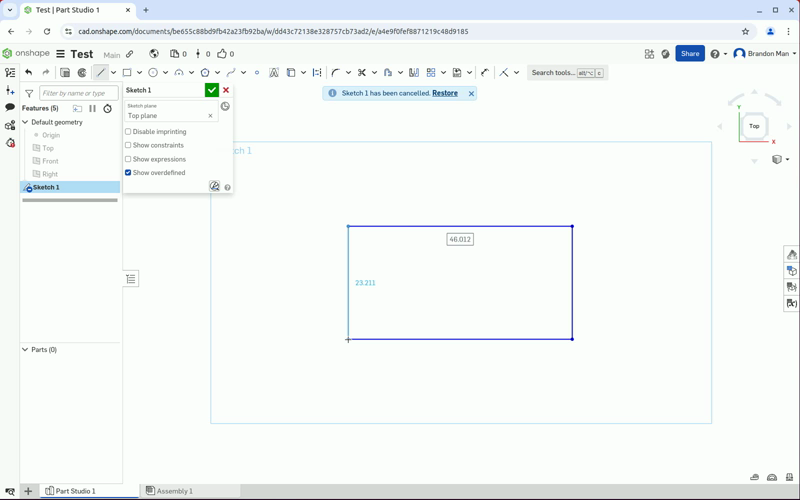
click(348, 339)
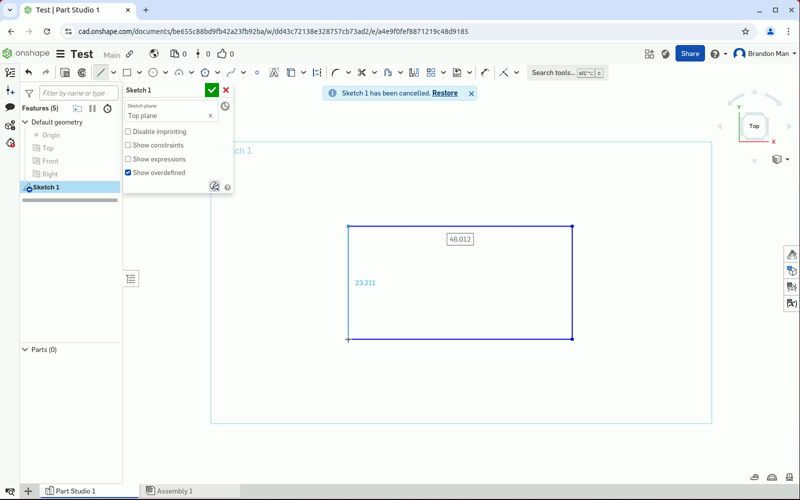
key(esc)
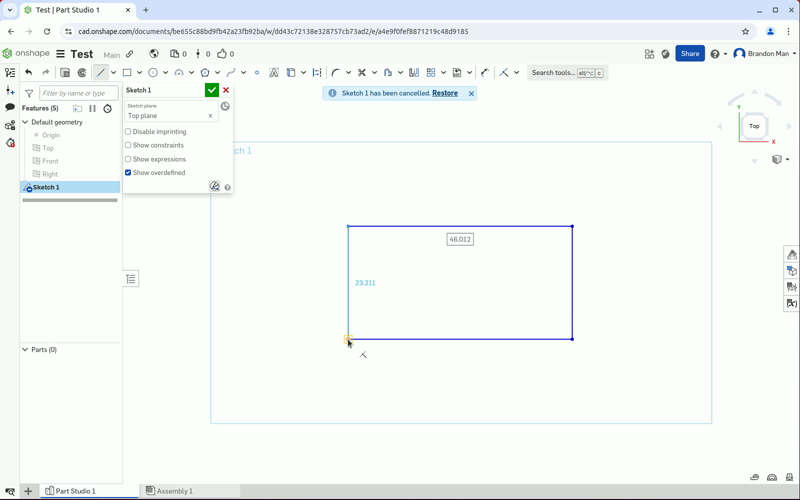
mouse_move(372, 277)
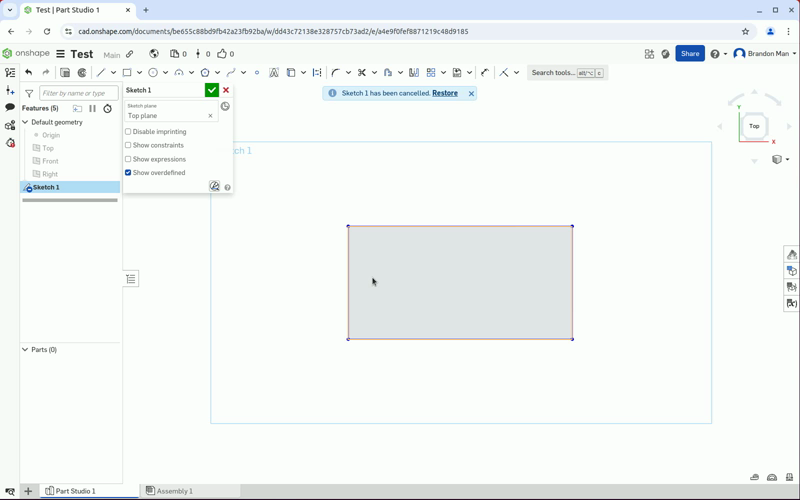
click(372, 277)
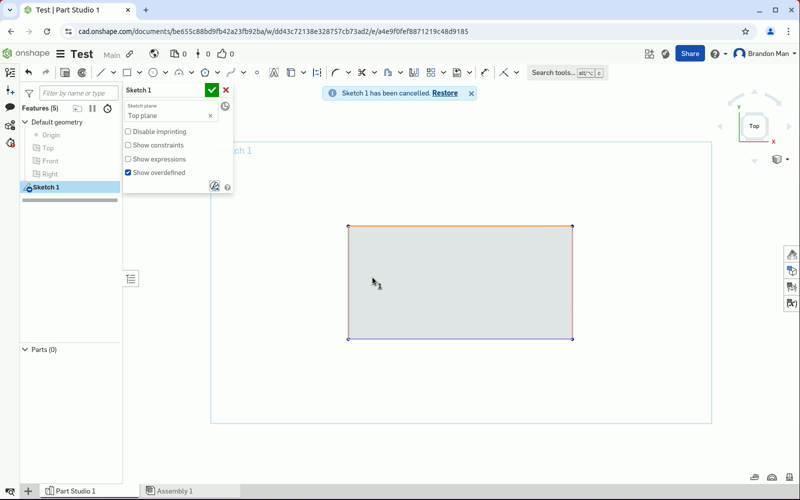
mouse_move(73, 352)
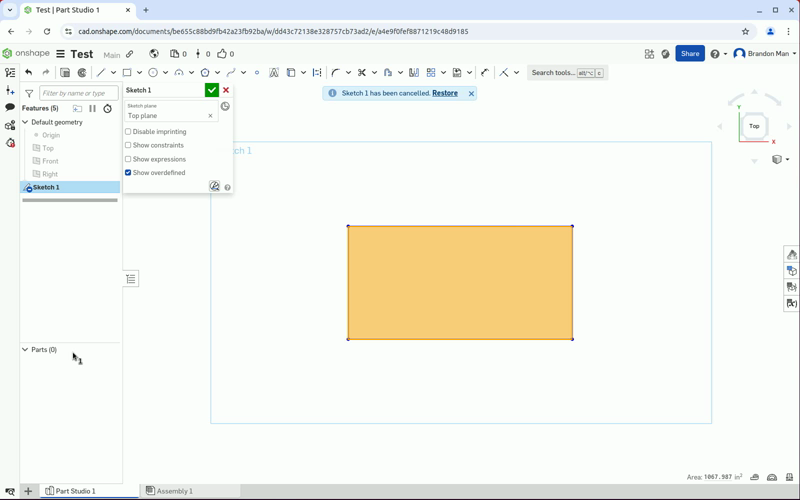
key(shift+y)
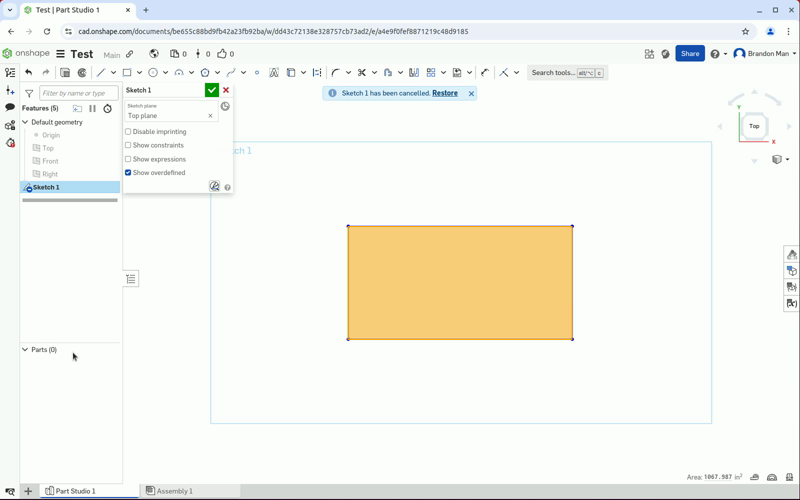
key(shift+e)
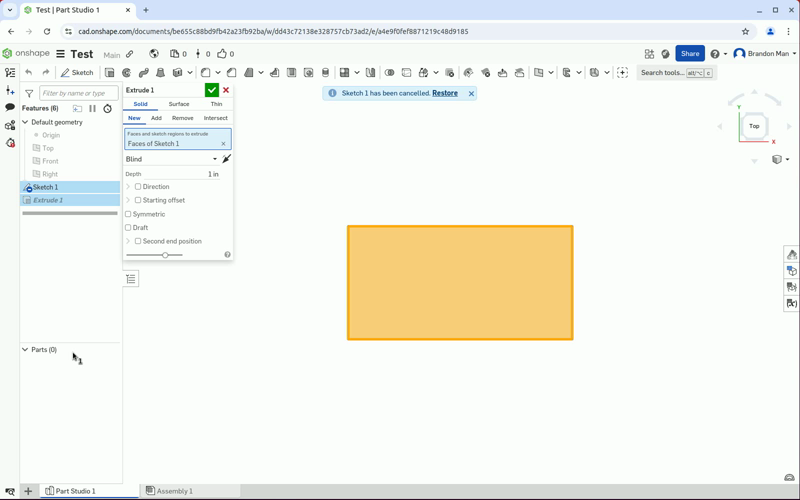
mouse_move(143, 106)
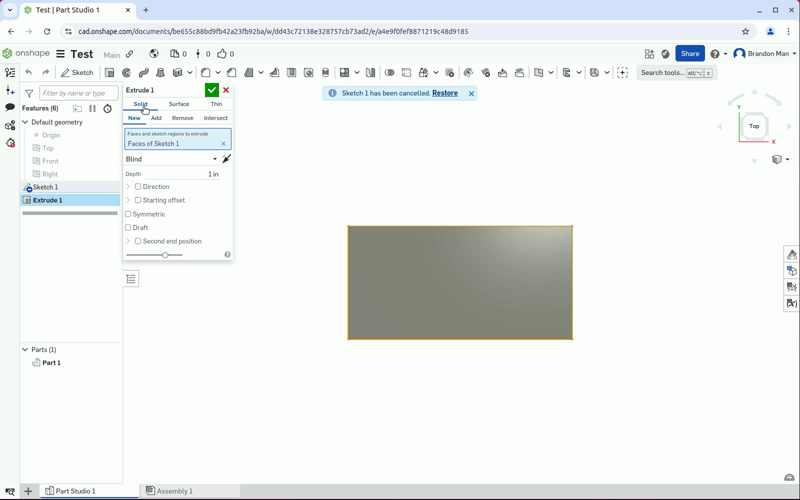
click(143, 106)
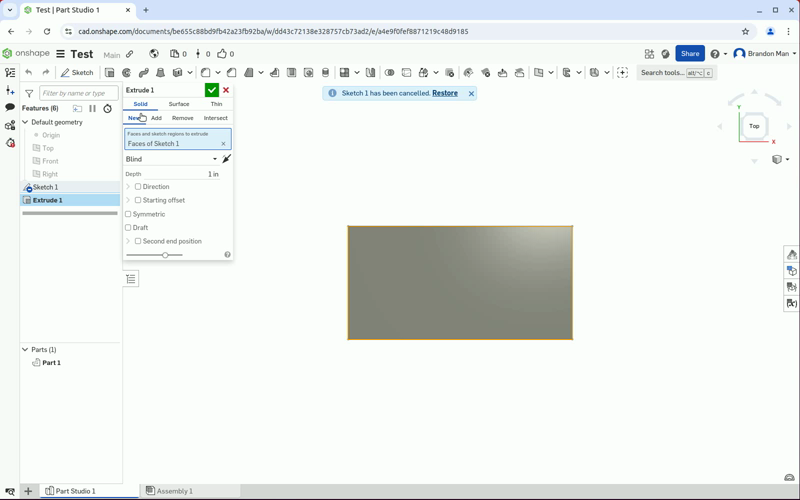
mouse_move(137, 120)
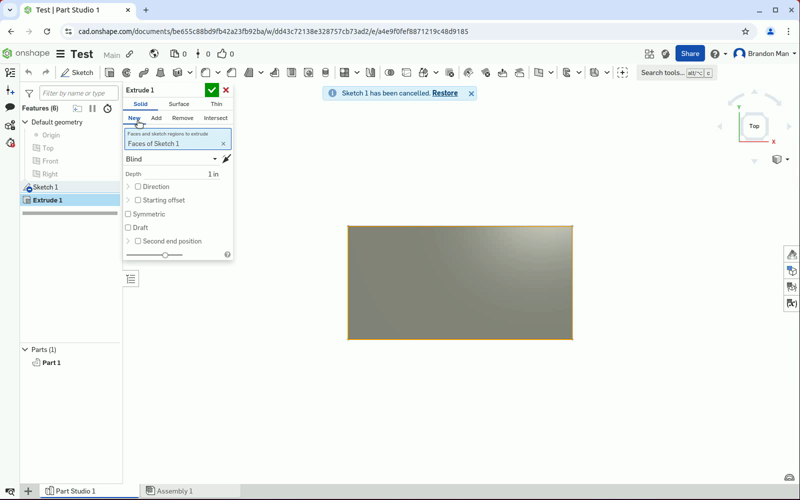
click(137, 120)
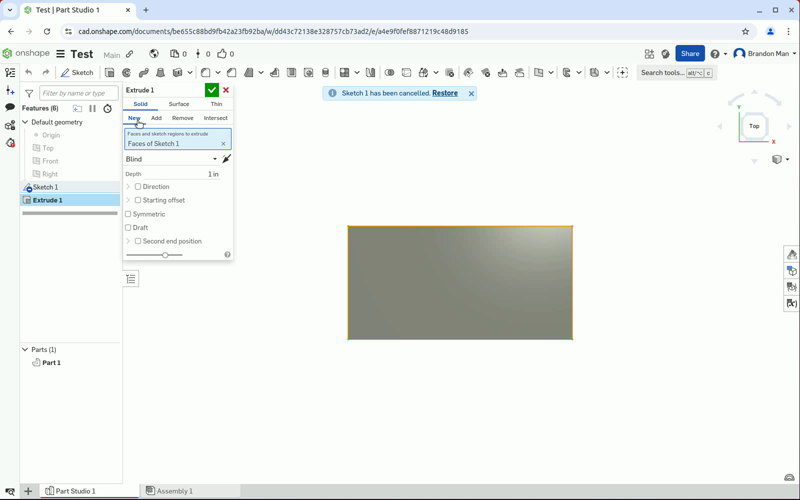
key(tab, 4)
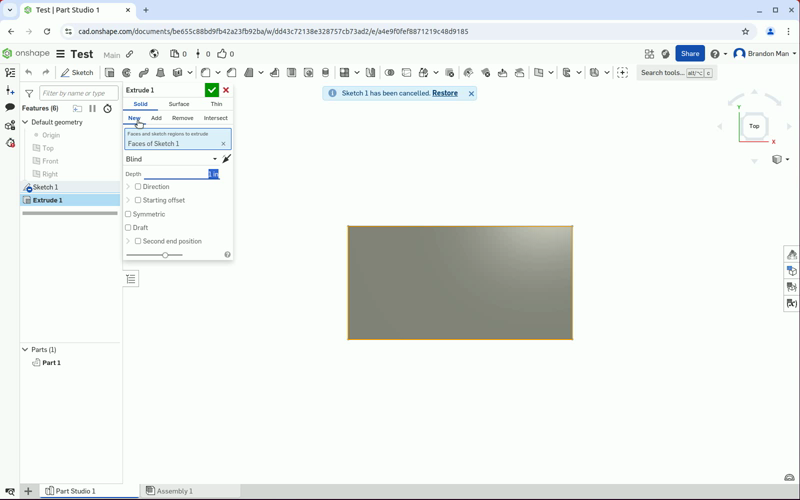
text(23.108)
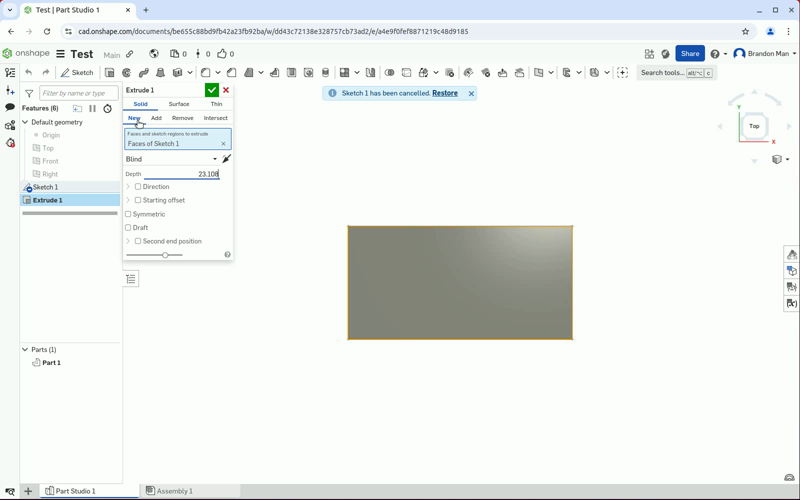
key(enter)
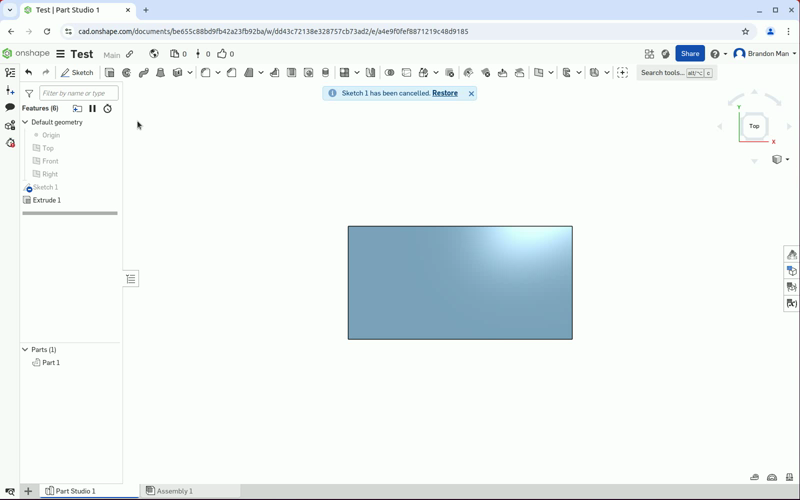
key(shift+h)
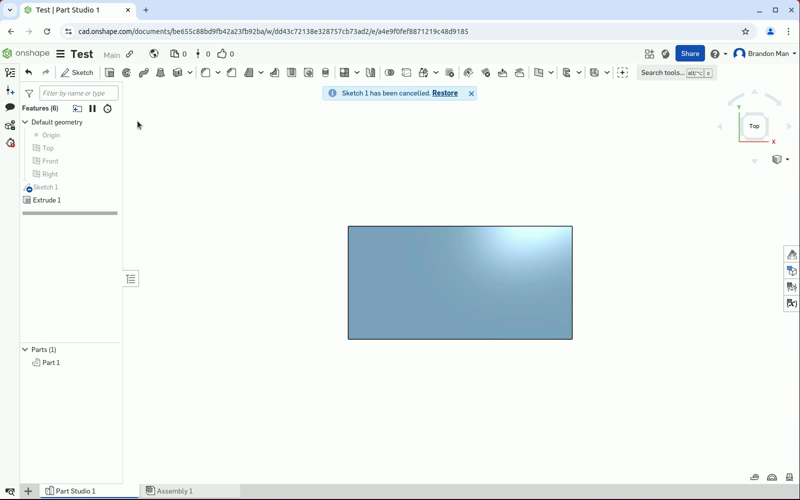
key(shift+h)
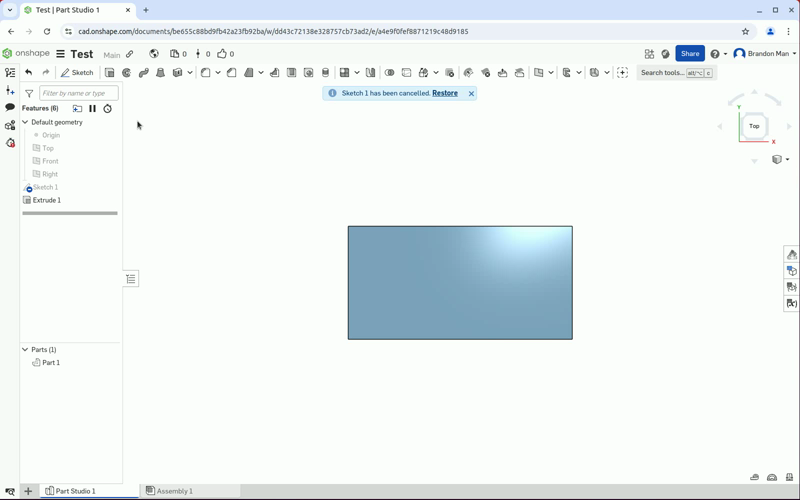
mouse_move(73, 189)
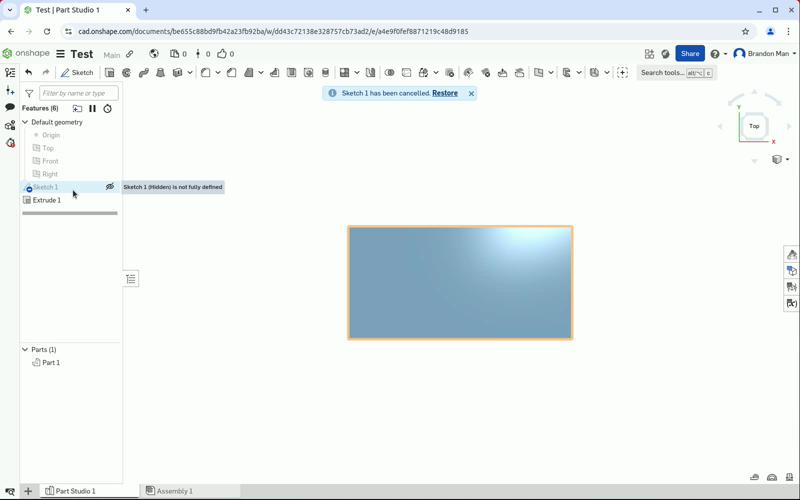
click(73, 189)
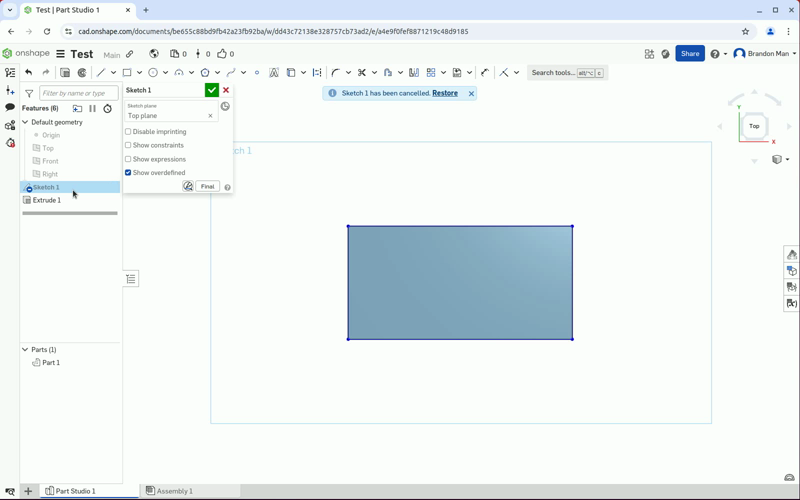
mouse_move(229, 92)
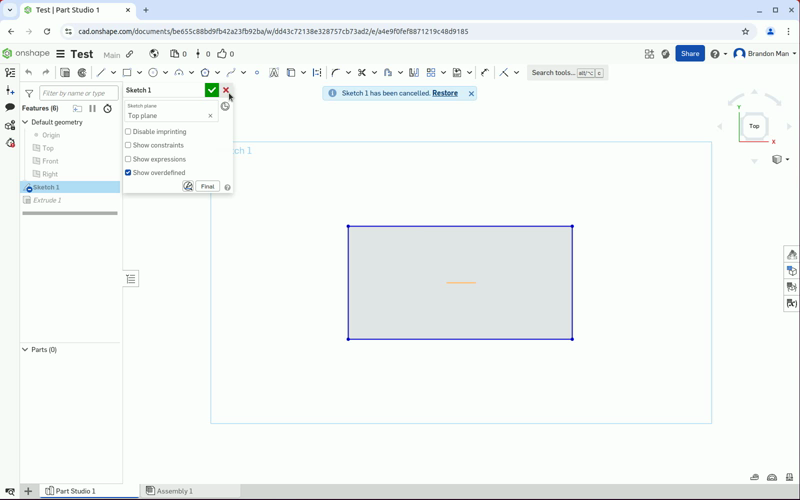
click(229, 92)
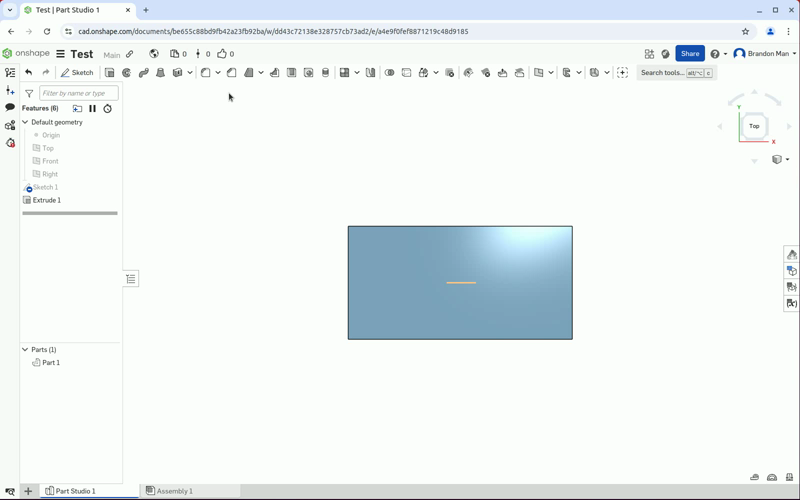
mouse_move(73, 352)
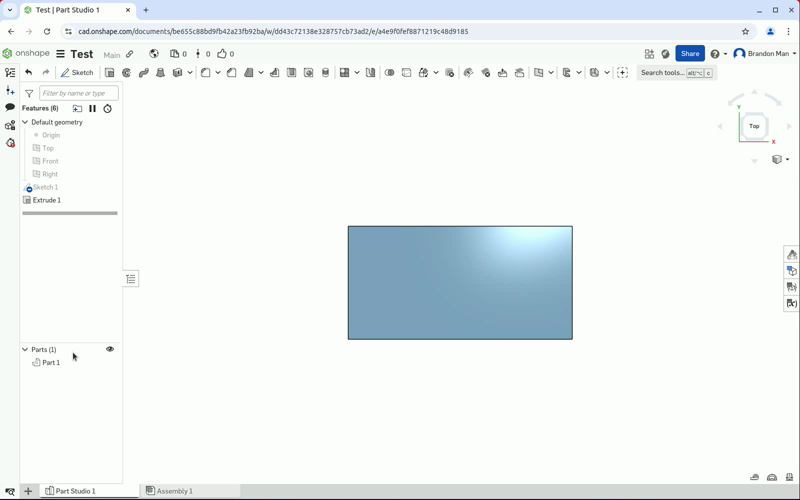
key(y)
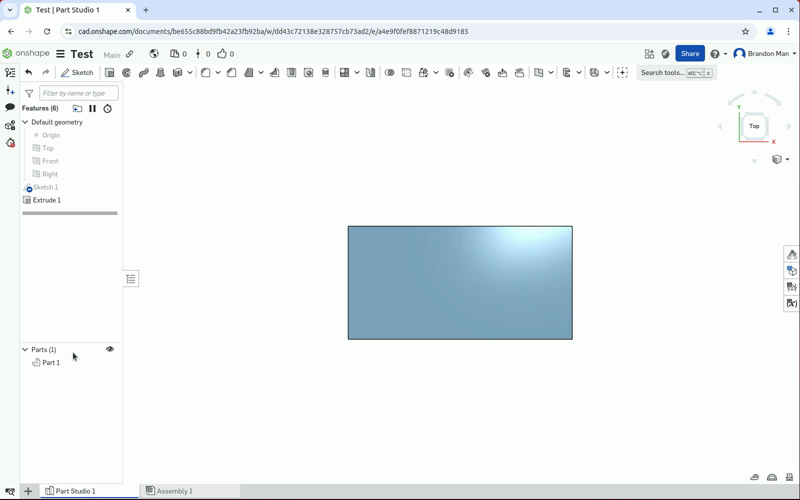
key(shift+p)
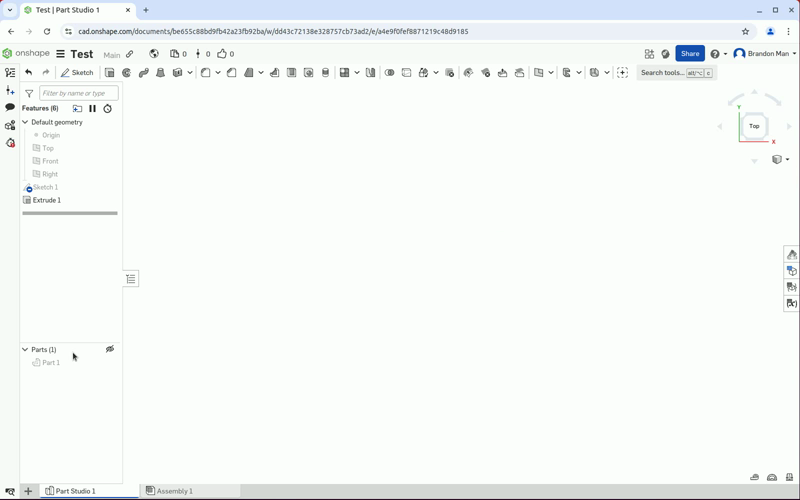
key(space)
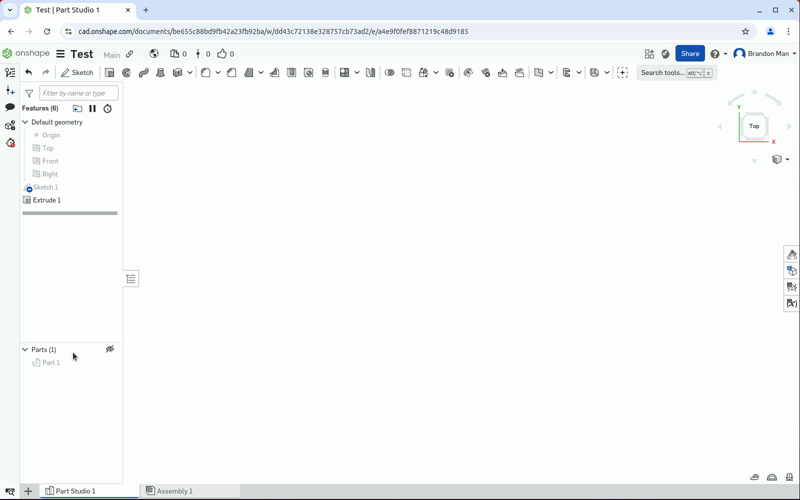
key_down(shift)
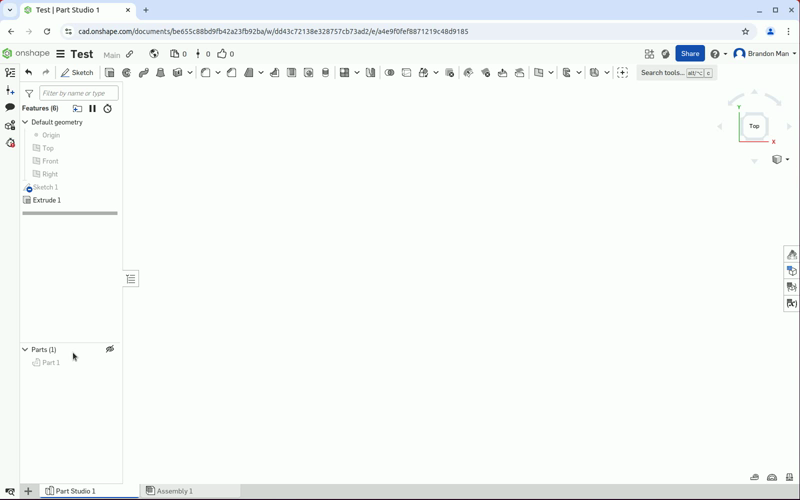
key(up)
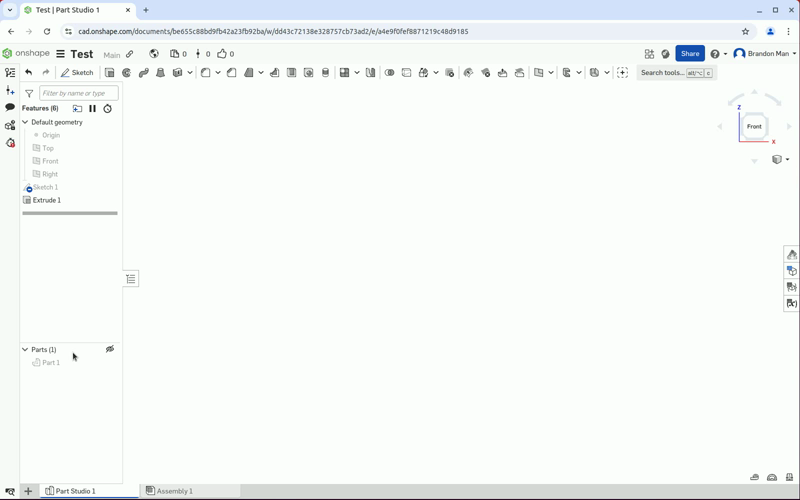
key_up(shift)
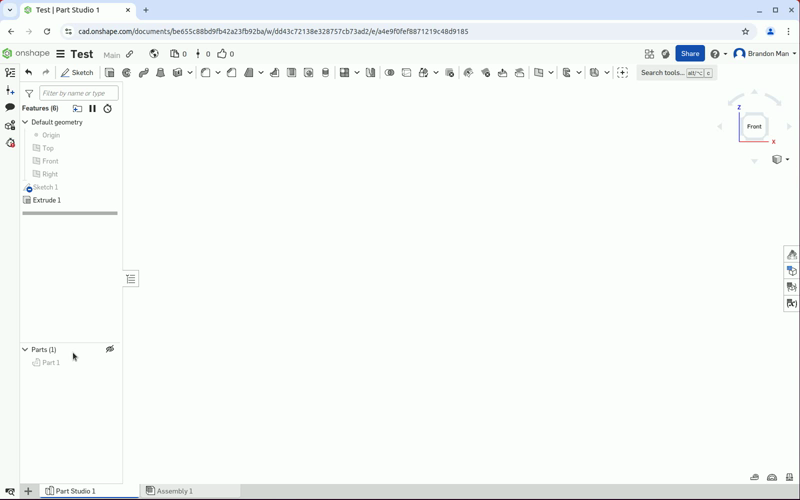
key(space)
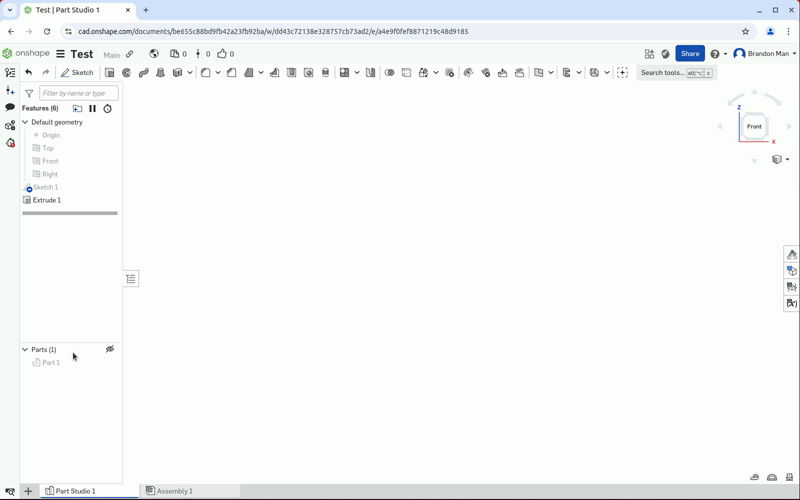
key_down(shift)
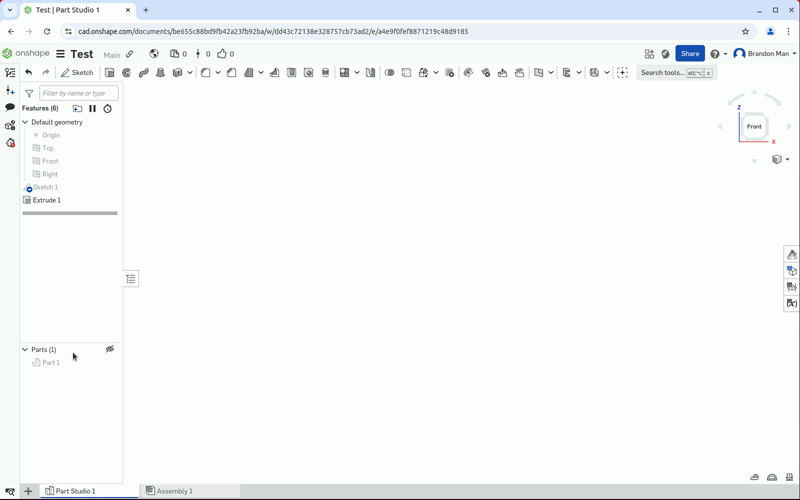
key(left)
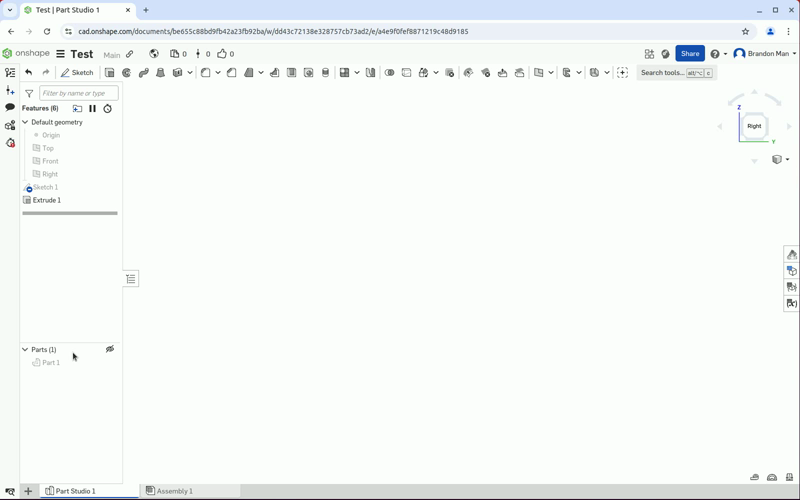
key_up(shift)
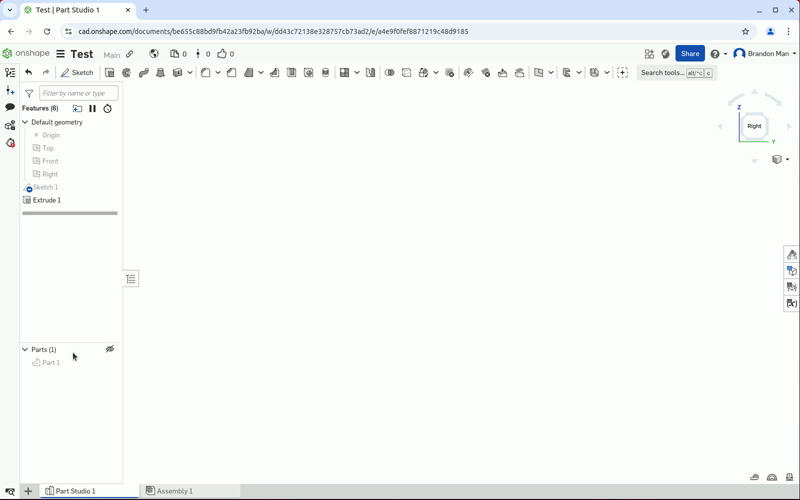
mouse_move(73, 352)
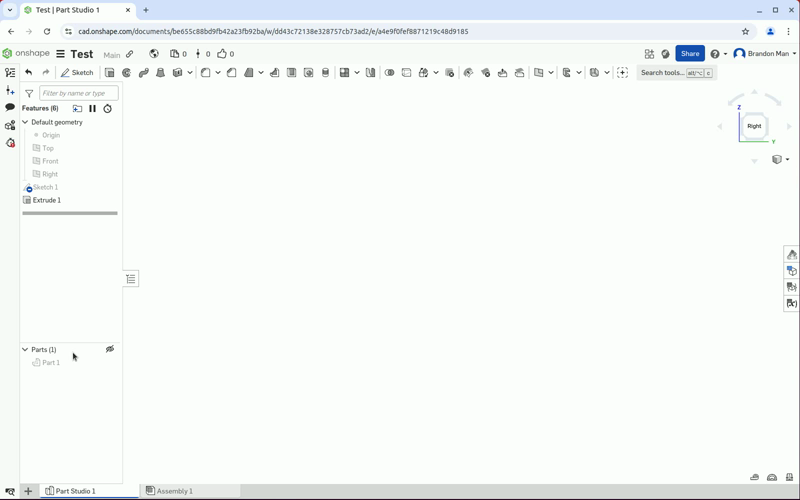
key(shift+y)
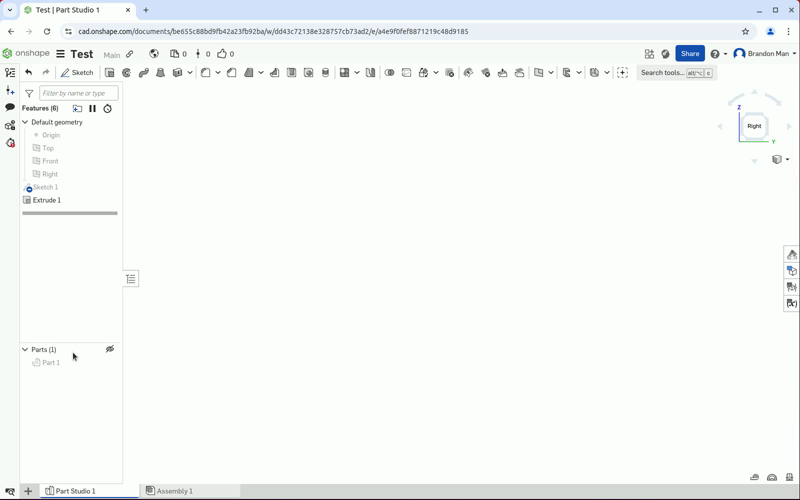
key(shift+s)
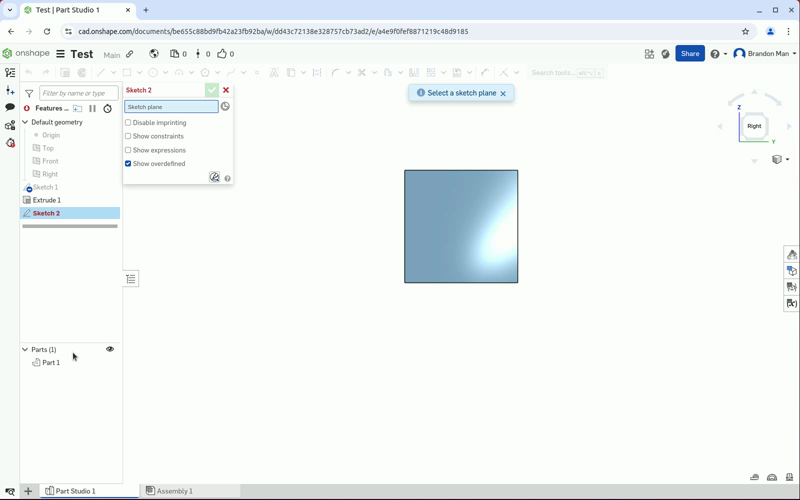
mouse_move(73, 176)
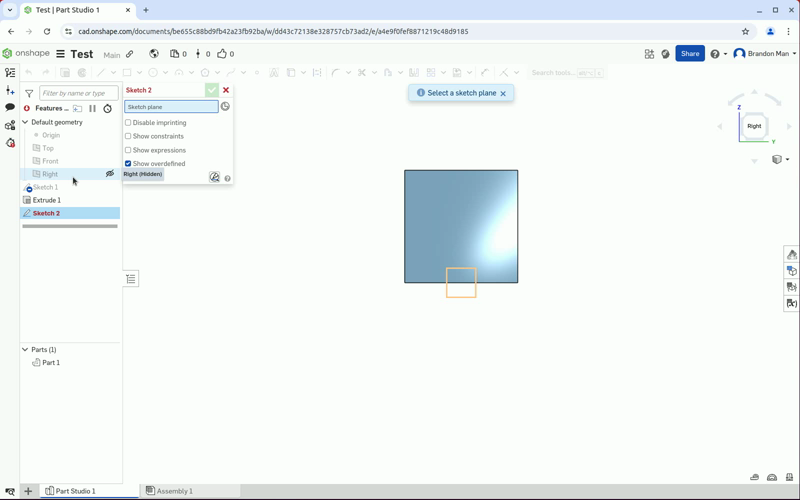
click(73, 176)
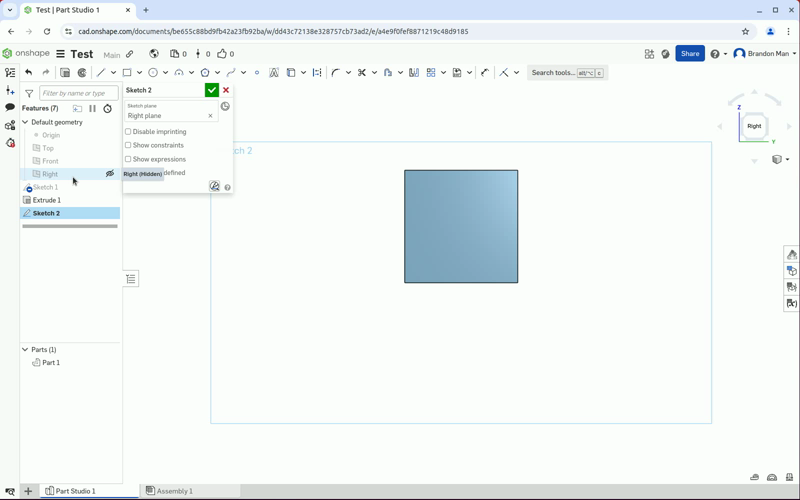
mouse_move(73, 352)
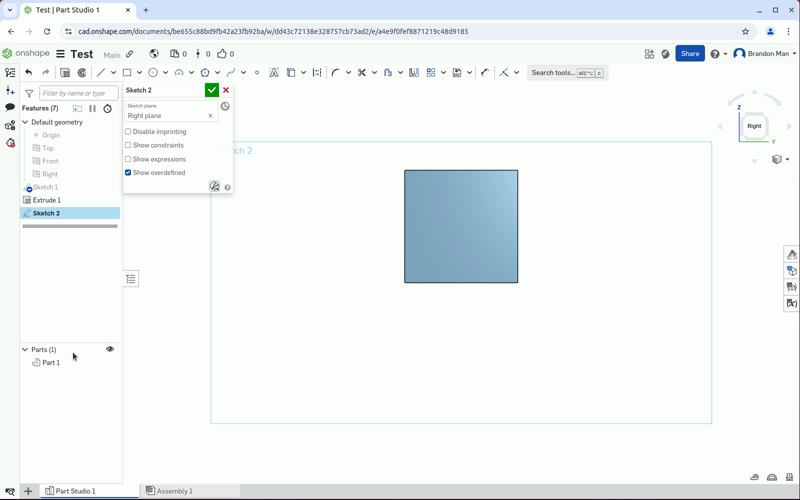
key(y)
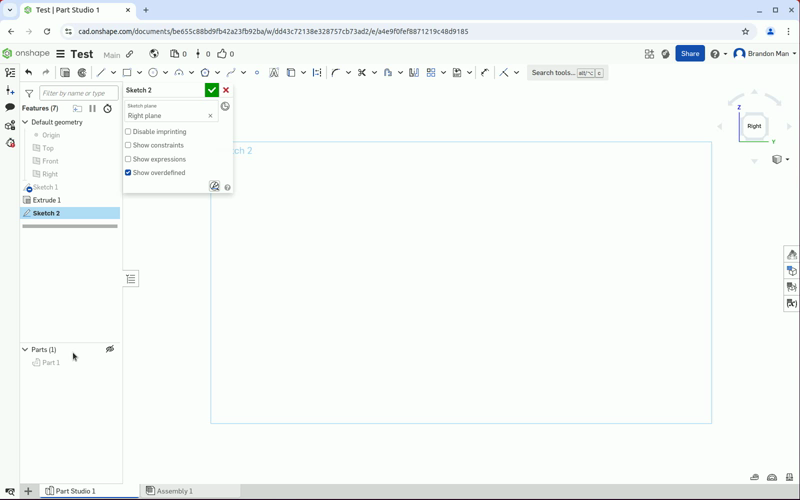
key(l)
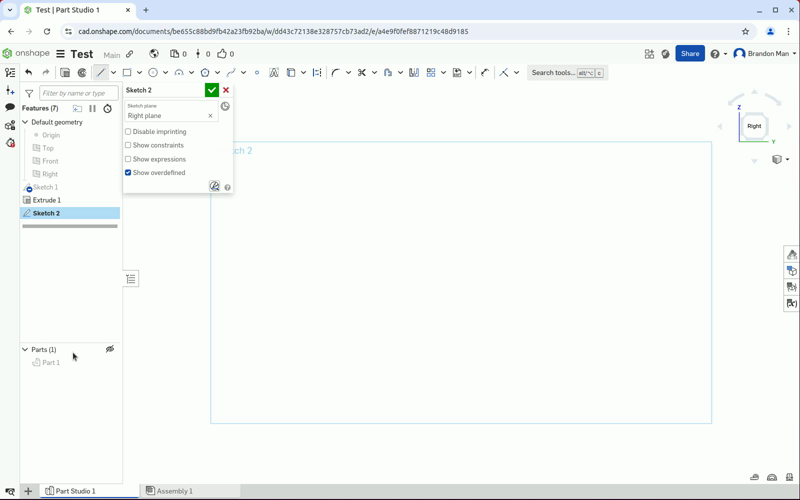
key_down(shift)
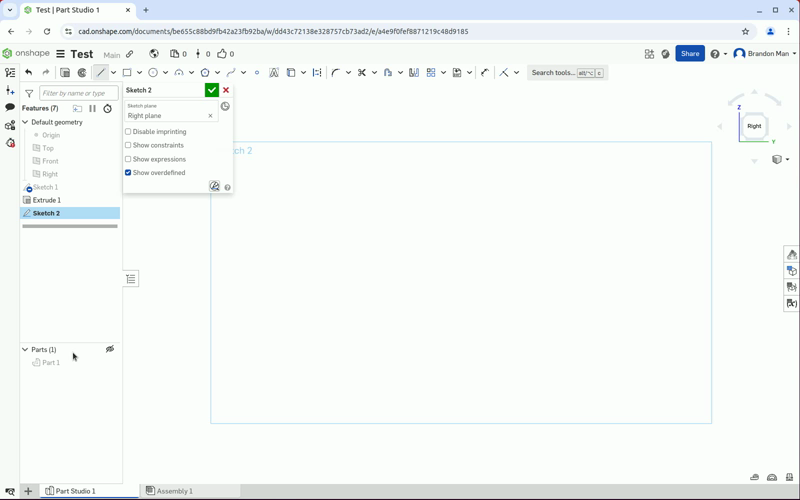
mouse_move(426, 257)
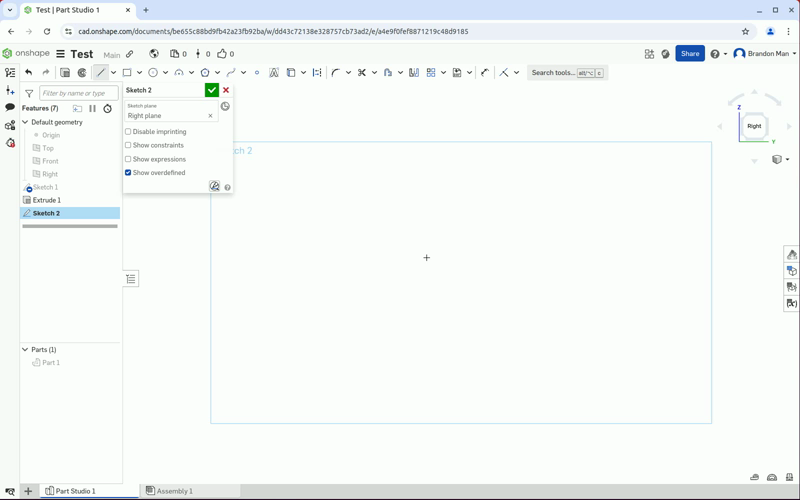
click(426, 257)
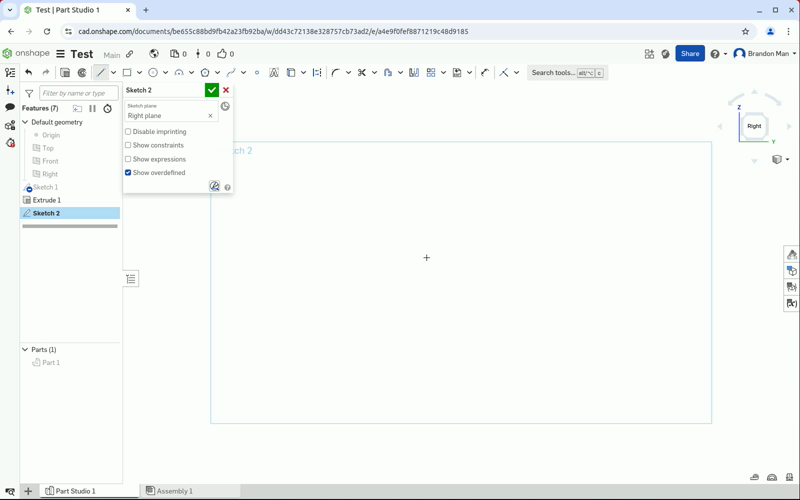
key_up(shift)
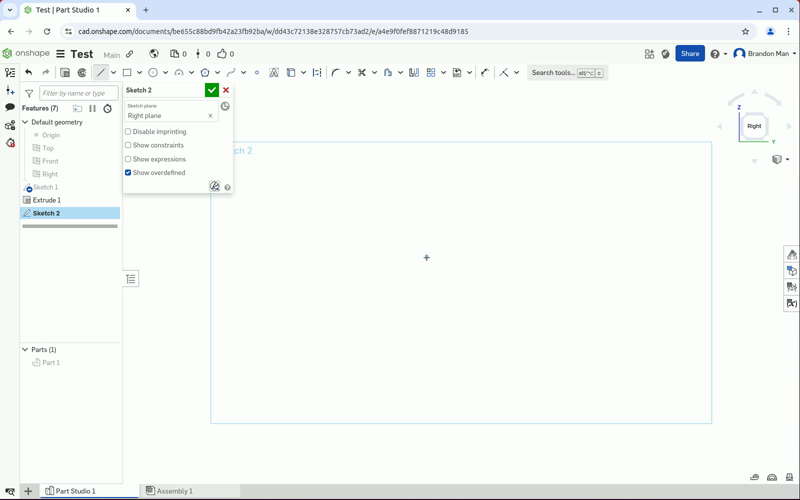
key_down(shift)
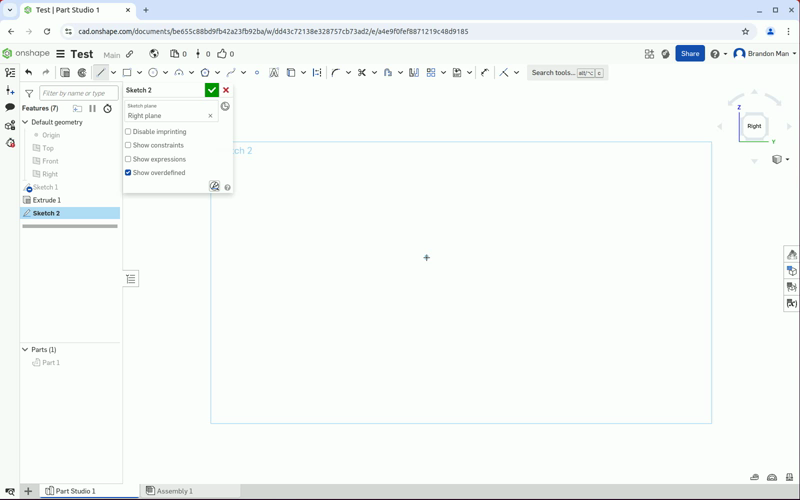
mouse_move(495, 257)
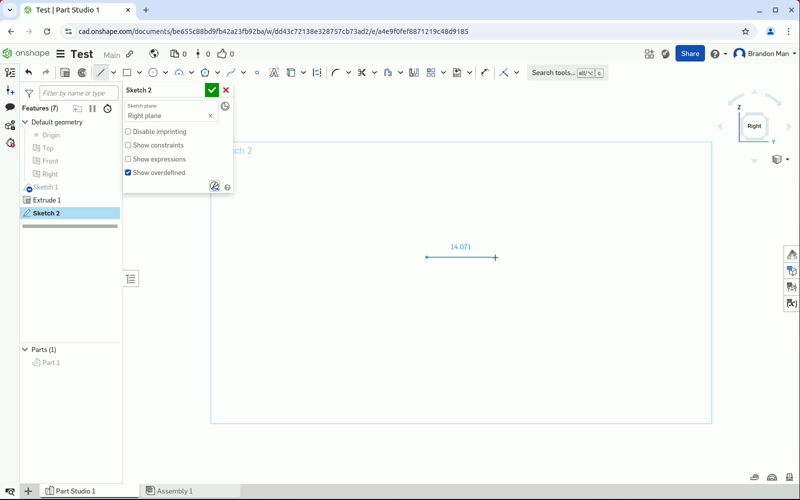
click(495, 257)
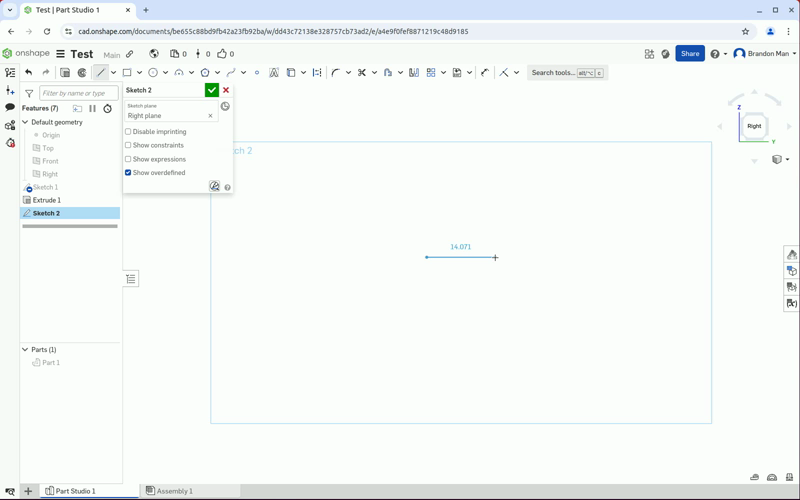
key_up(shift)
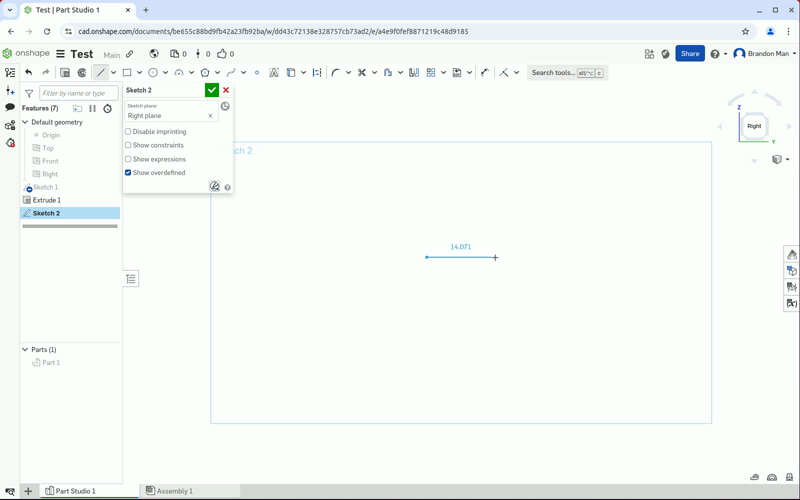
key_down(shift)
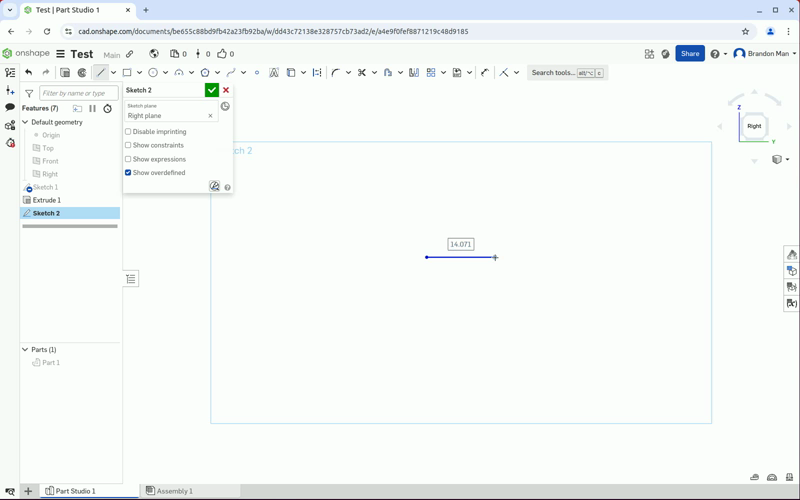
mouse_move(495, 195)
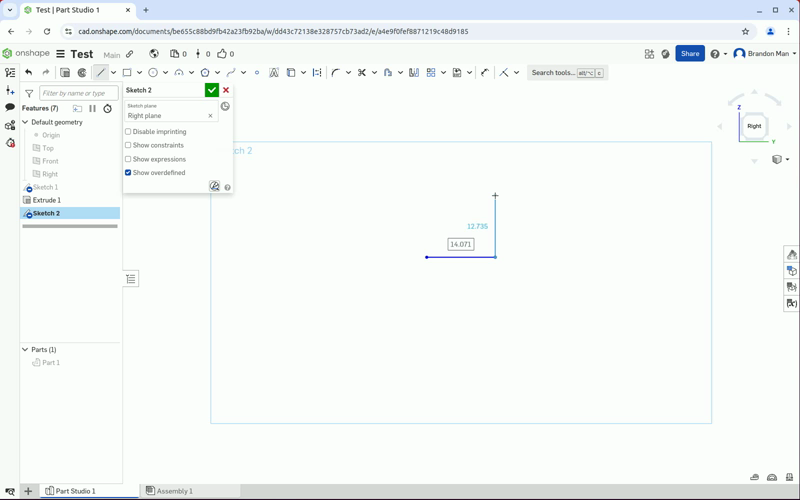
click(495, 195)
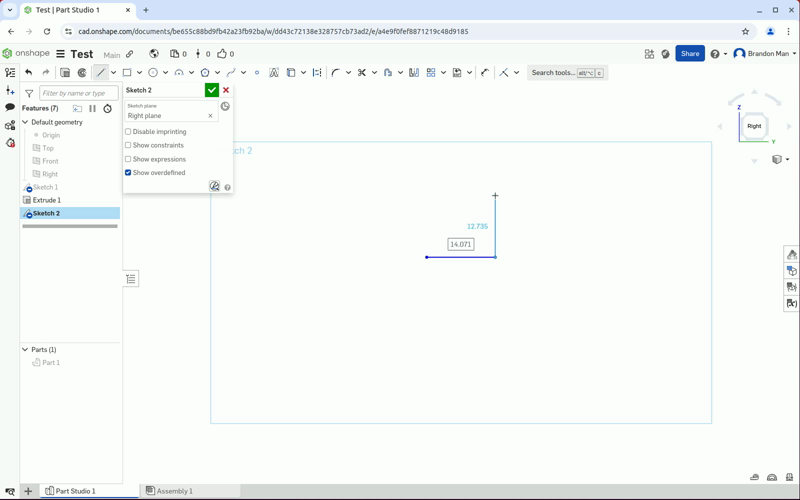
key_up(shift)
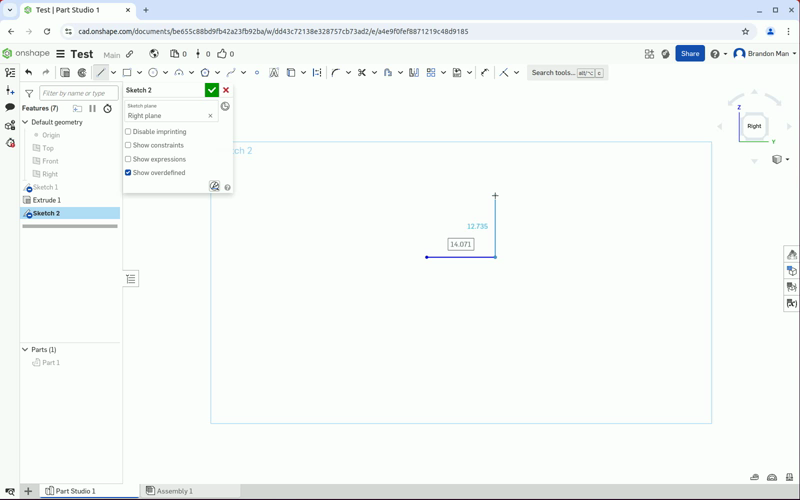
key_down(shift)
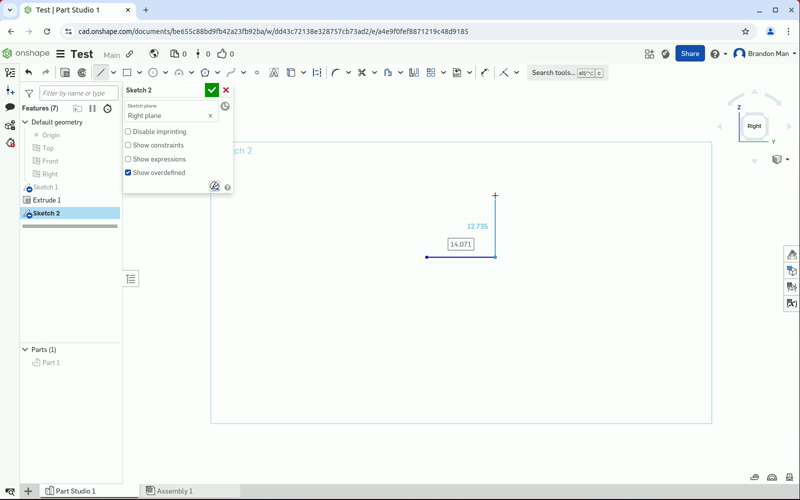
mouse_move(426, 195)
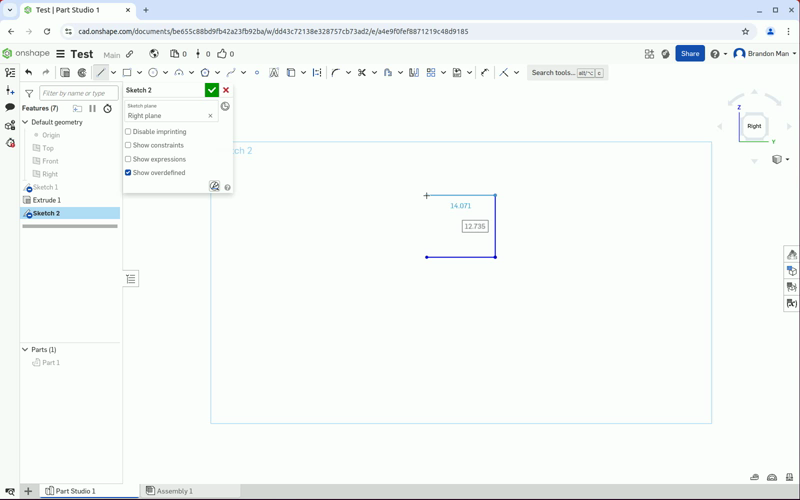
click(426, 195)
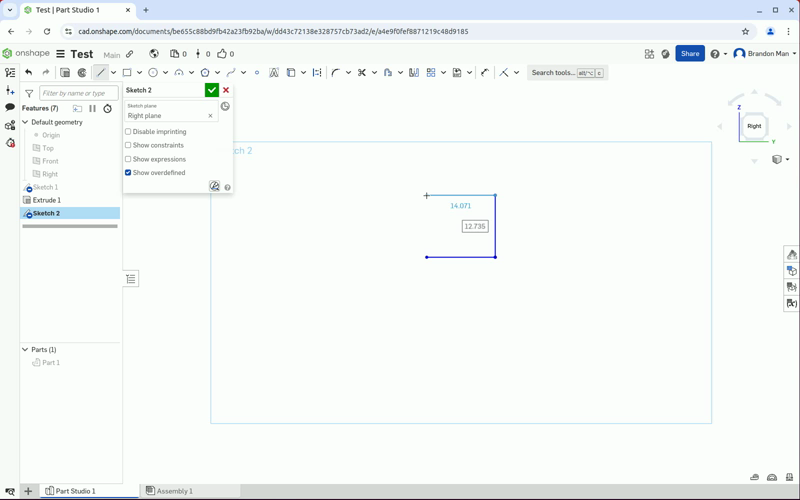
key_up(shift)
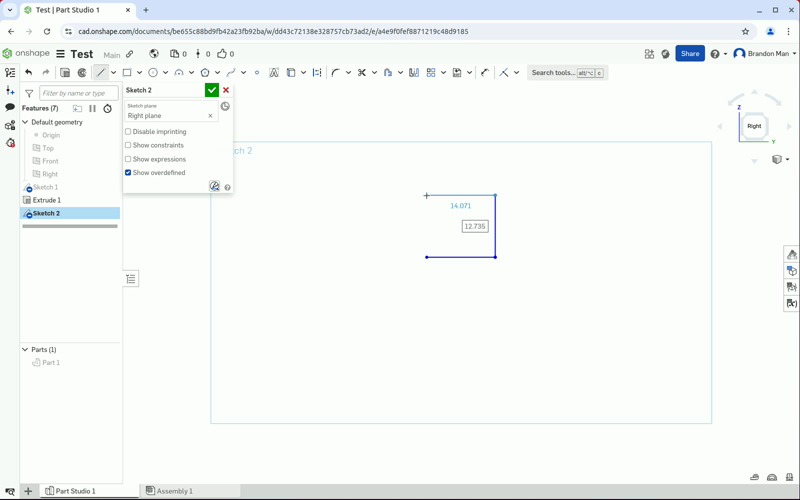
key_down(shift)
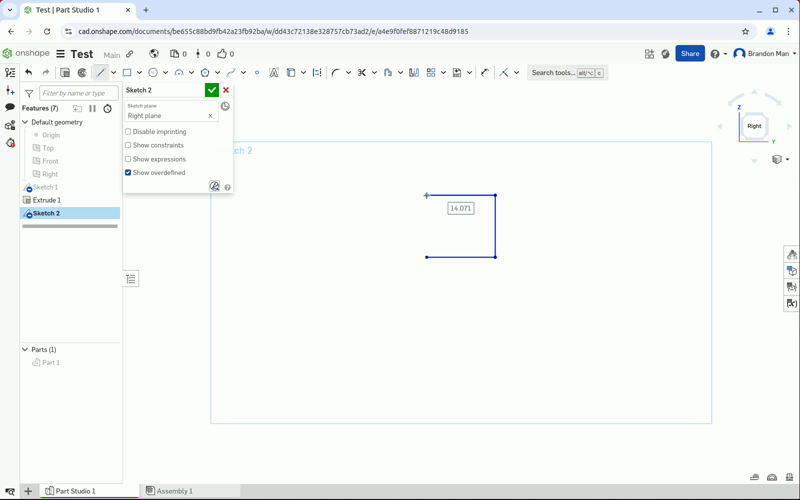
mouse_move(426, 257)
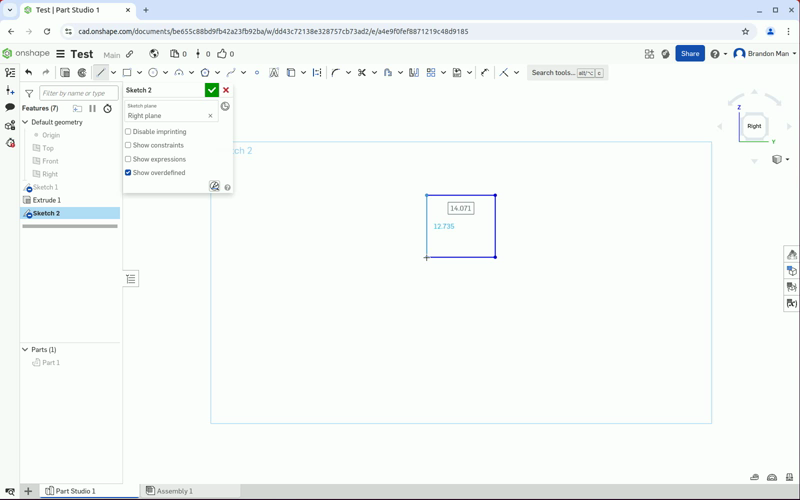
key_up(shift)
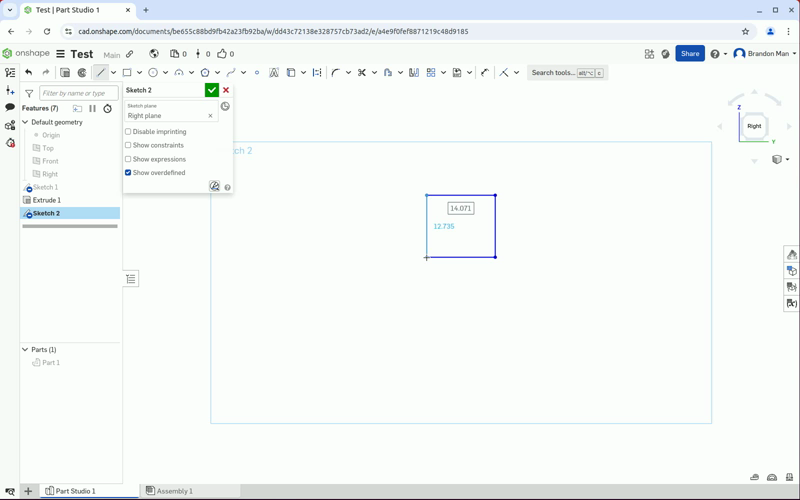
click(426, 257)
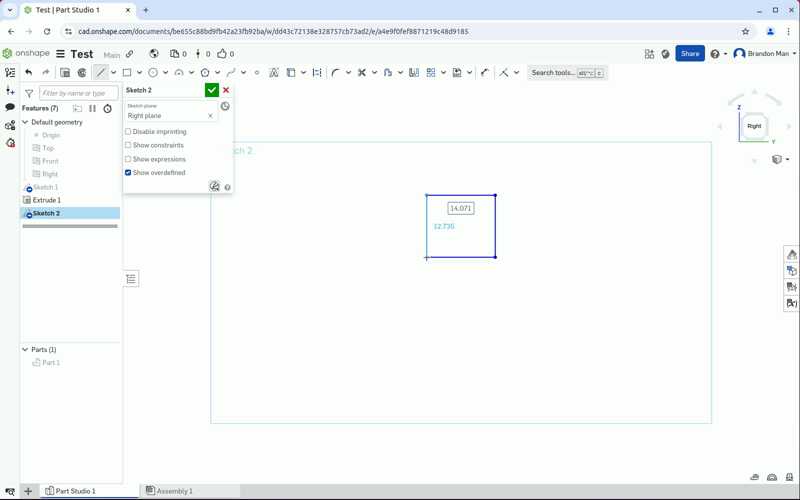
key(esc)
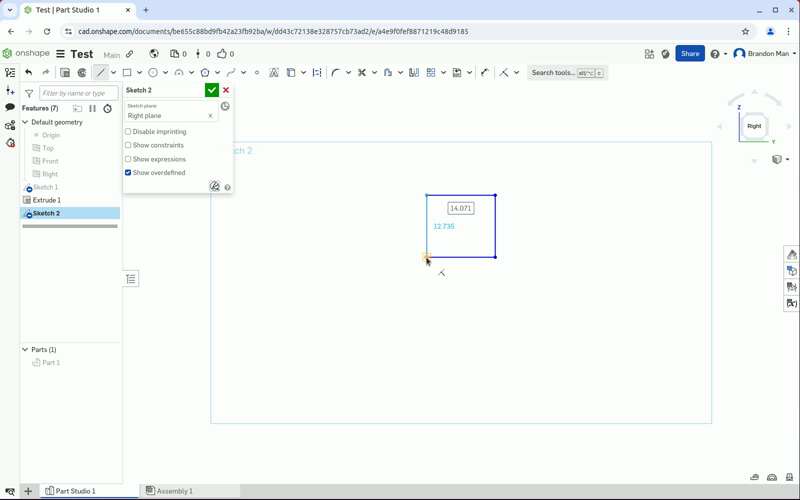
mouse_move(451, 215)
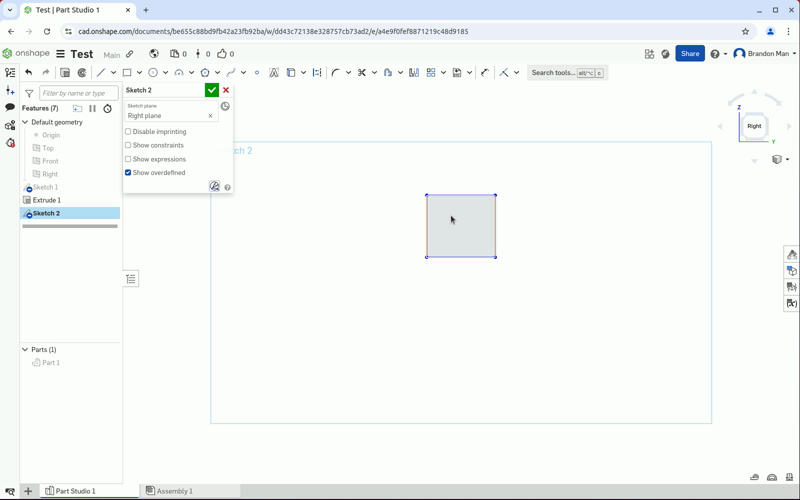
click(451, 215)
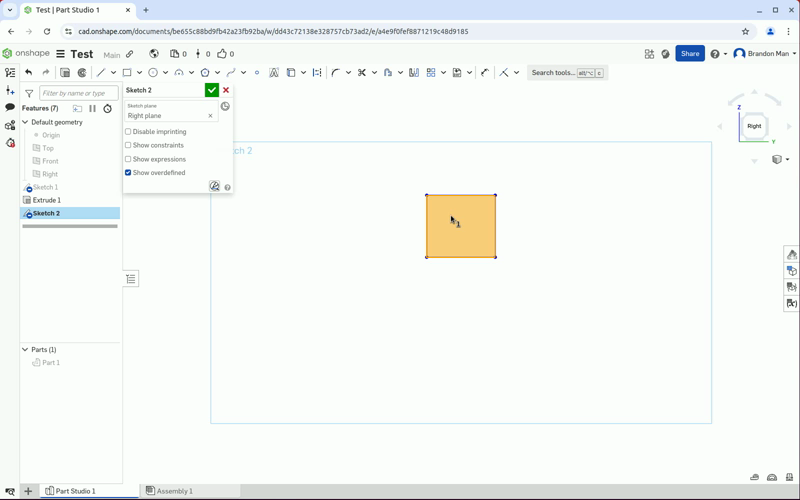
mouse_move(73, 352)
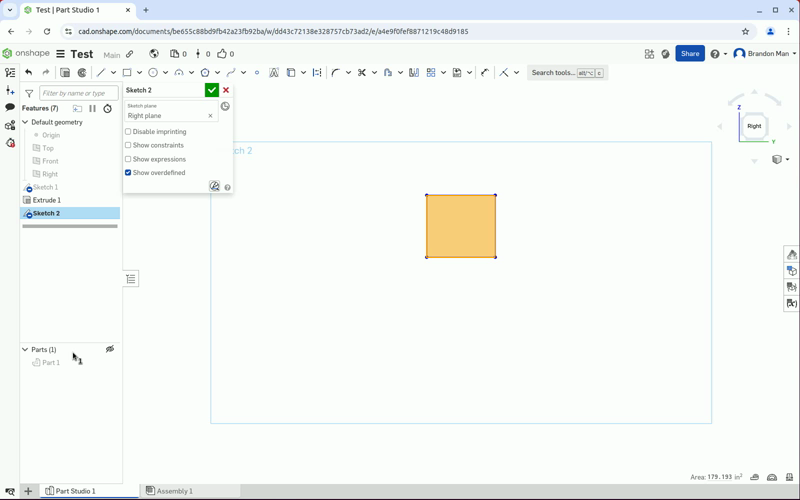
key(shift+y)
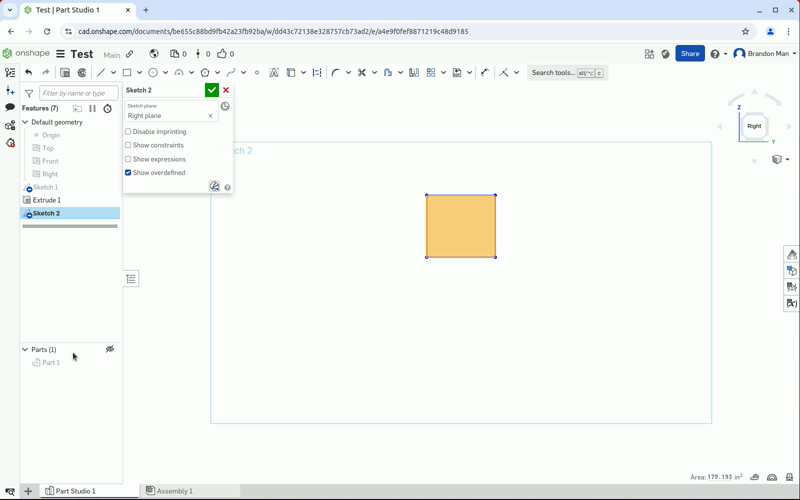
key(shift+e)
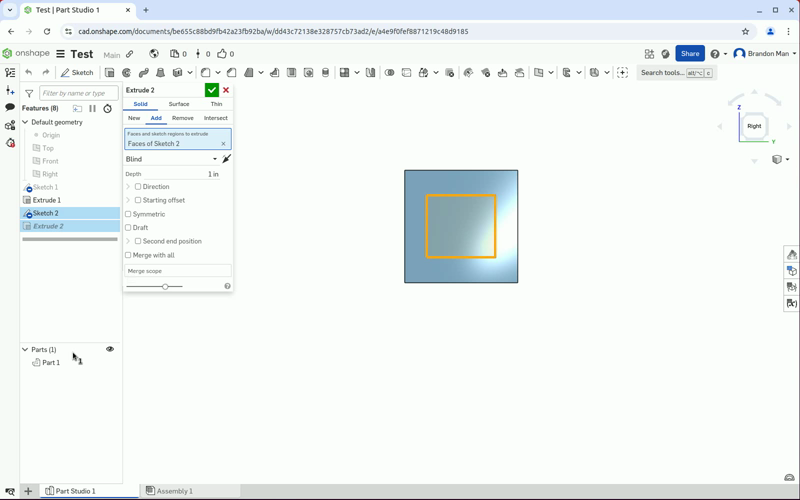
mouse_move(143, 106)
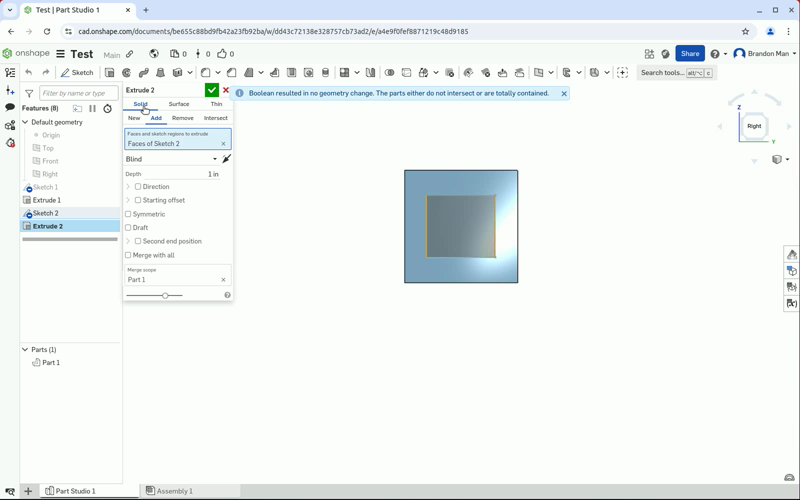
click(143, 106)
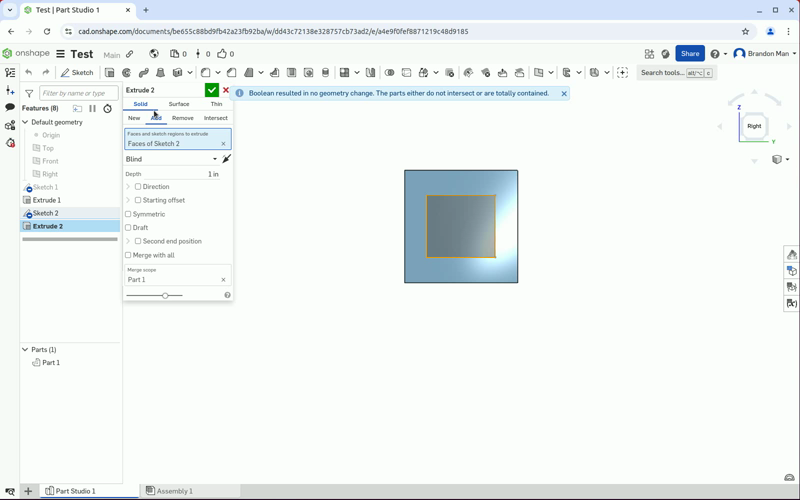
mouse_move(186, 120)
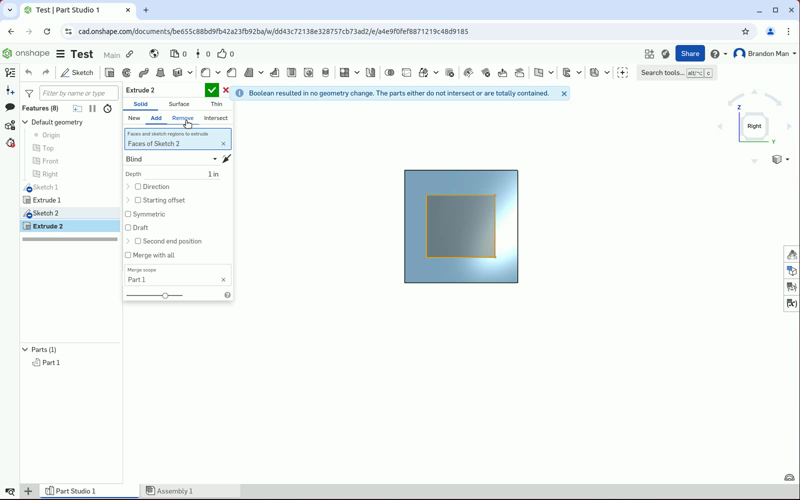
click(186, 120)
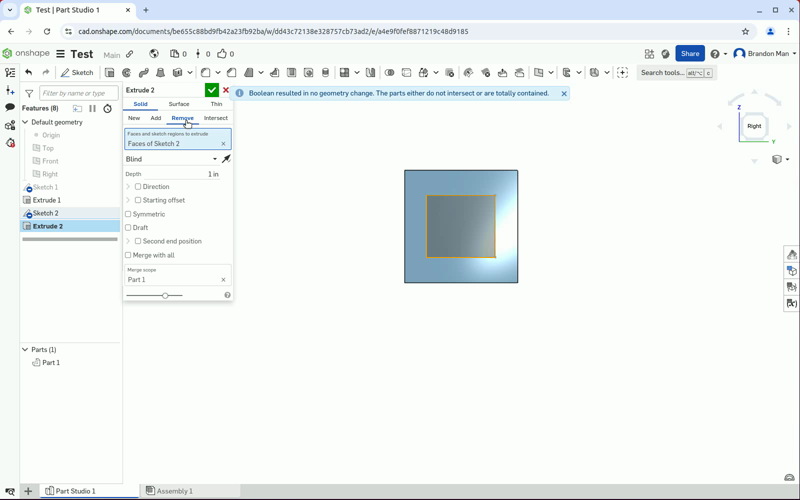
key(tab, 4)
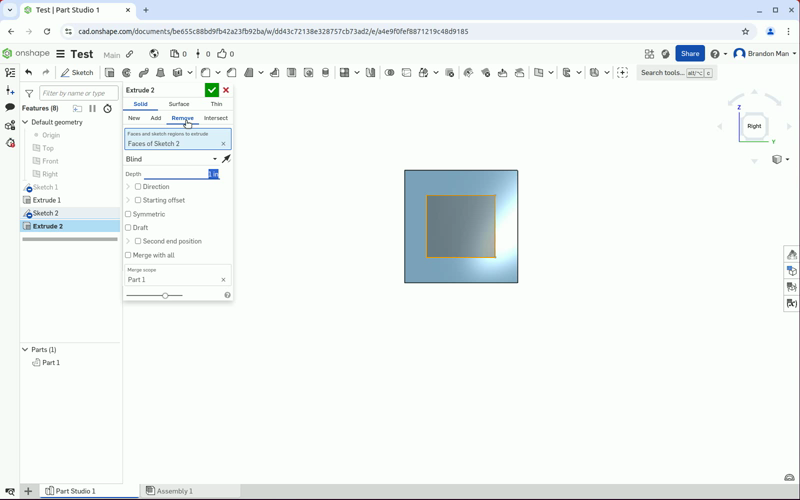
text(35.144)
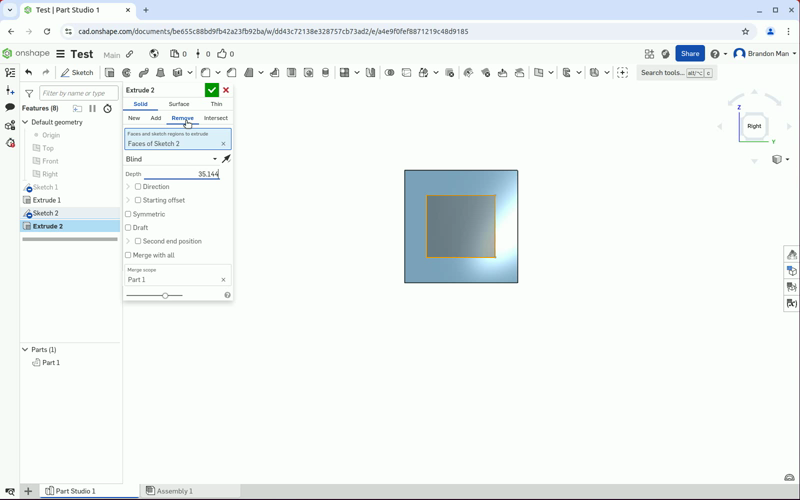
key(tab, 3)
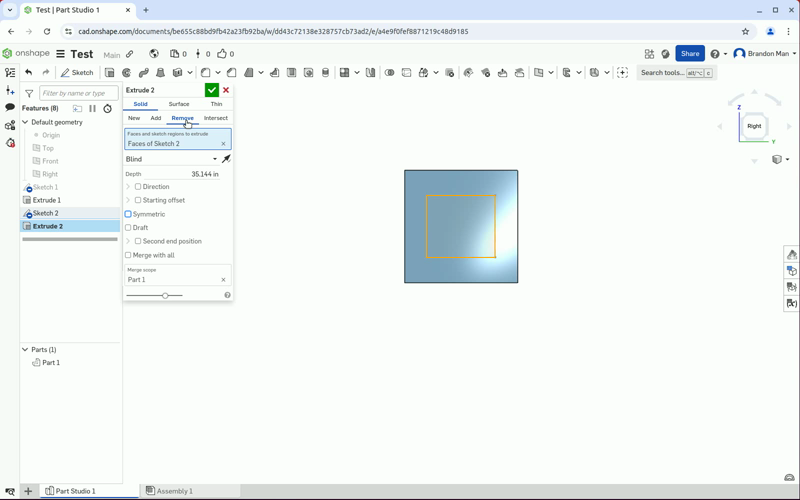
key(space)
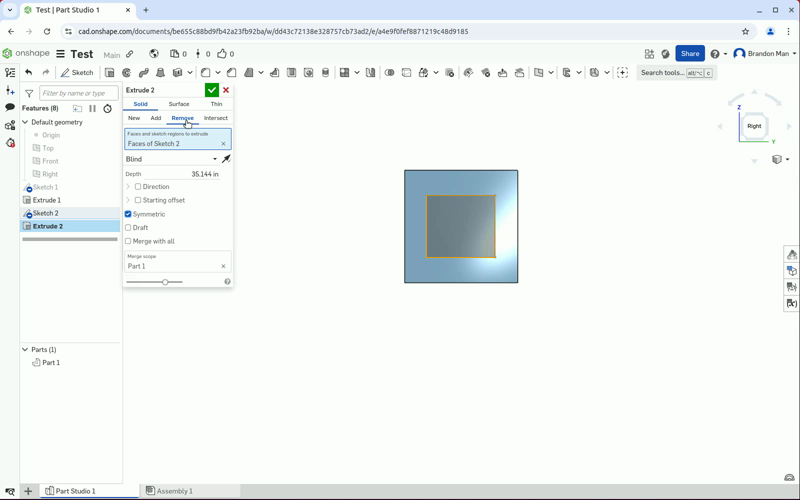
key(tab, 2)
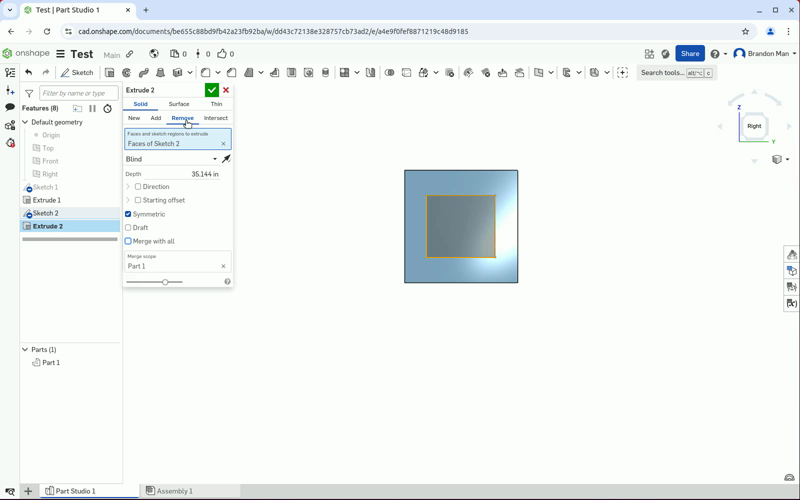
key(space)
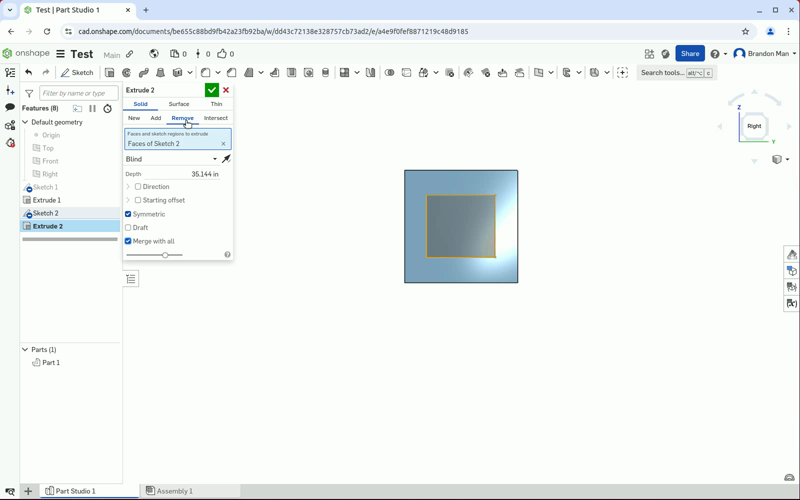
key(enter)
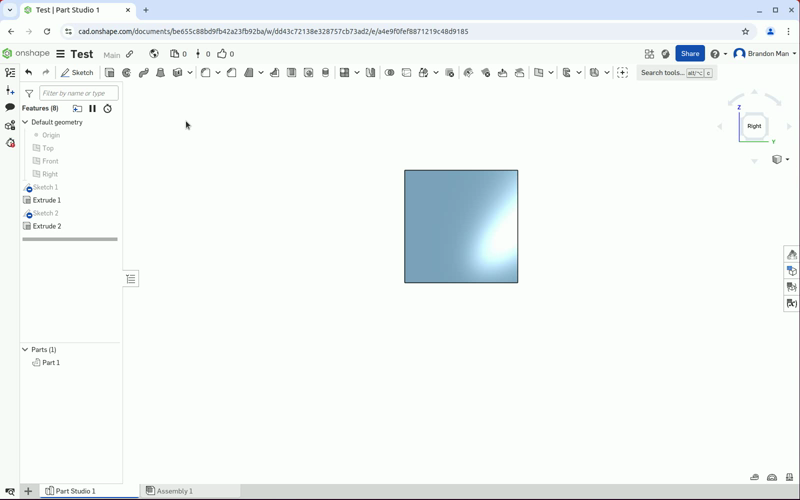
key(shift+h)
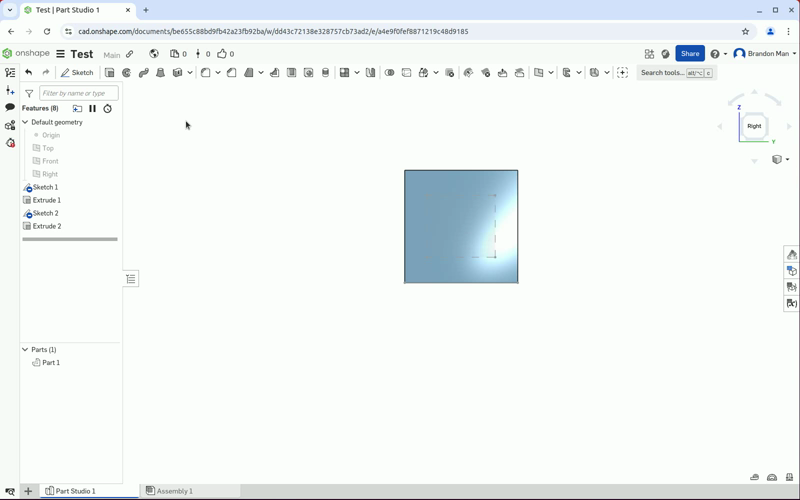
key(shift+h)
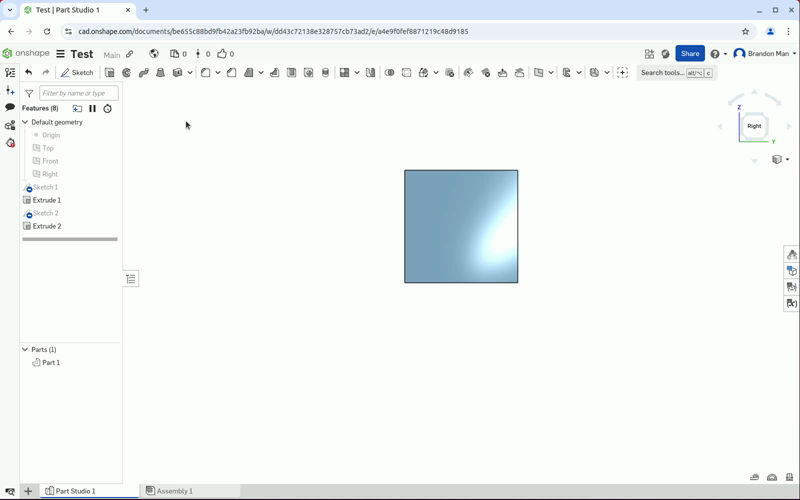
mouse_move(73, 189)
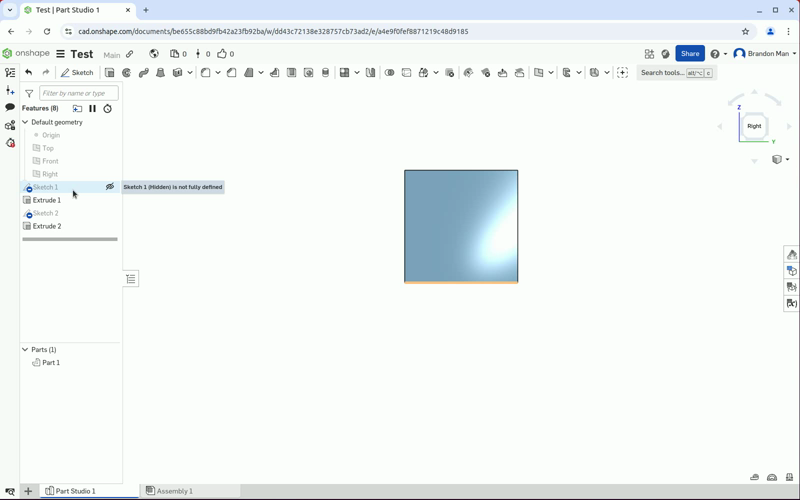
click(73, 189)
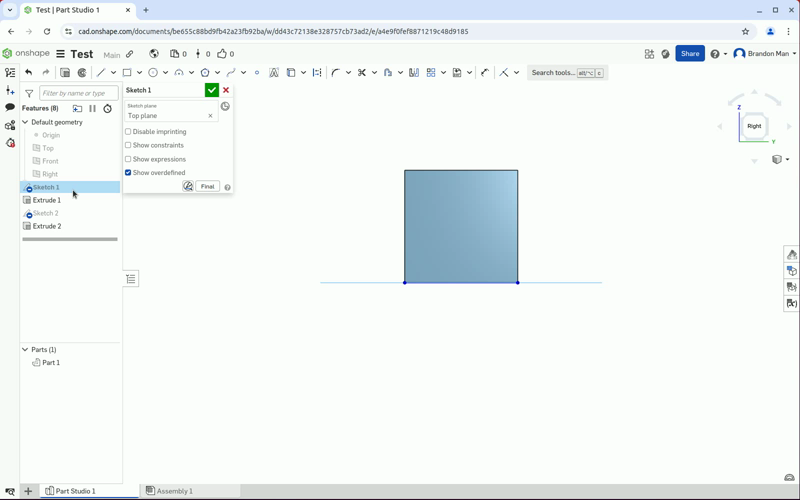
mouse_move(229, 92)
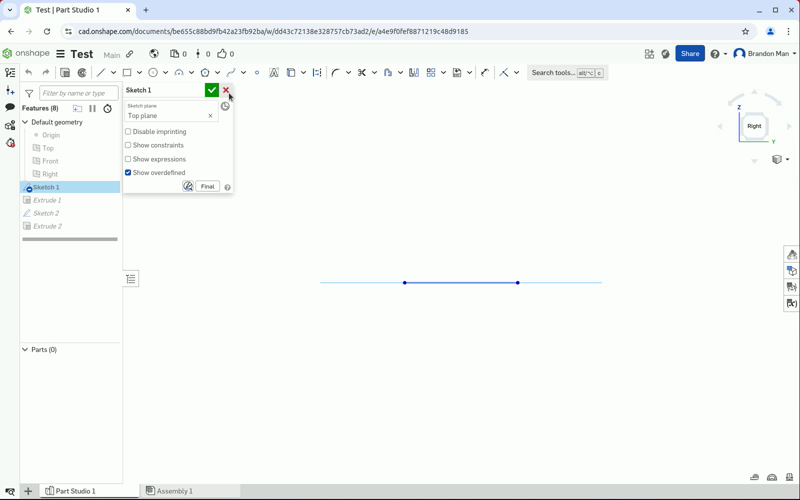
click(229, 92)
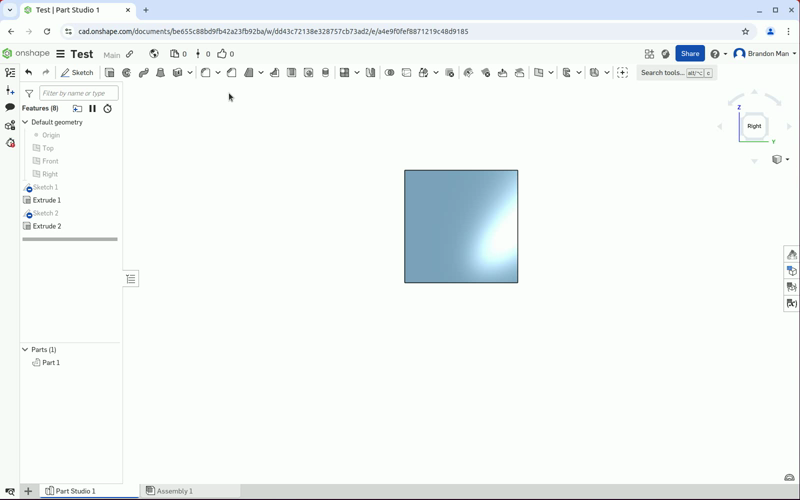
mouse_move(541, 75)
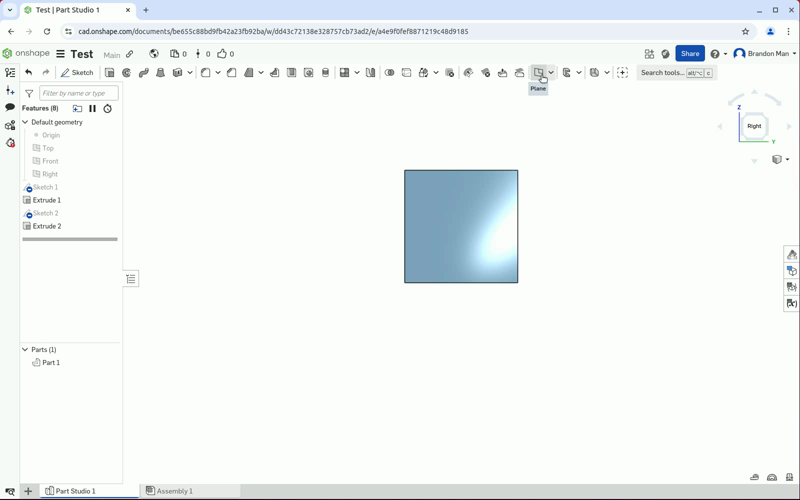
click(541, 75)
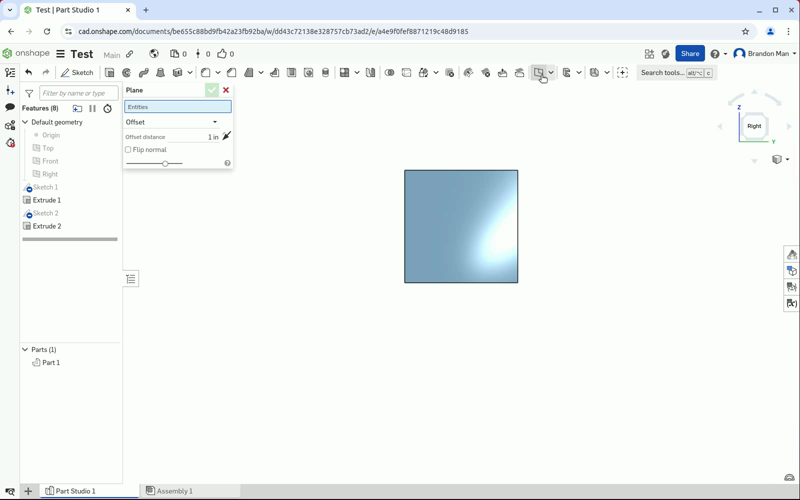
mouse_move(73, 176)
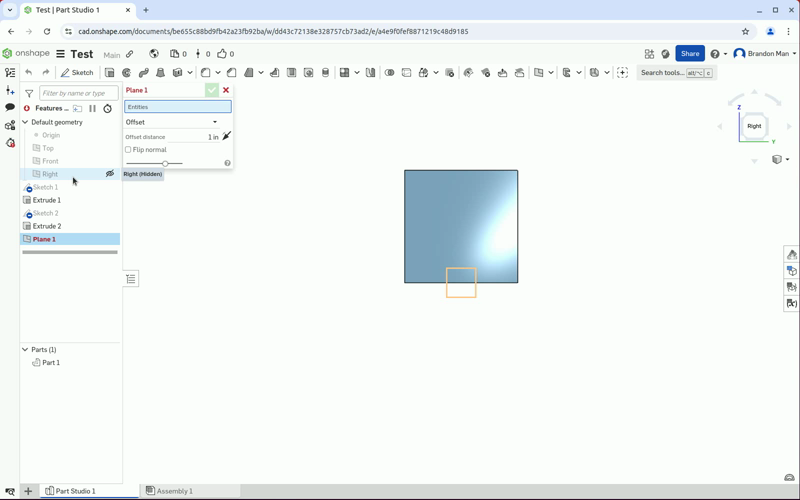
click(73, 176)
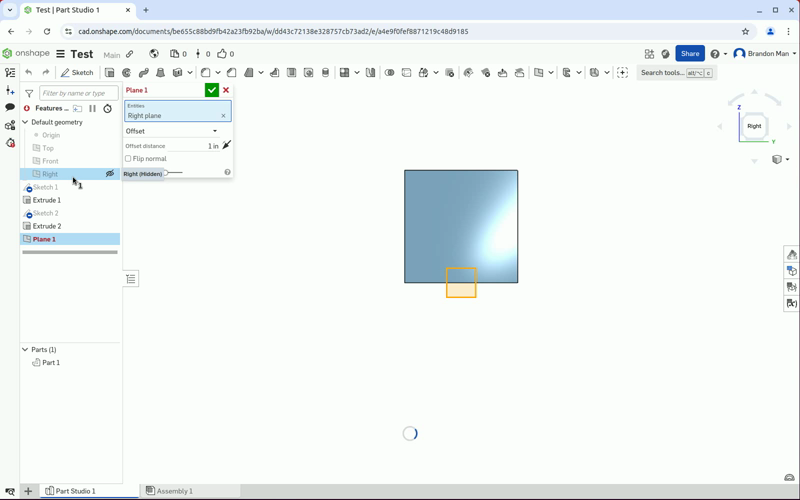
key(tab, 2)
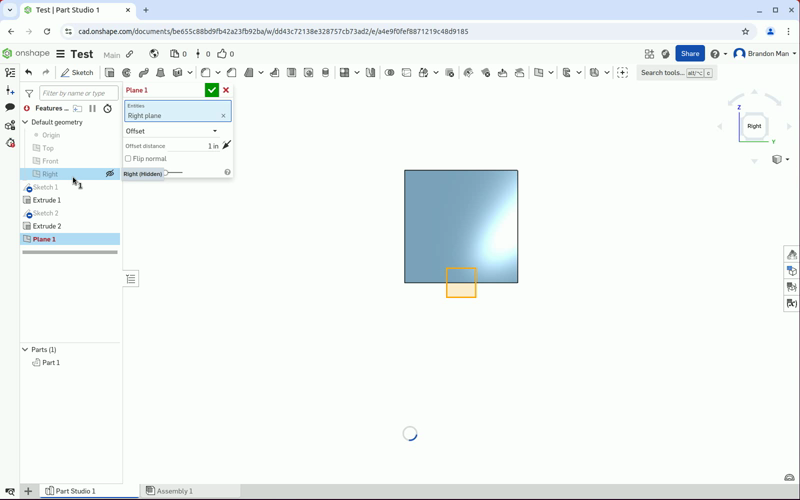
text(23.108)
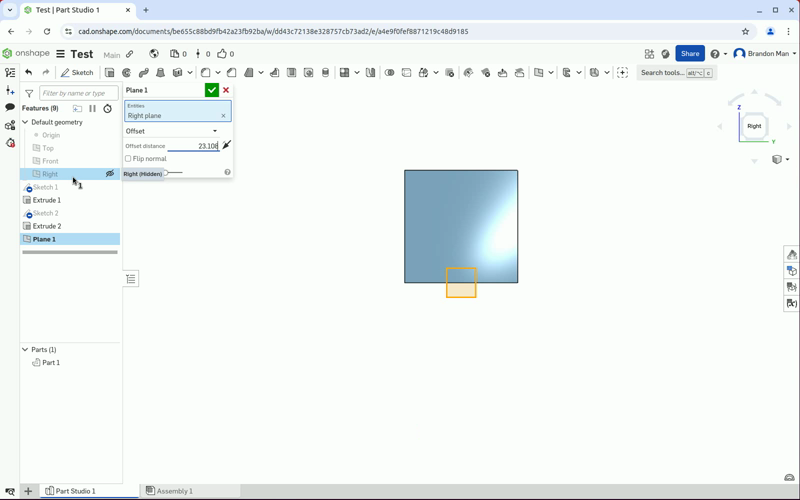
key(enter, 2)
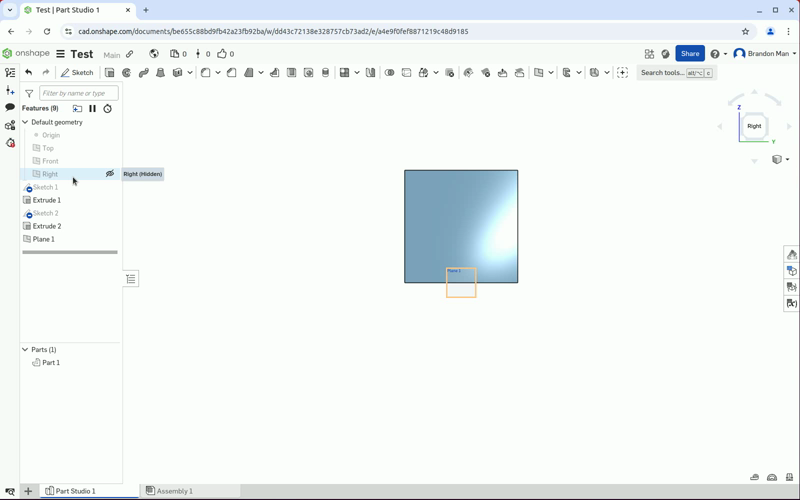
key(shift+s)
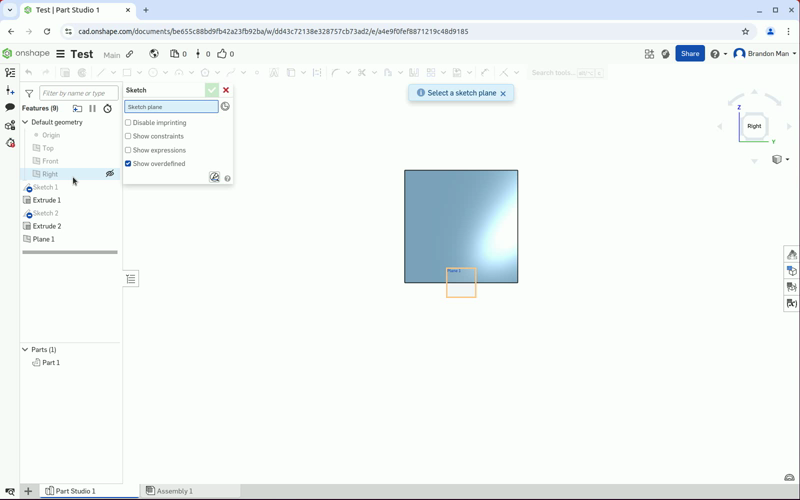
mouse_move(73, 241)
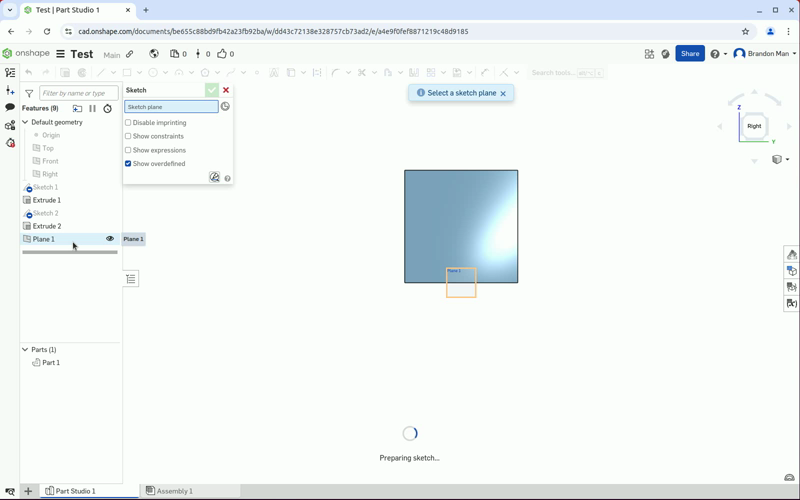
click(73, 241)
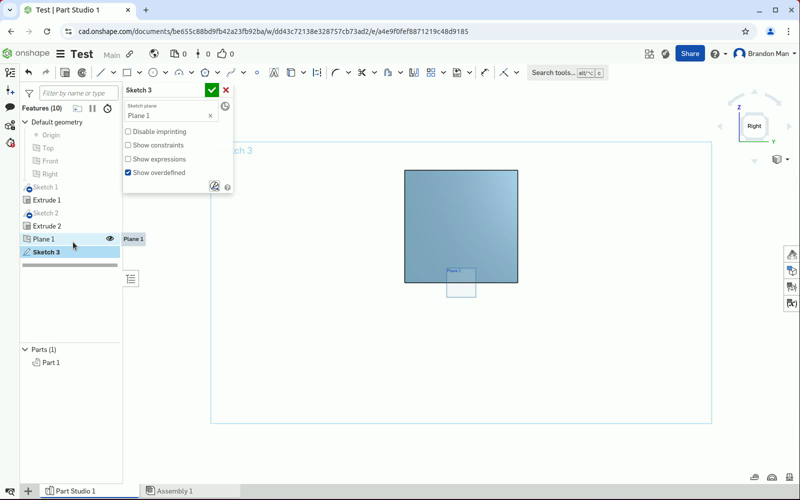
mouse_move(73, 352)
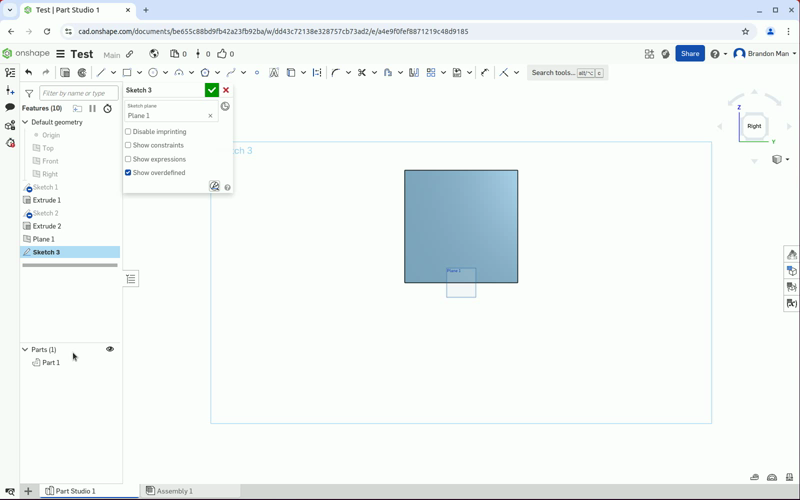
key(y)
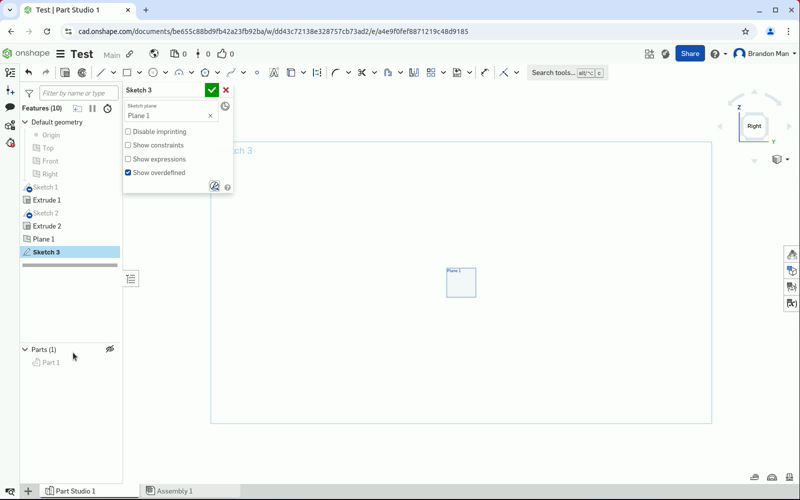
key(l)
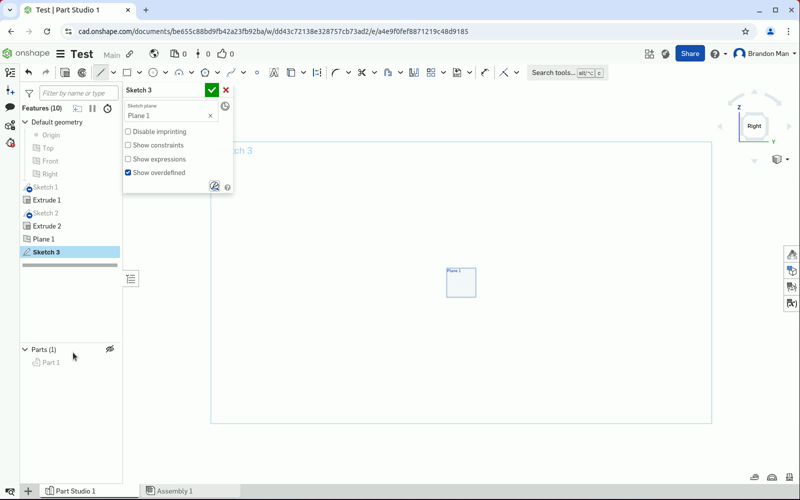
key_down(shift)
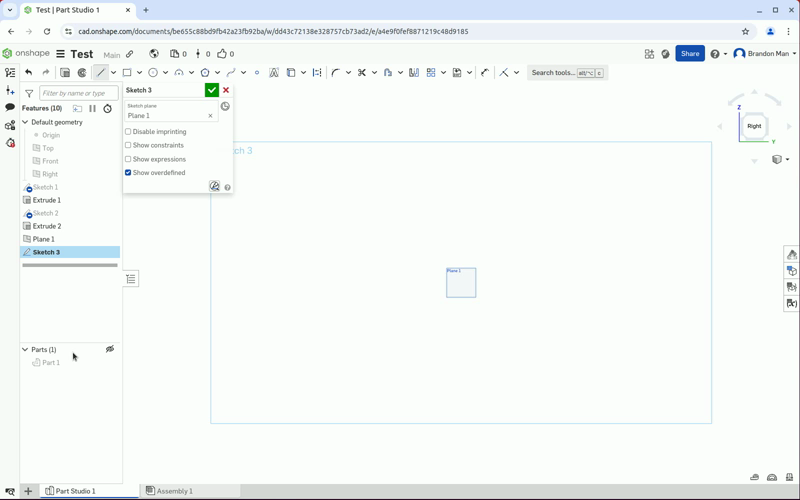
mouse_move(440, 246)
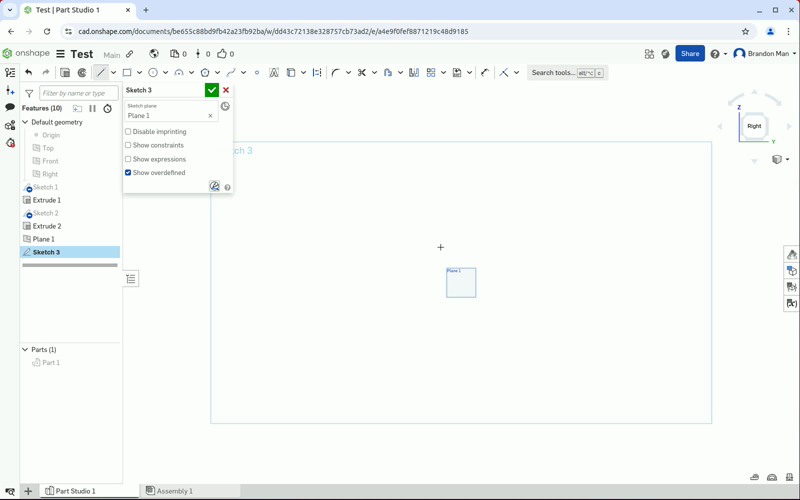
click(440, 246)
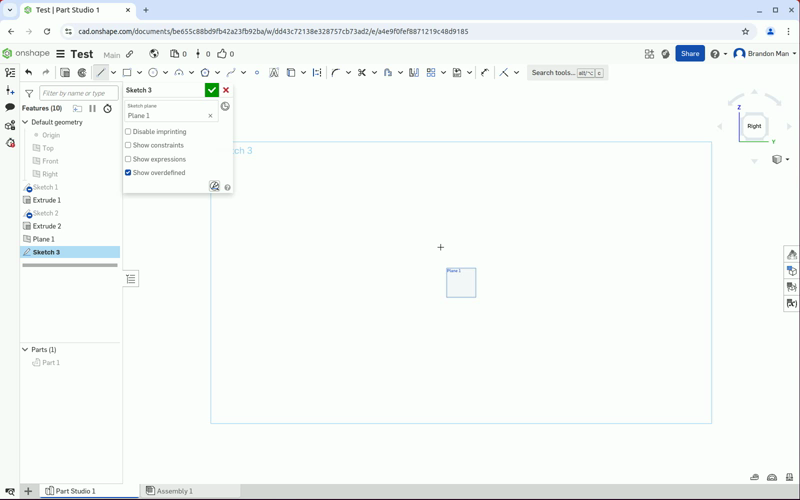
key_up(shift)
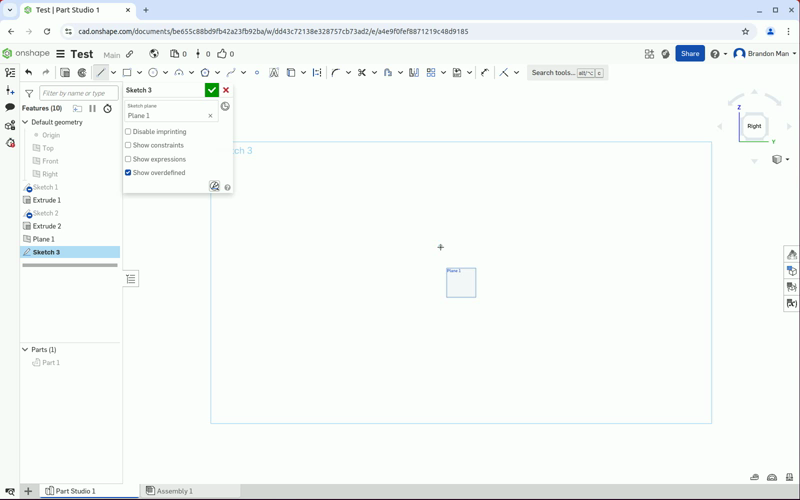
key_down(shift)
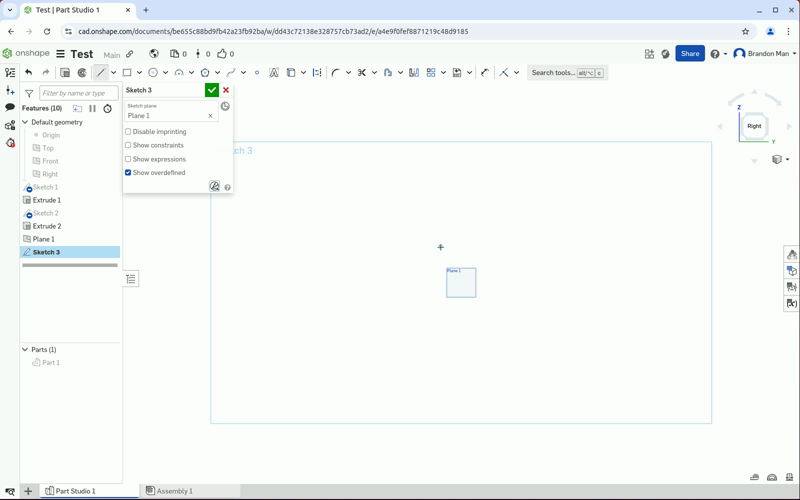
mouse_move(470, 246)
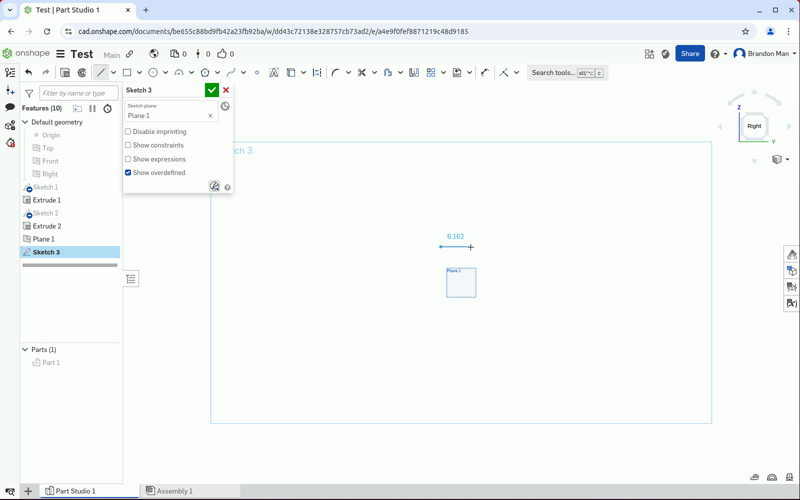
mouse_move(481, 246)
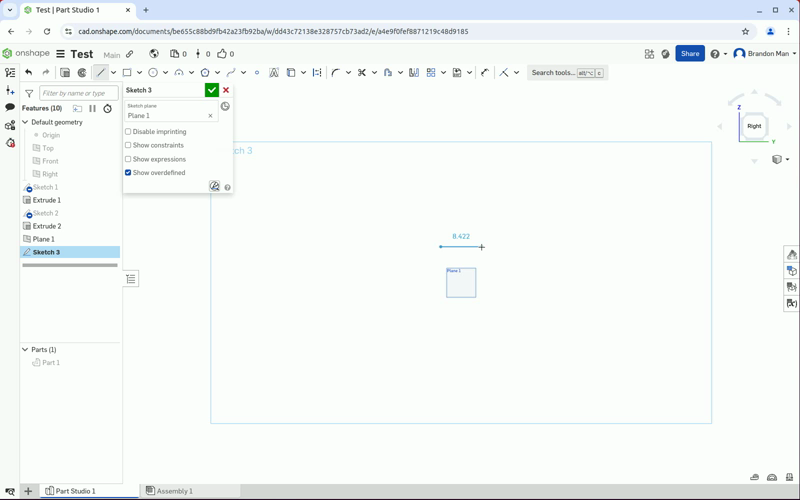
click(481, 246)
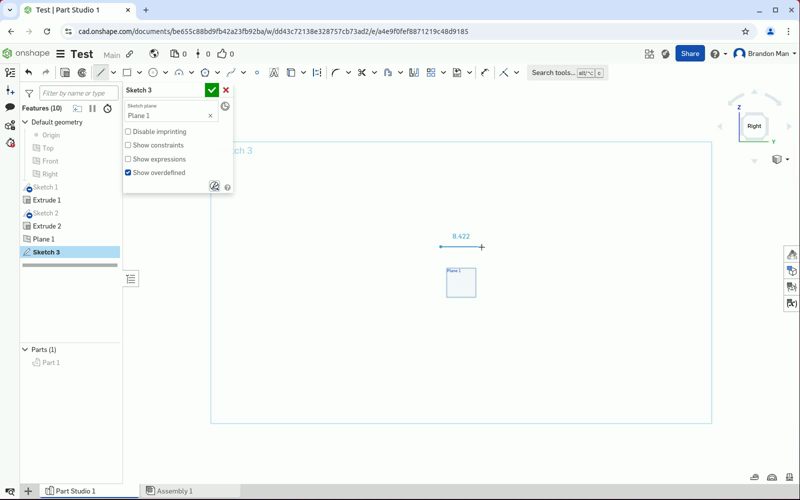
key_up(shift)
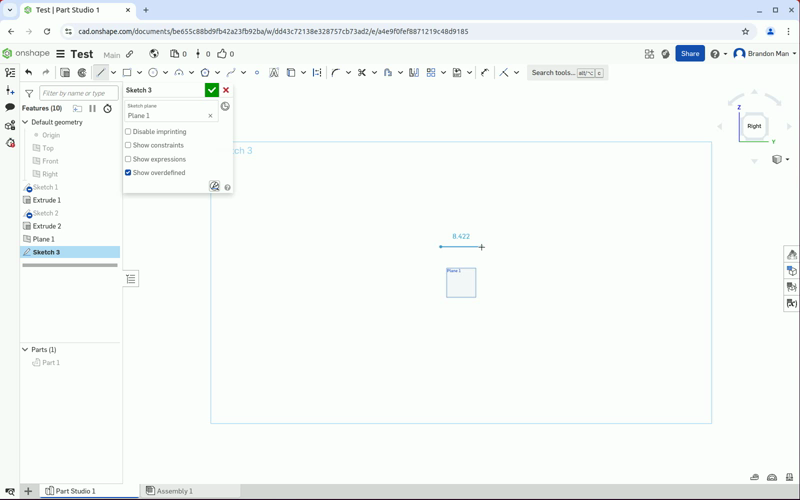
key_down(shift)
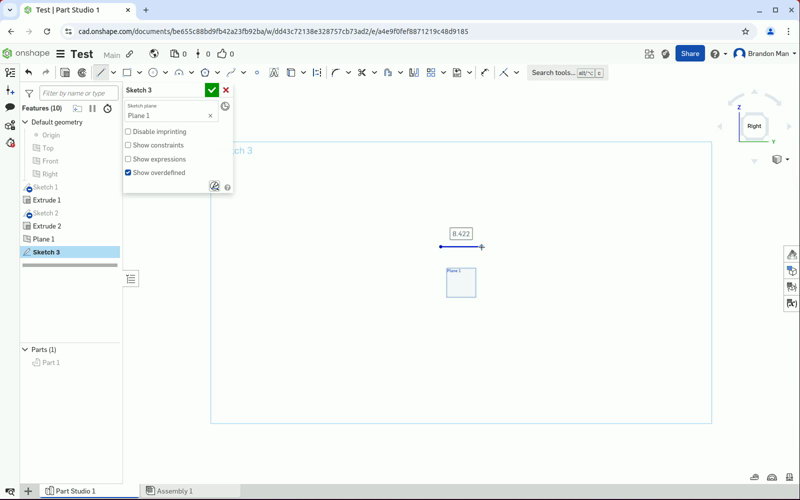
mouse_move(511, 246)
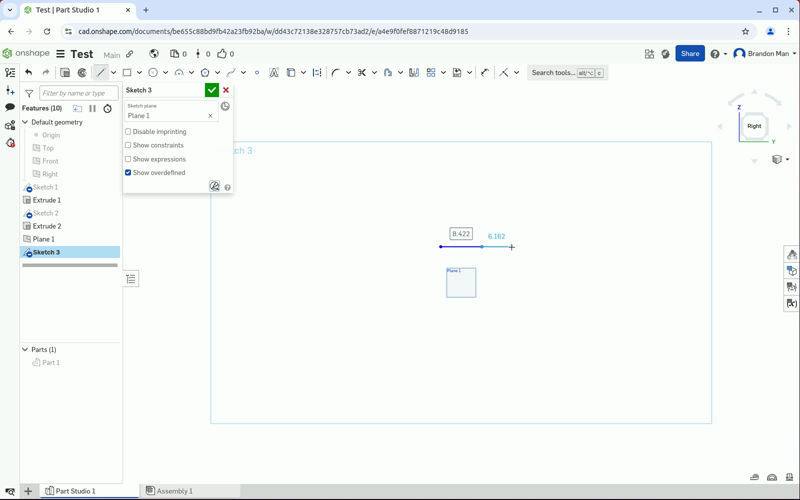
mouse_move(481, 206)
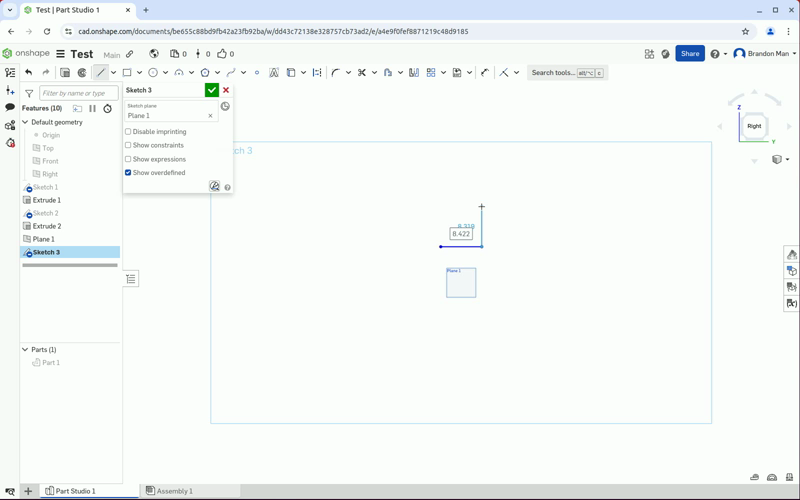
click(481, 206)
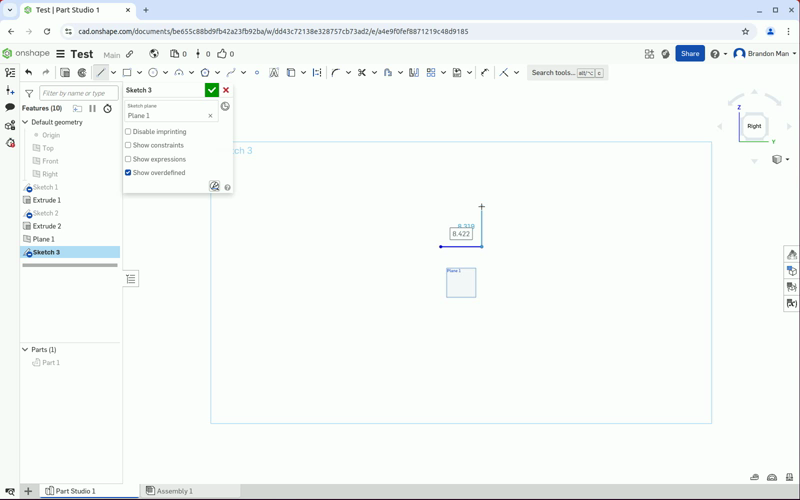
key_up(shift)
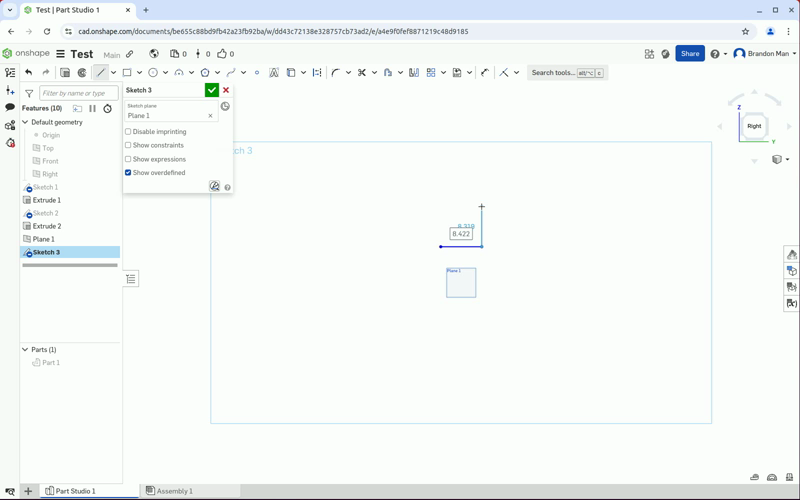
key_down(shift)
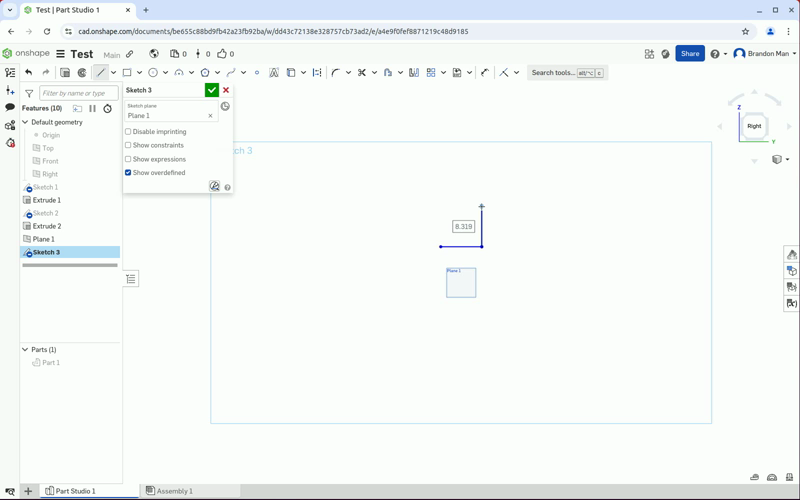
mouse_move(511, 206)
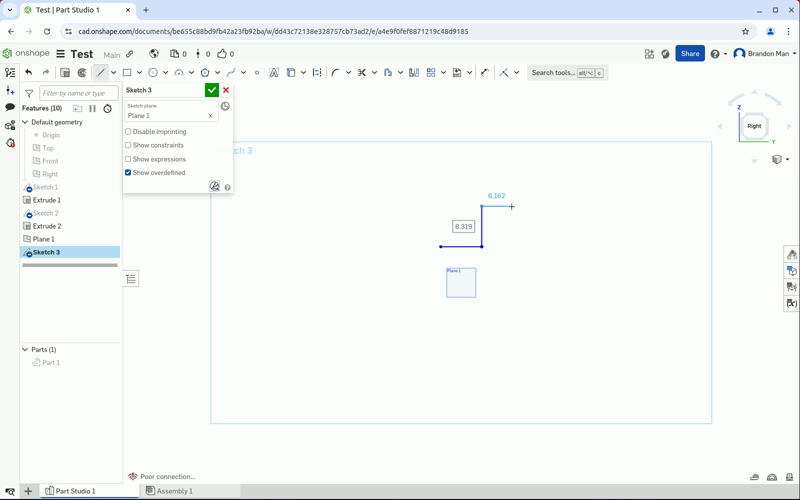
mouse_move(440, 206)
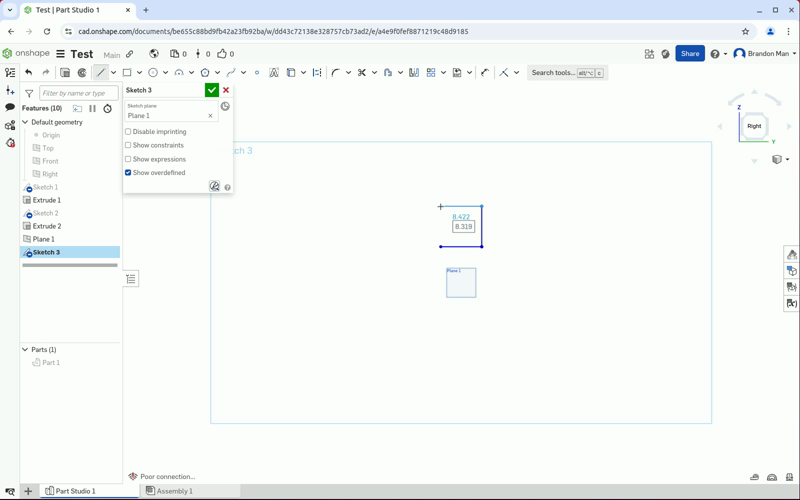
click(440, 206)
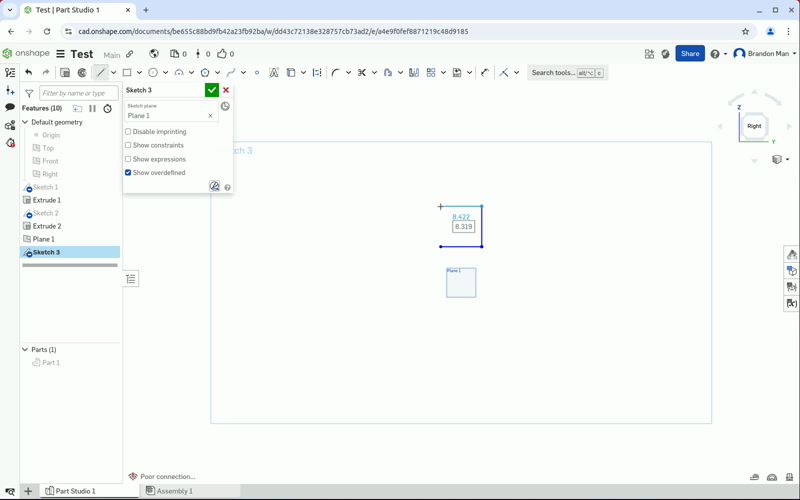
key_up(shift)
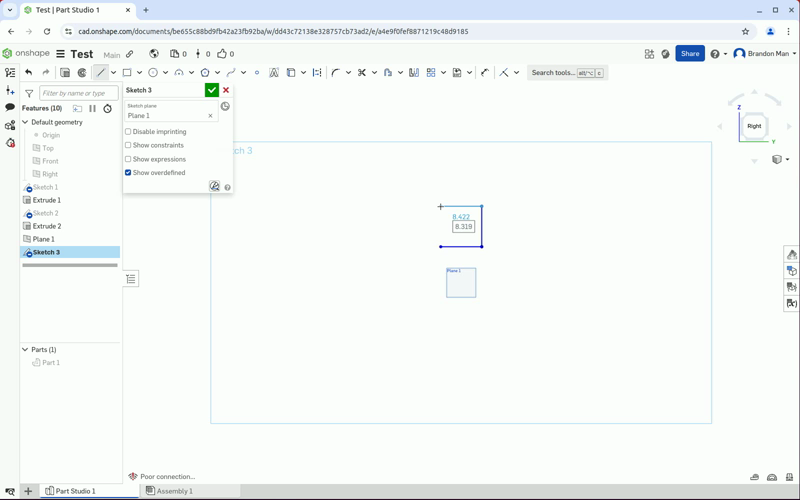
mouse_move(470, 206)
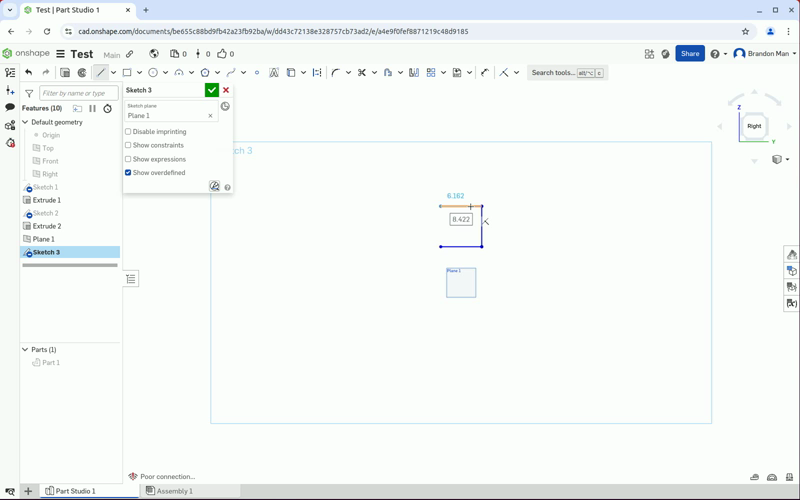
key_down(shift)
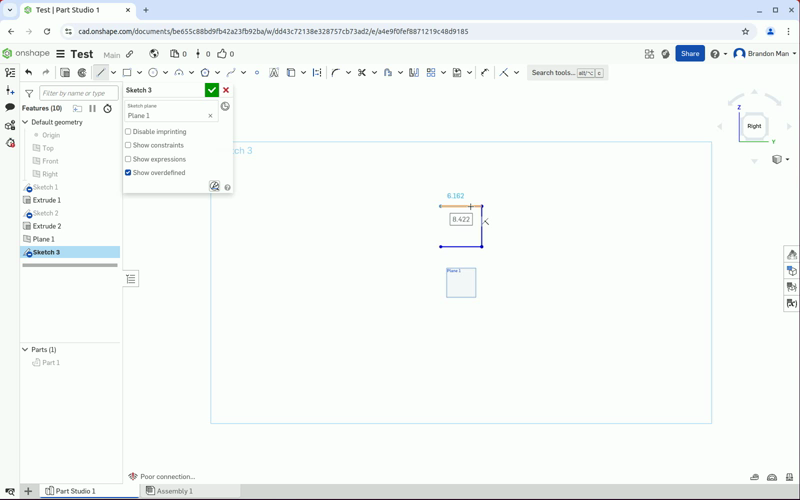
mouse_move(440, 246)
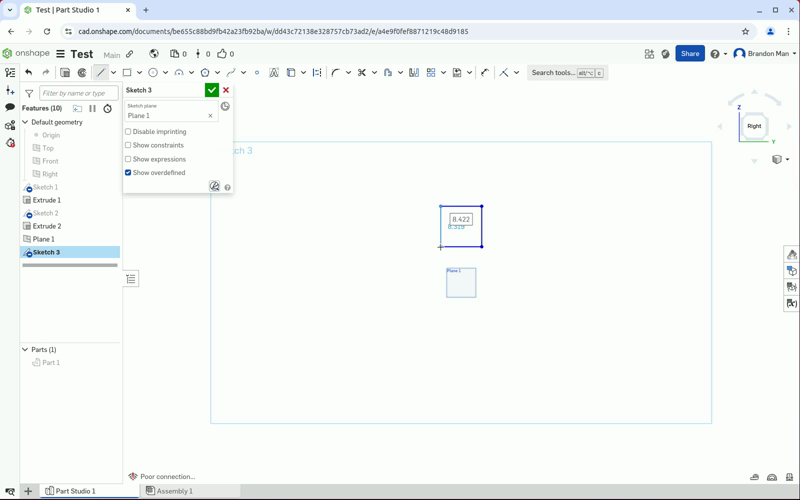
key_up(shift)
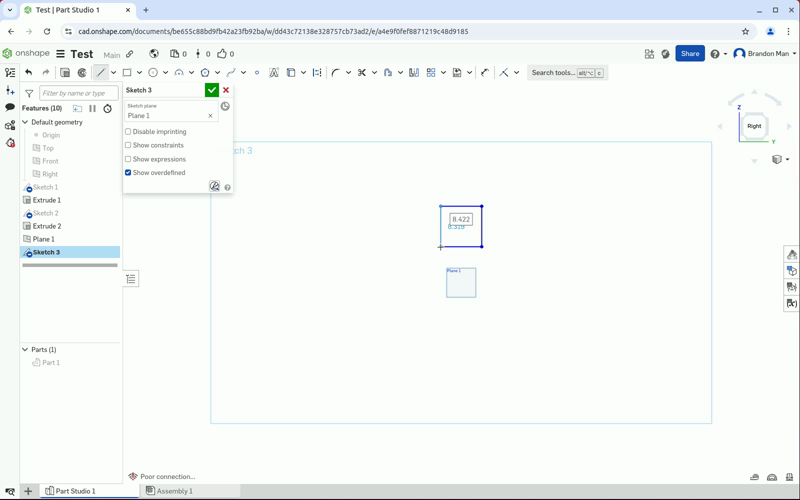
click(440, 246)
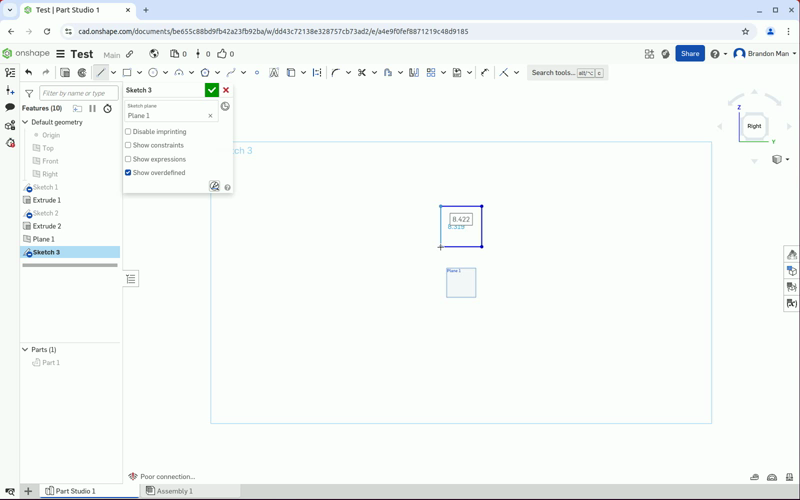
key(esc)
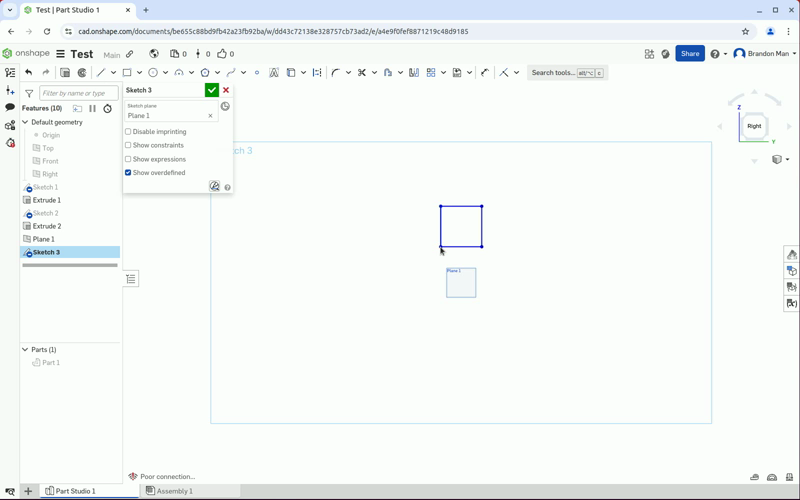
mouse_move(473, 241)
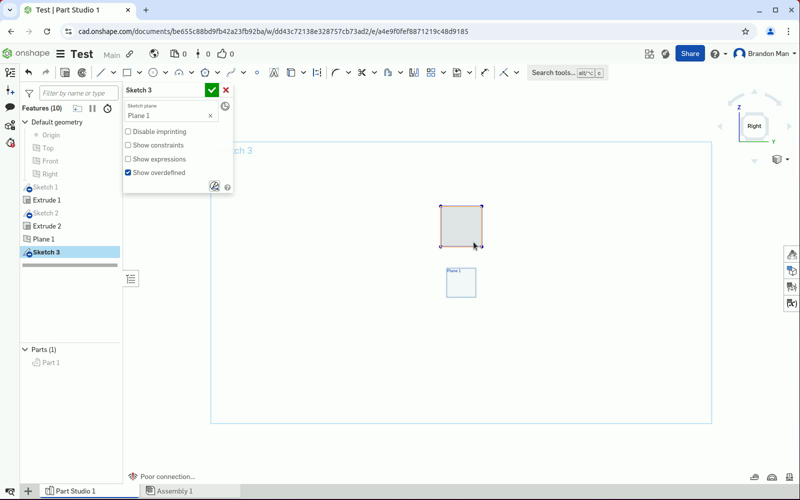
scroll(6)
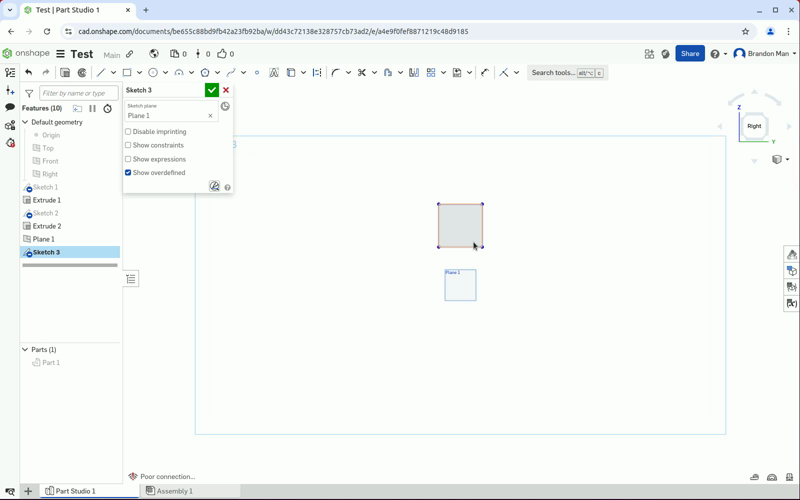
scroll(6)
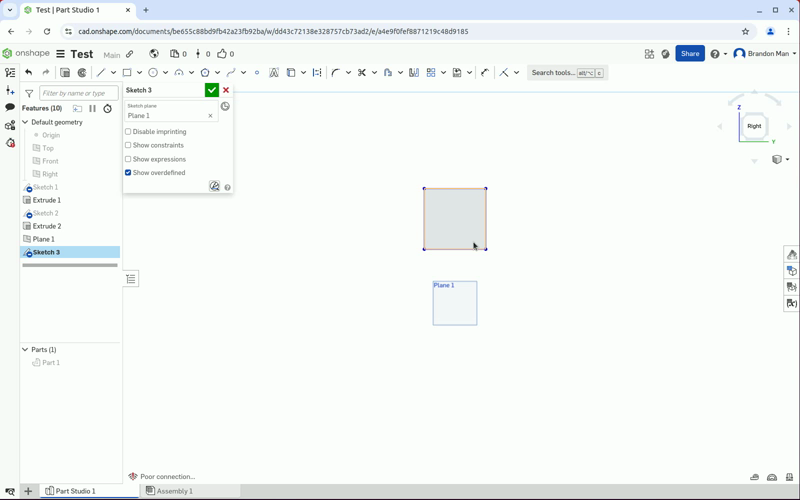
scroll(6)
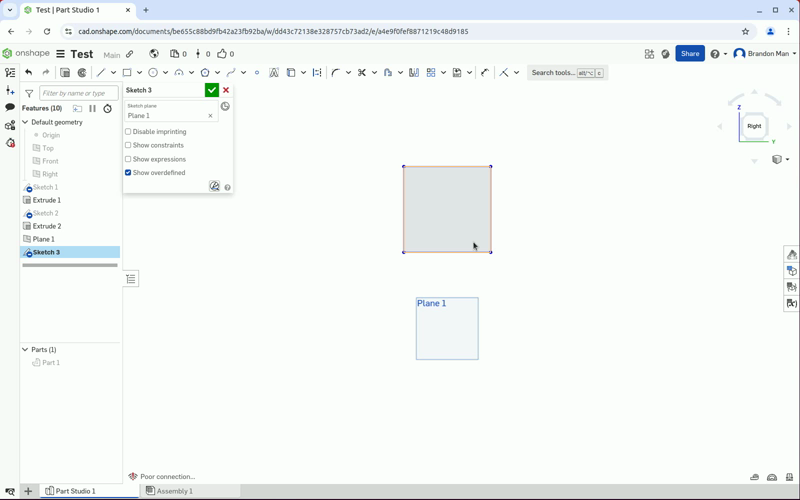
scroll(6)
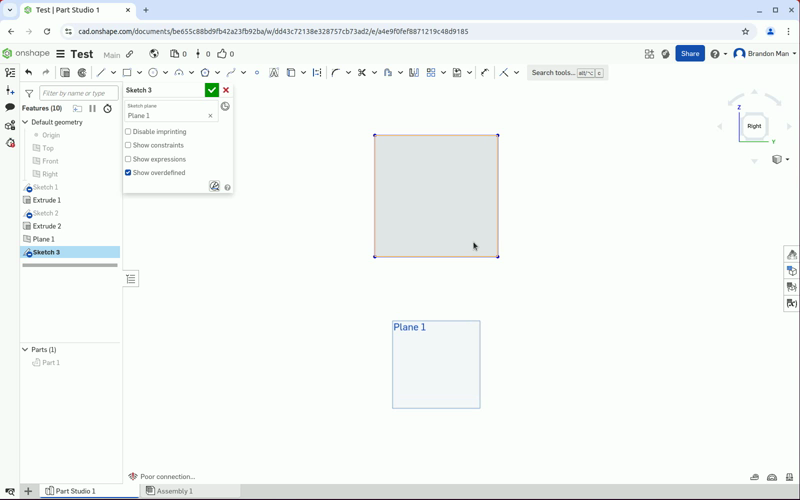
scroll(6)
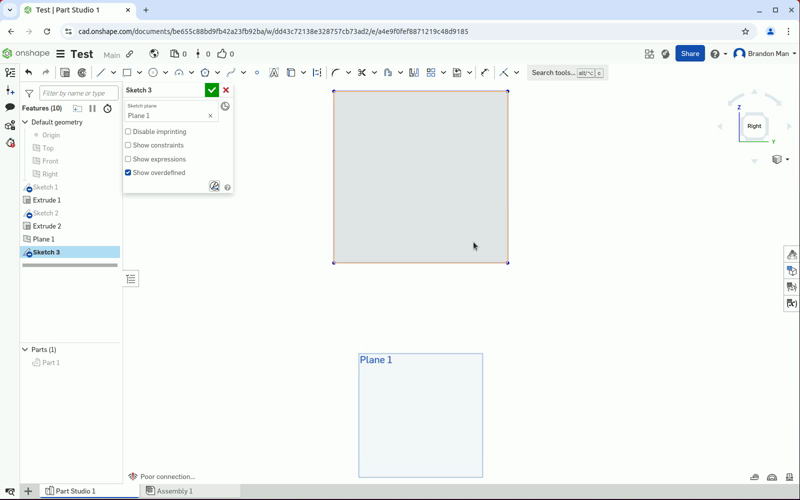
scroll(6)
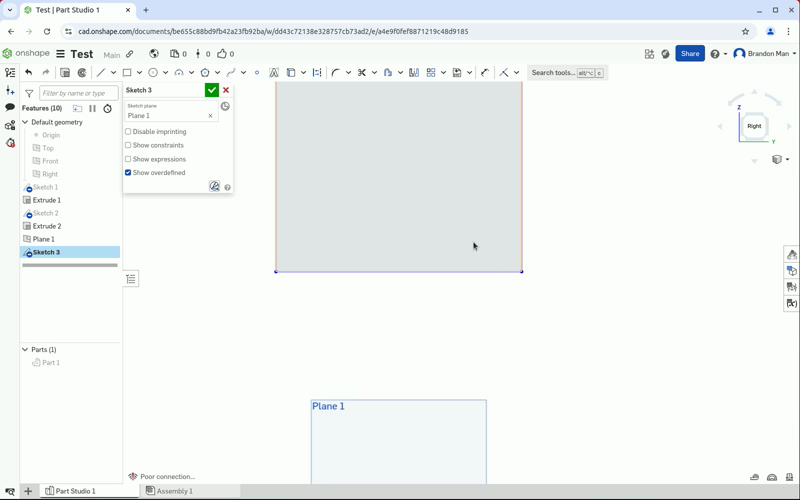
scroll(6)
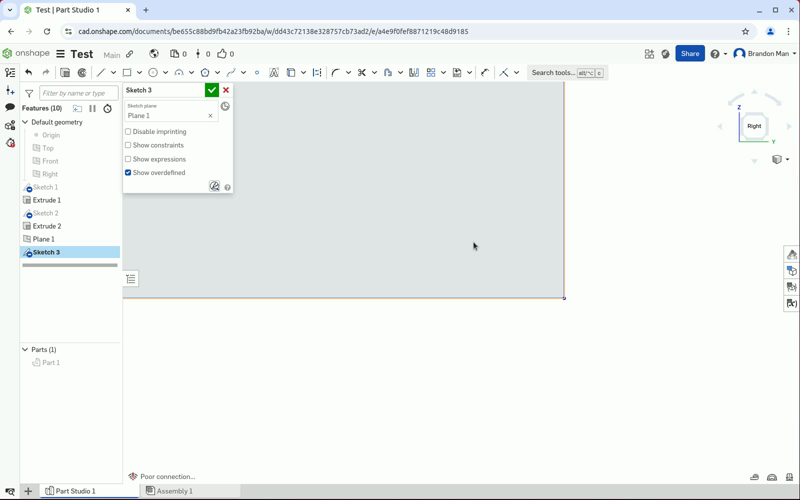
click(473, 241)
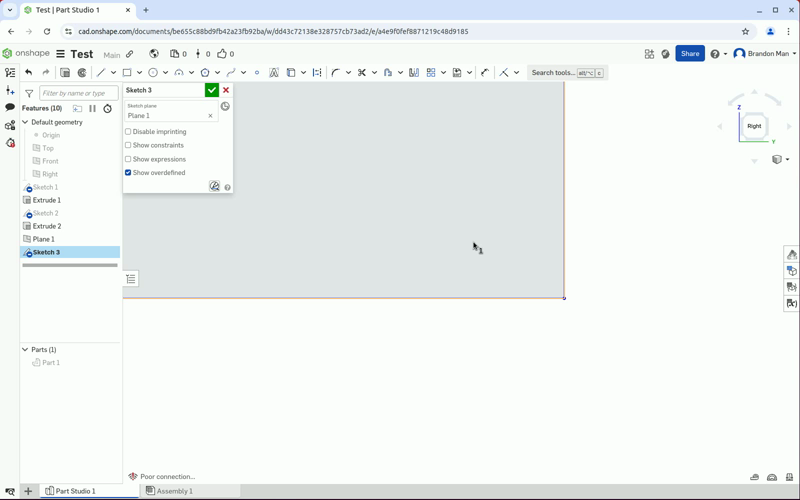
scroll(-6)
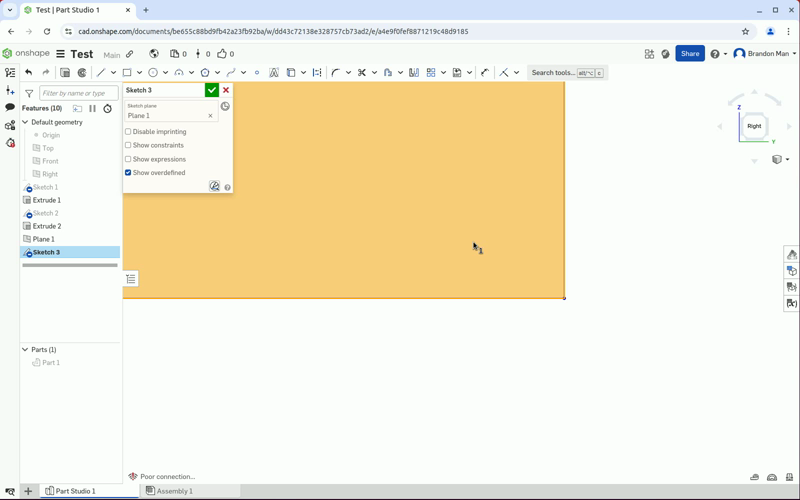
scroll(-6)
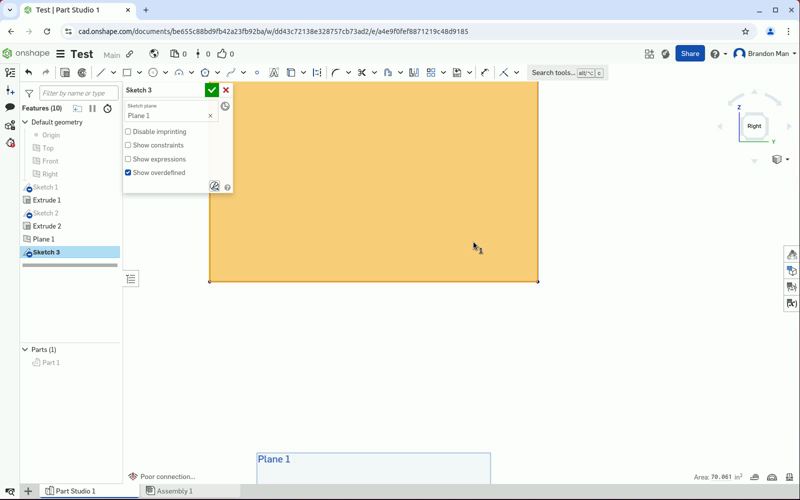
scroll(-6)
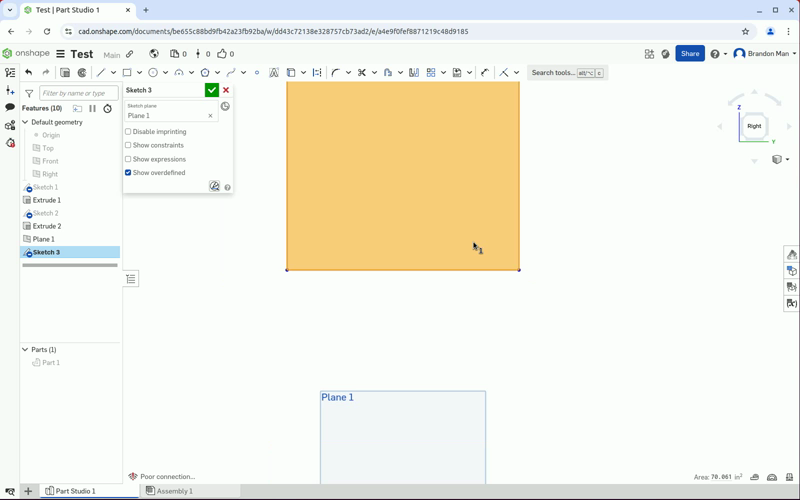
scroll(-6)
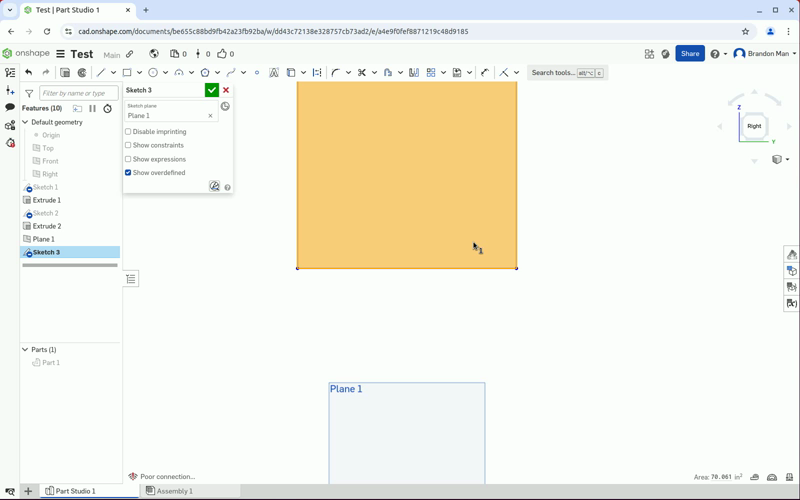
scroll(-6)
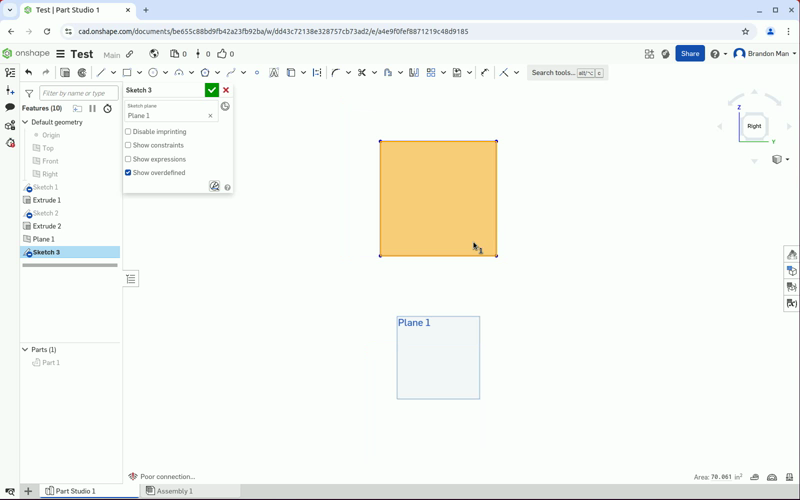
scroll(-6)
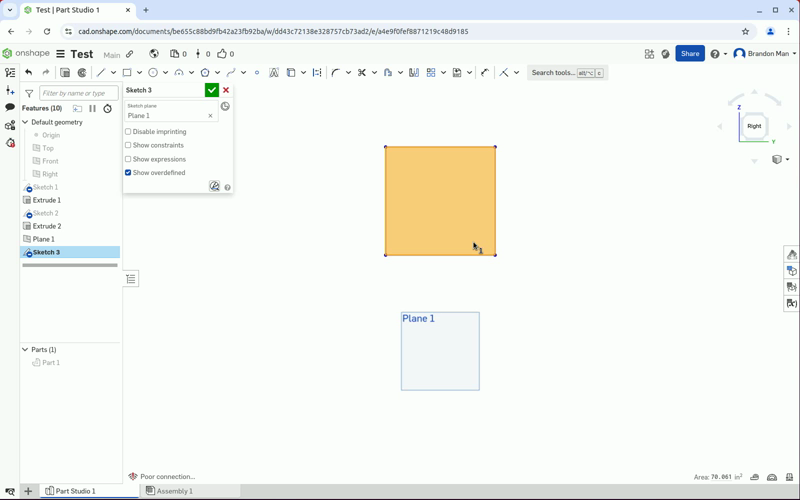
scroll(-6)
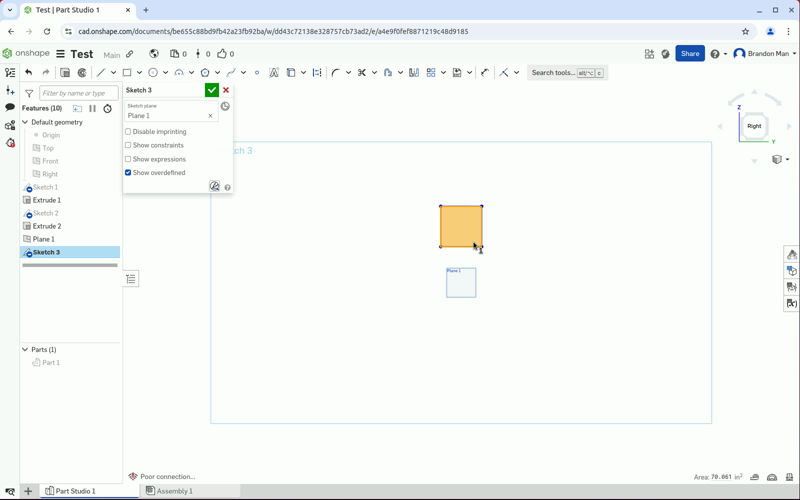
mouse_move(73, 352)
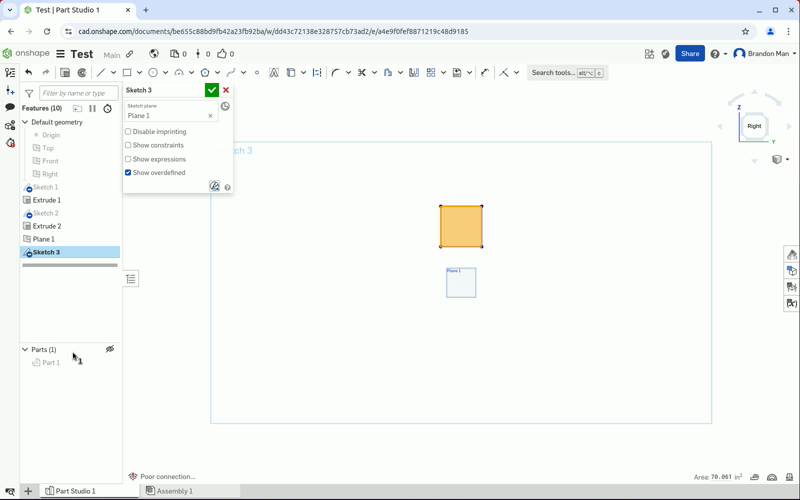
key(shift+y)
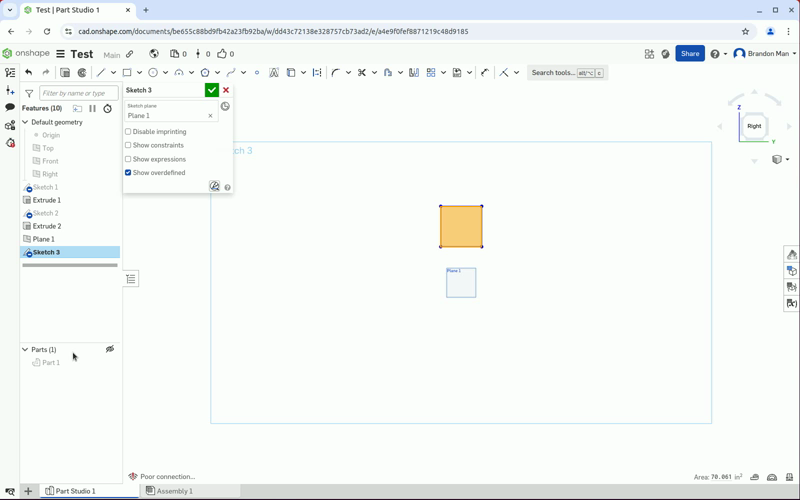
key(shift+e)
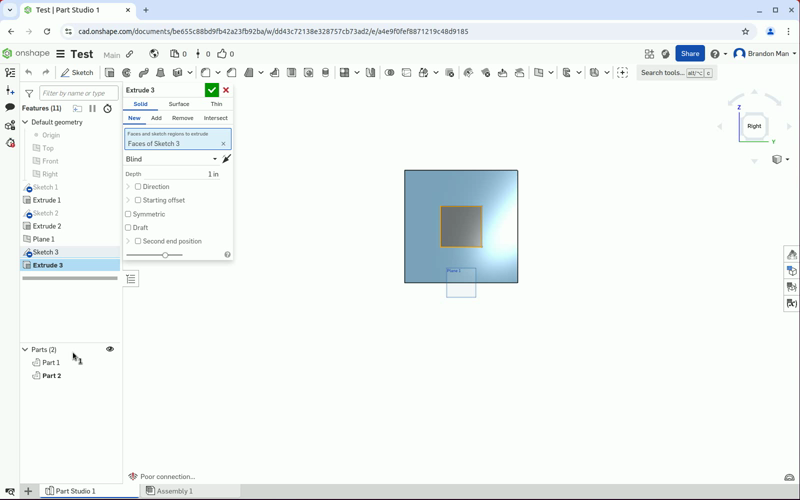
mouse_move(143, 106)
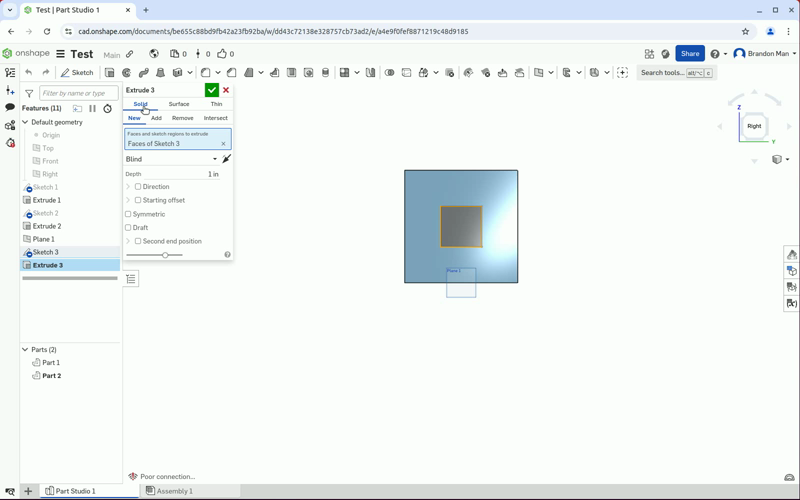
click(143, 106)
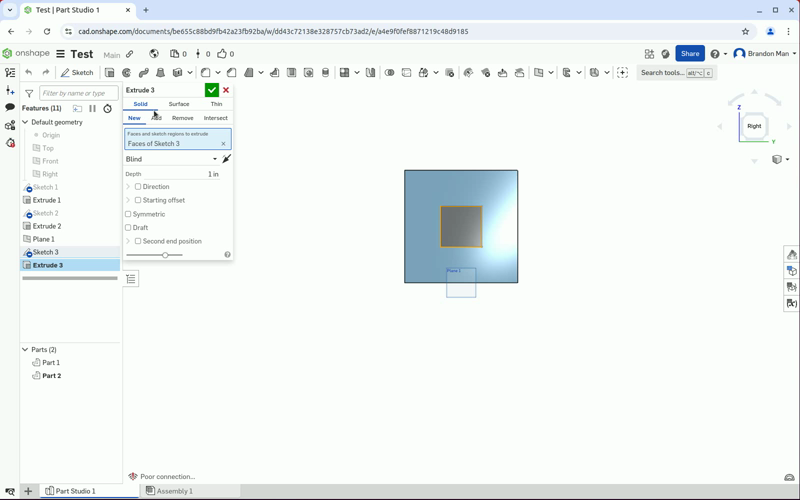
mouse_move(186, 120)
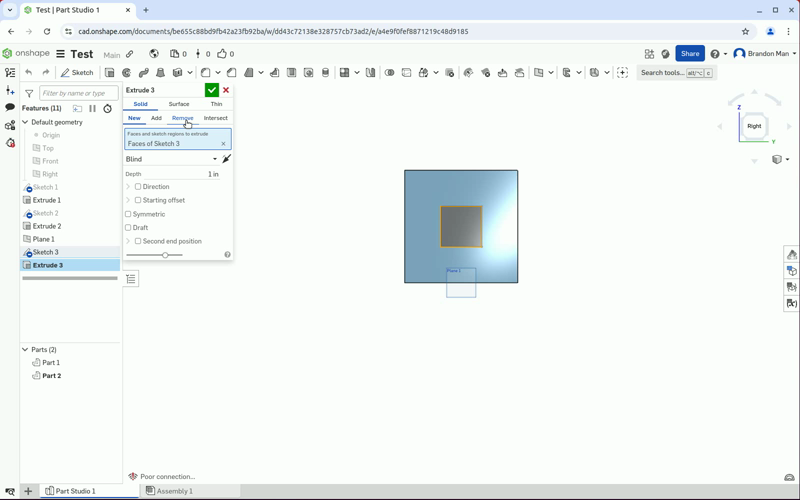
click(186, 120)
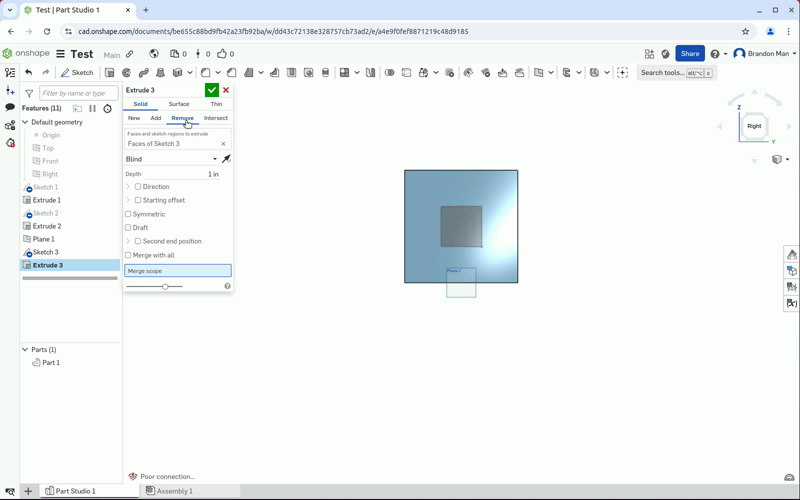
key(tab, 4)
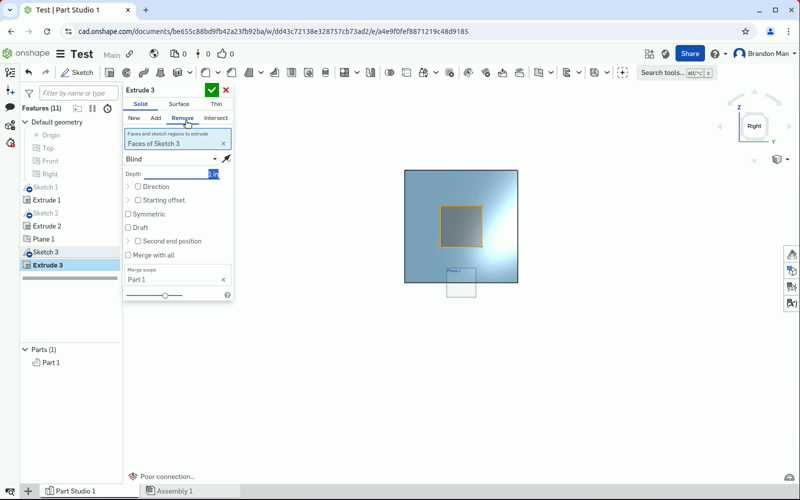
text(6.499)
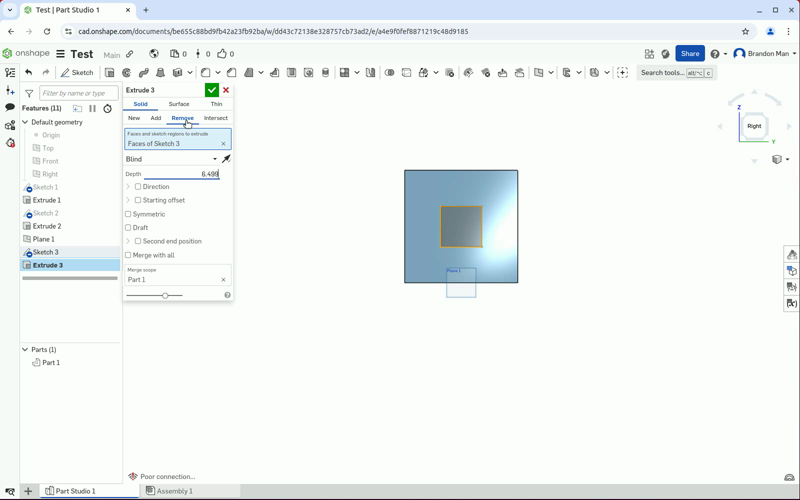
key(tab, 6)
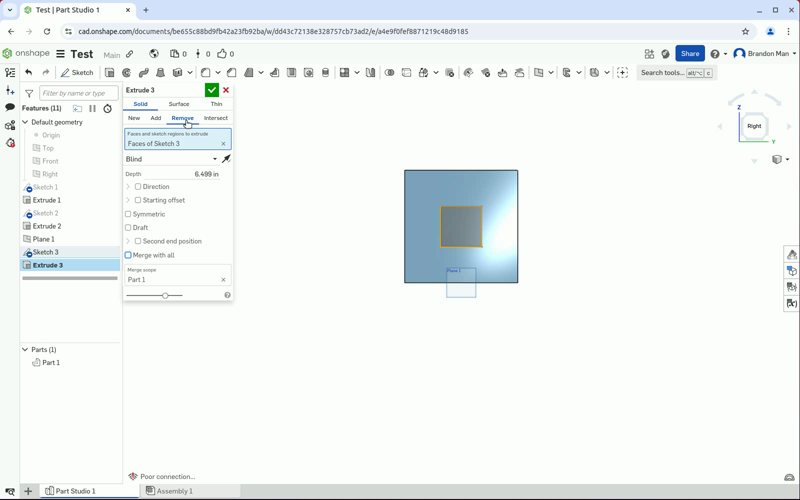
key(space)
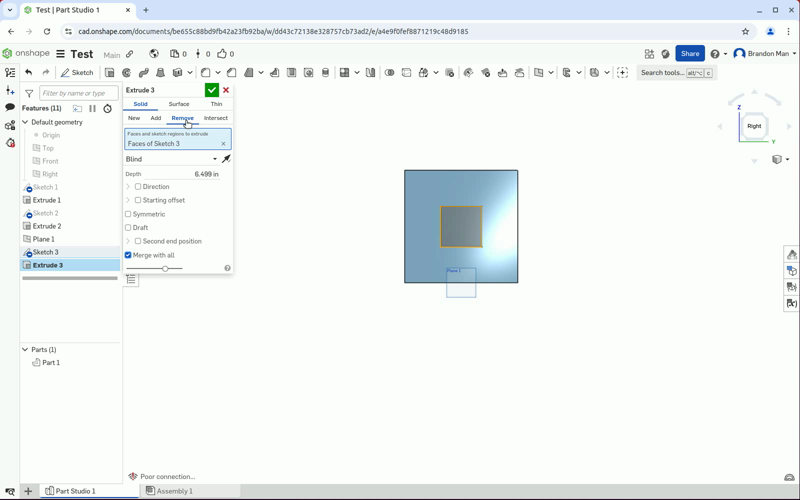
key(enter)
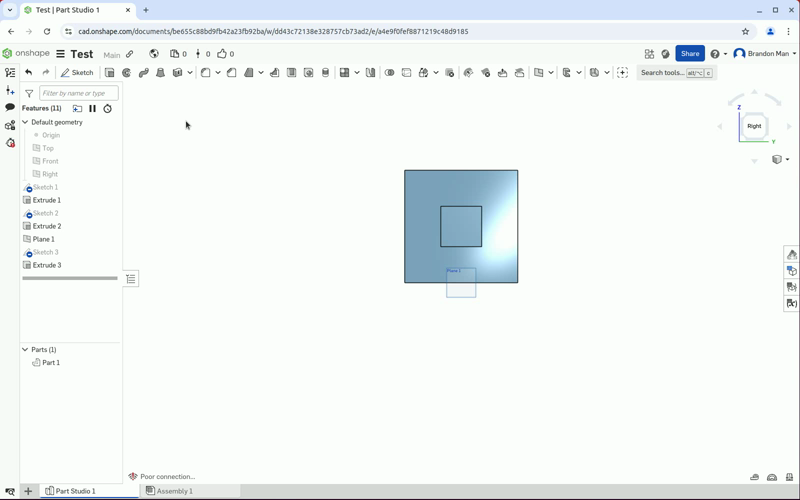
key(shift+h)
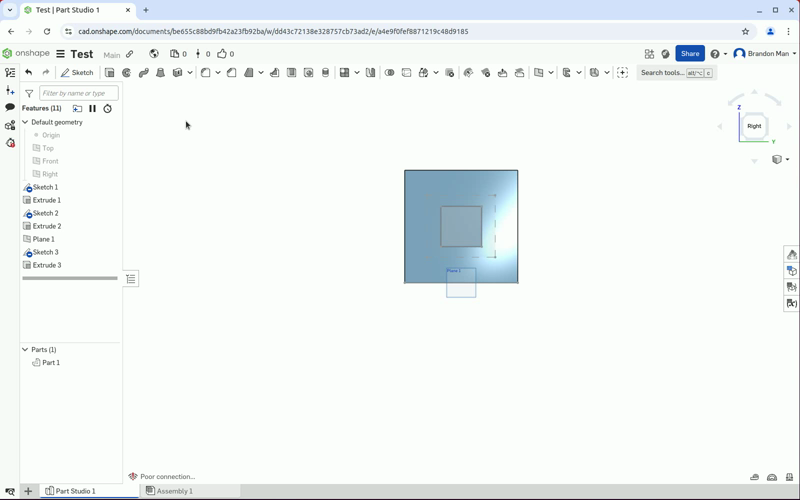
key(shift+h)
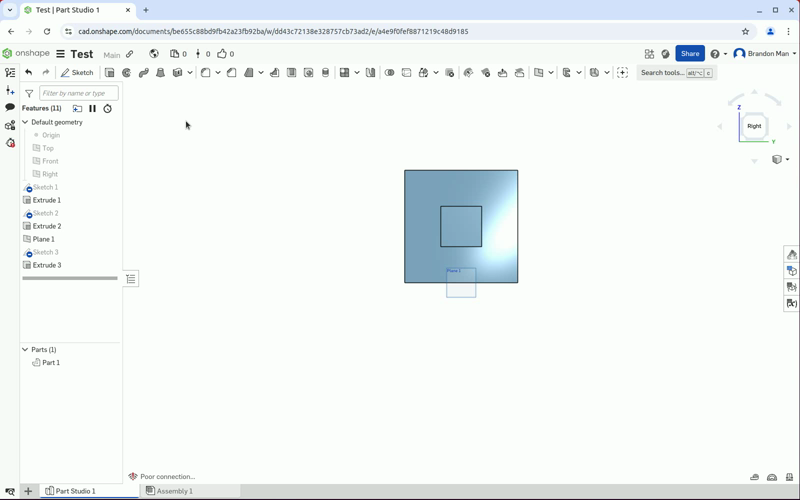
mouse_move(73, 189)
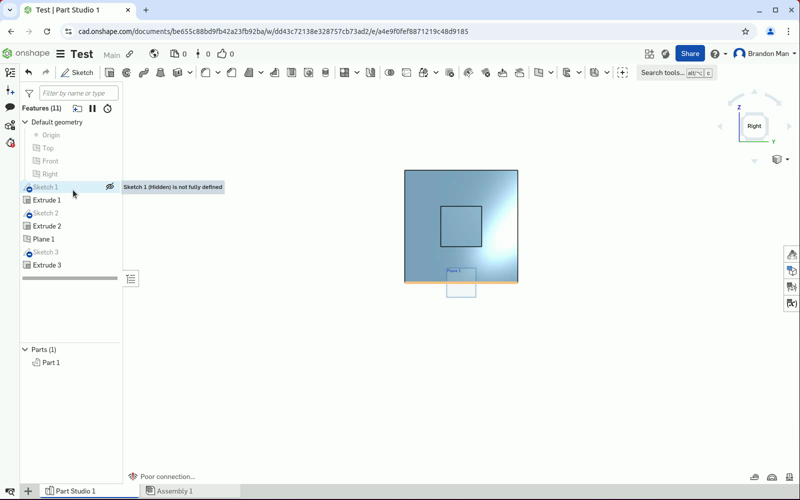
click(73, 189)
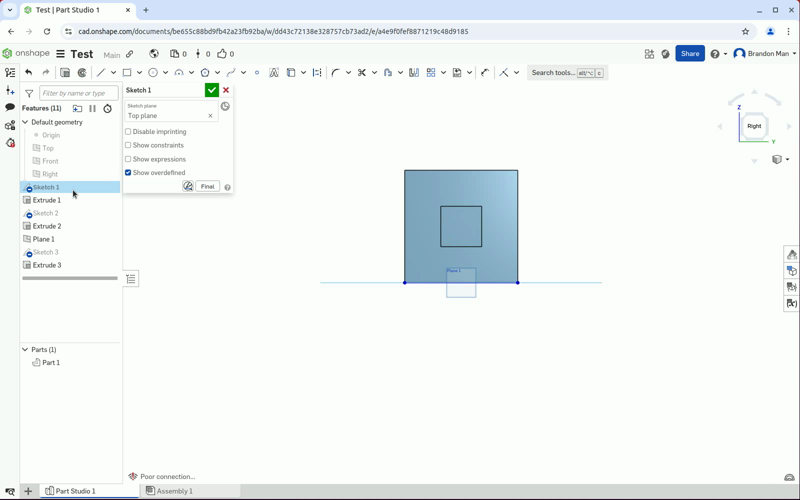
mouse_move(229, 92)
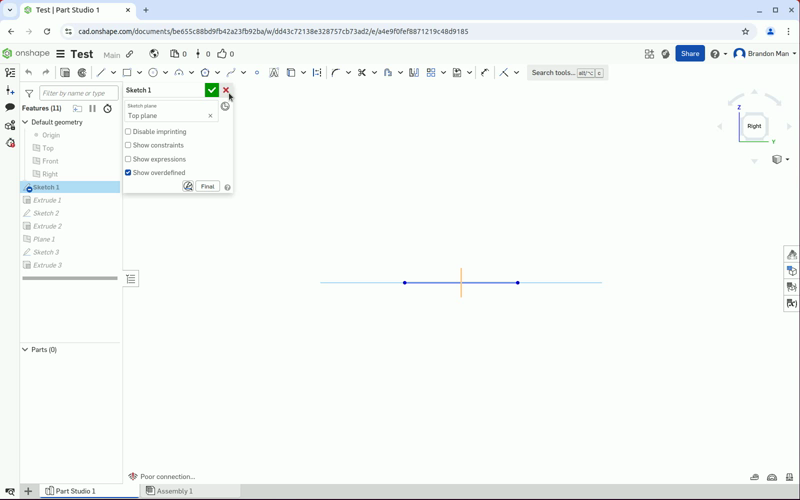
click(229, 92)
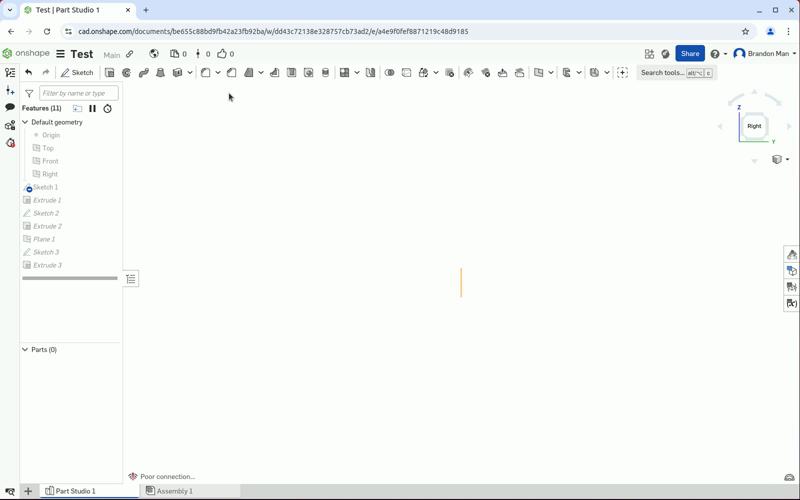
mouse_move(73, 352)
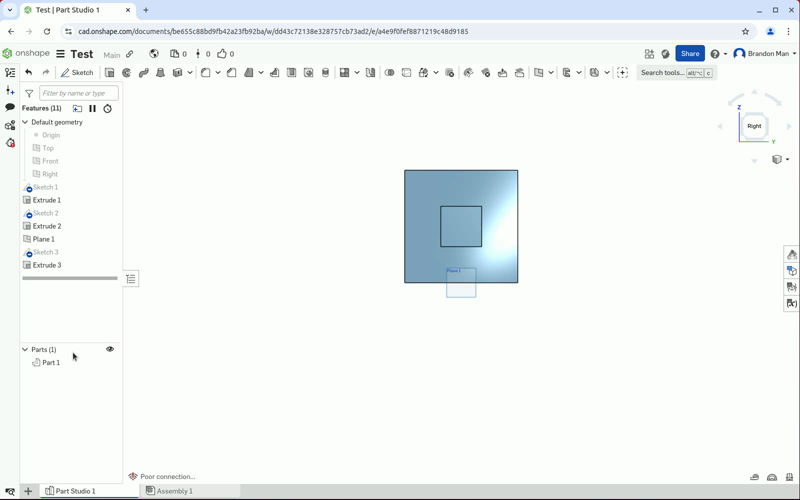
key(y)
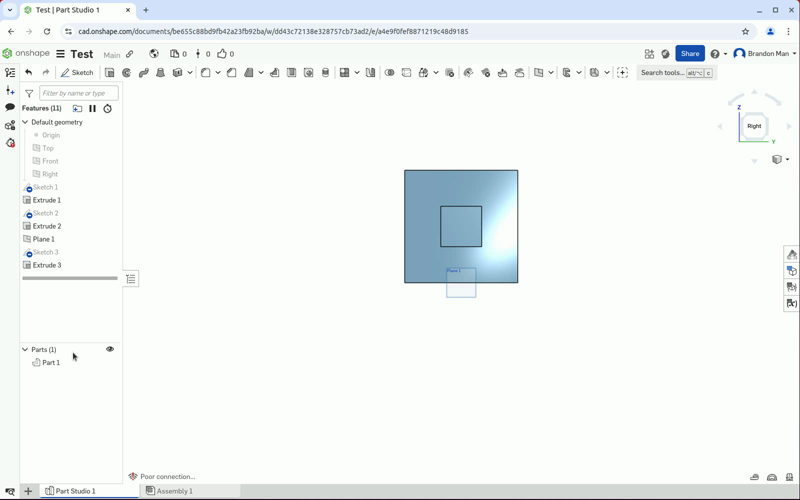
key(shift+p)
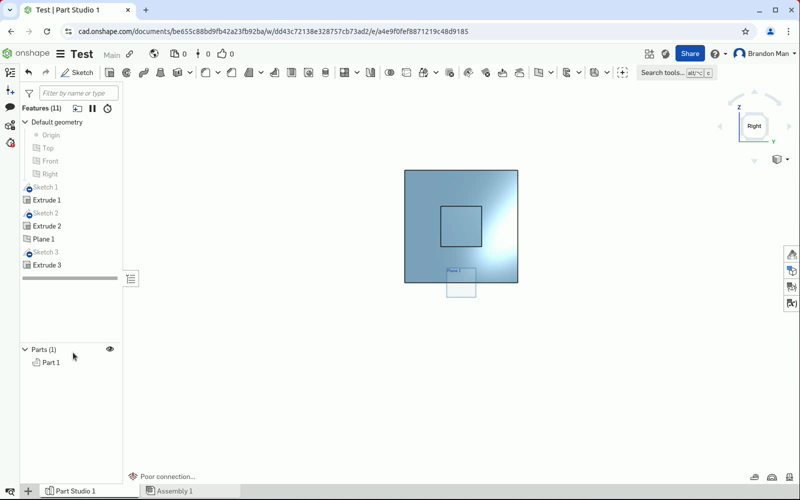
key(space)
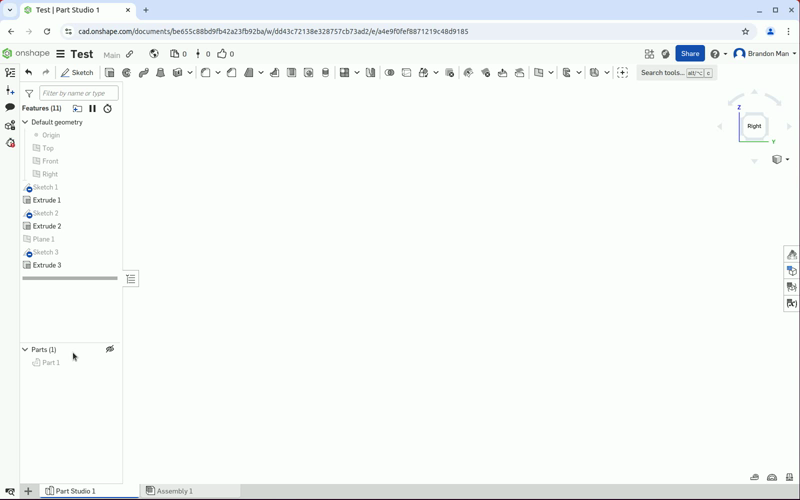
key_down(shift)
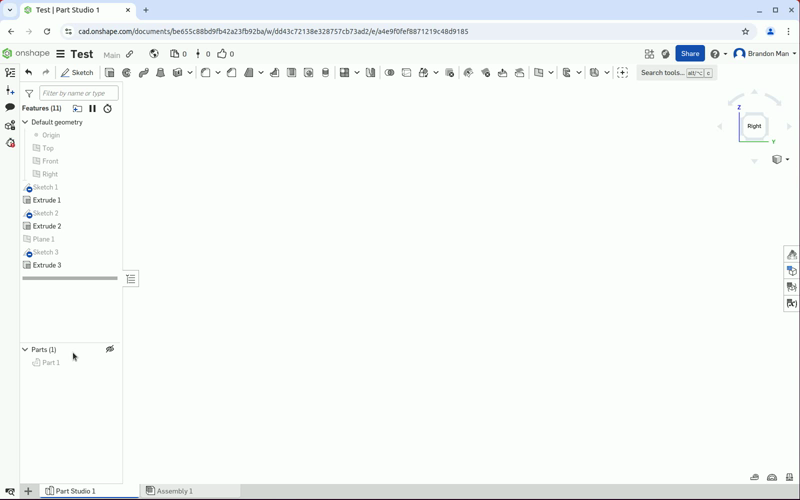
key(right)
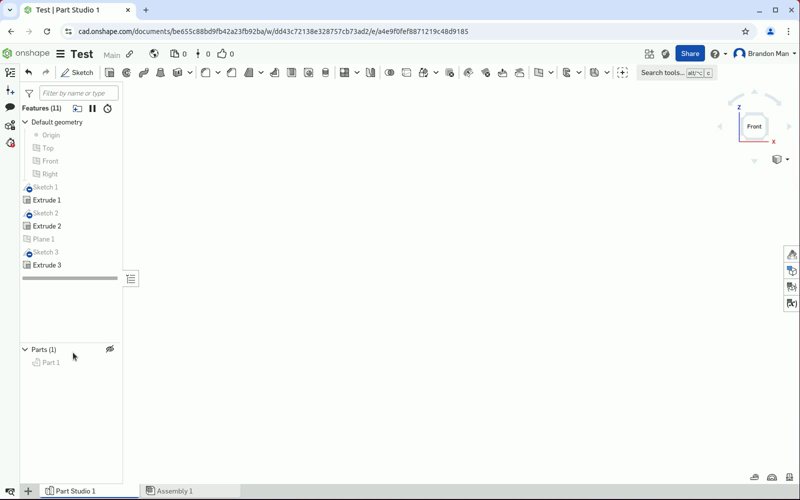
key_up(shift)
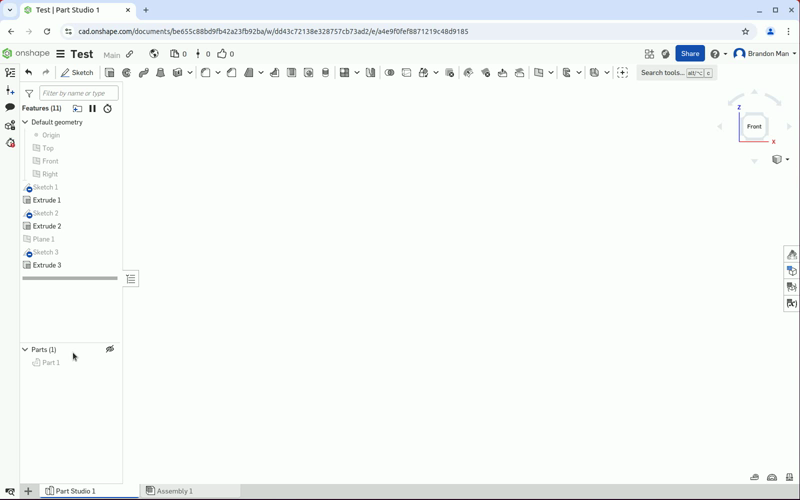
key(space)
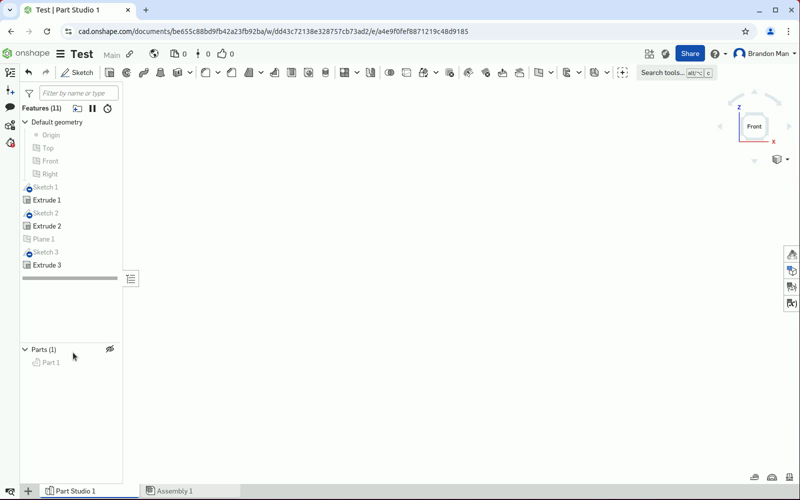
key_down(shift)
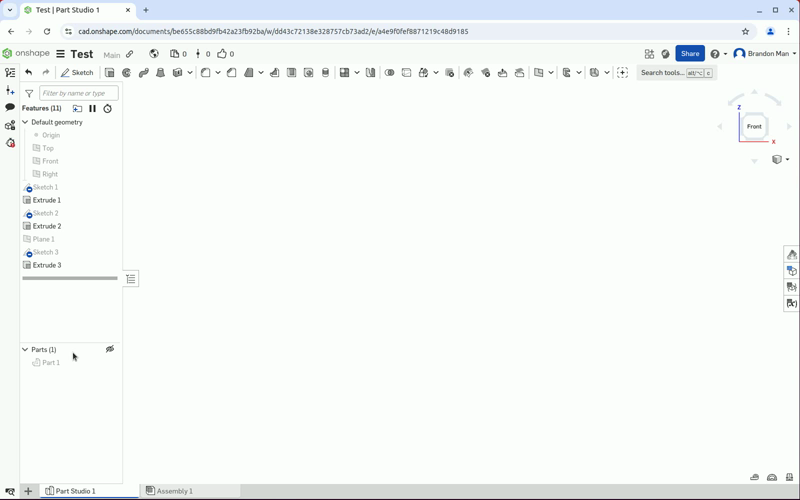
key(down)
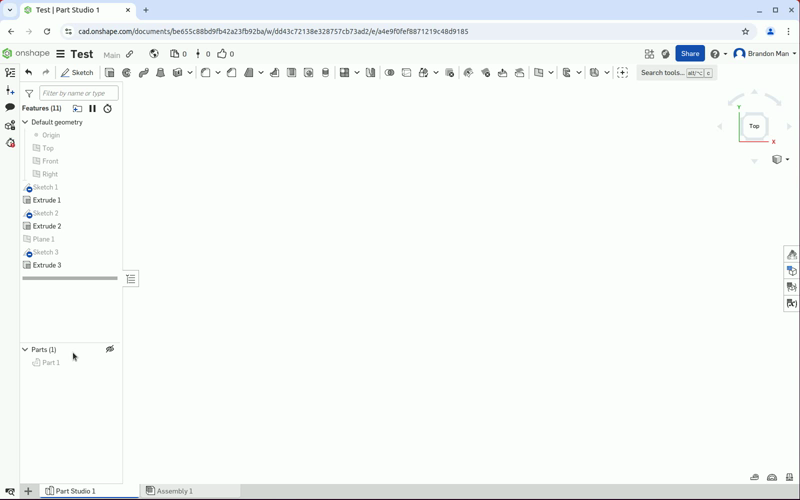
key_up(shift)
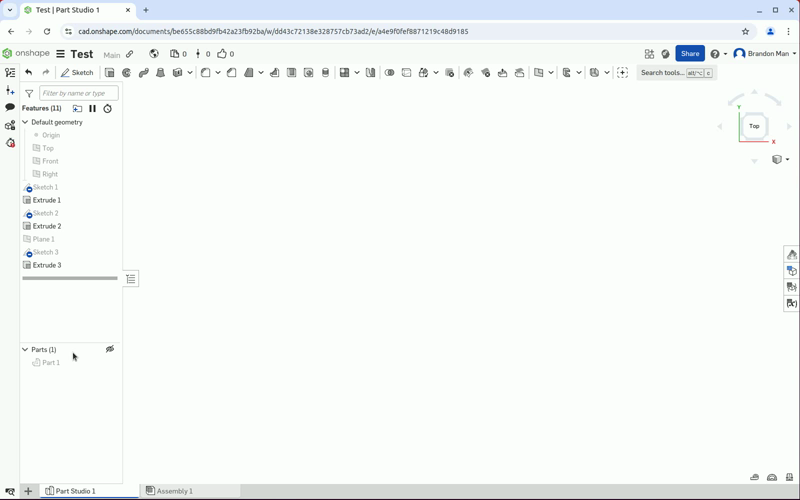
mouse_move(73, 352)
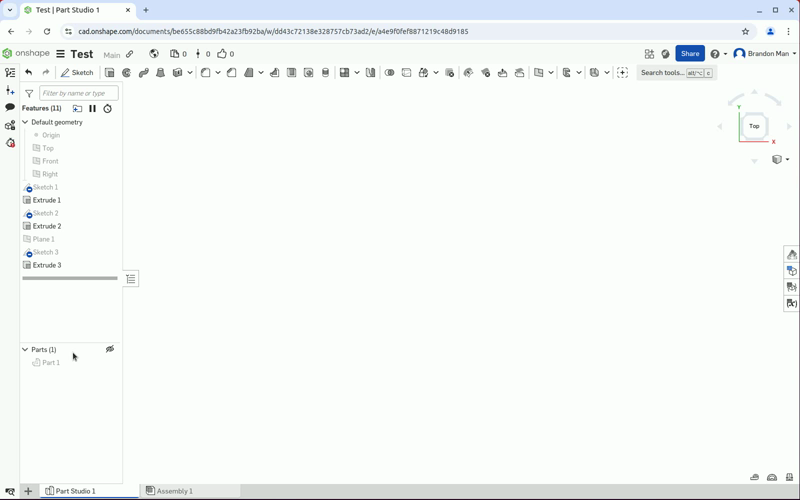
key(shift+y)
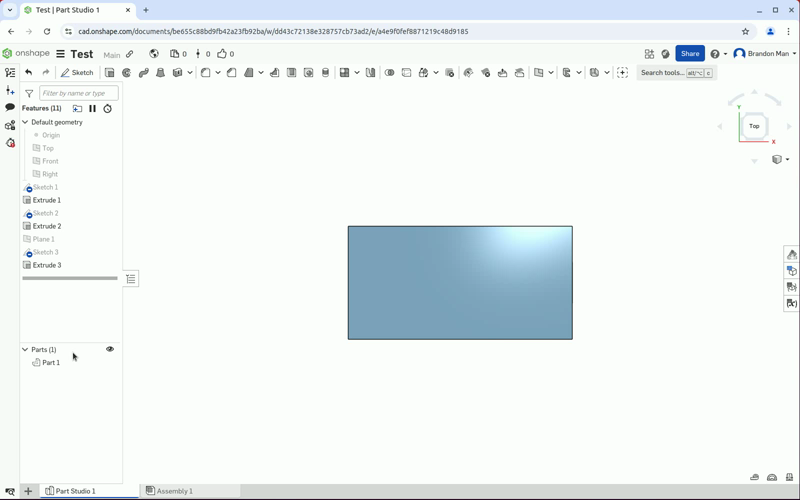
mouse_move(541, 75)
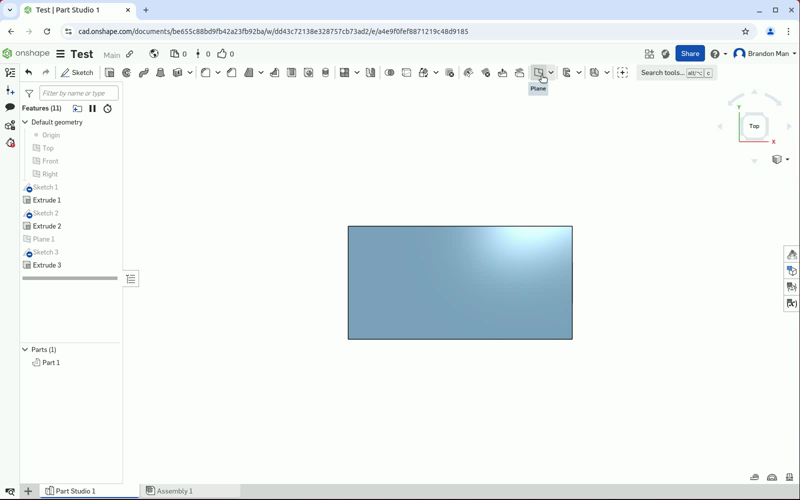
click(541, 75)
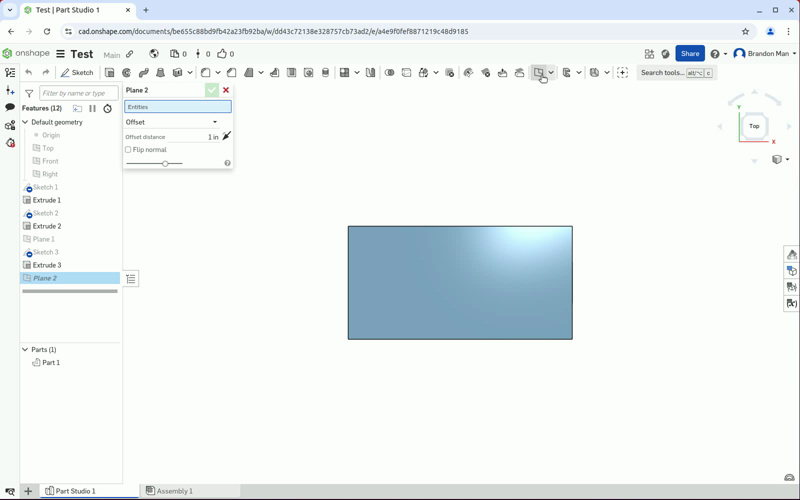
mouse_move(73, 150)
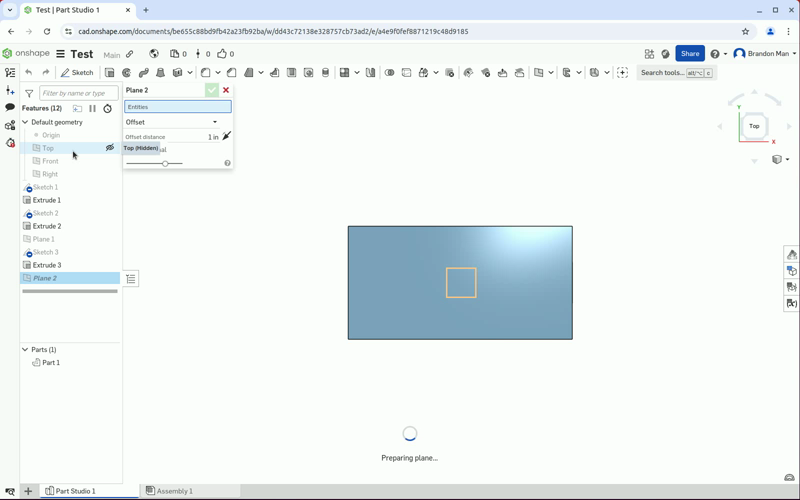
click(73, 150)
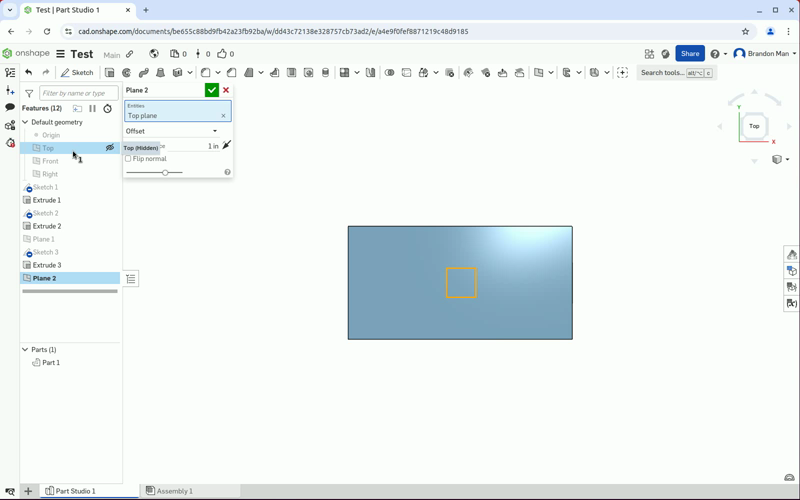
key(tab, 2)
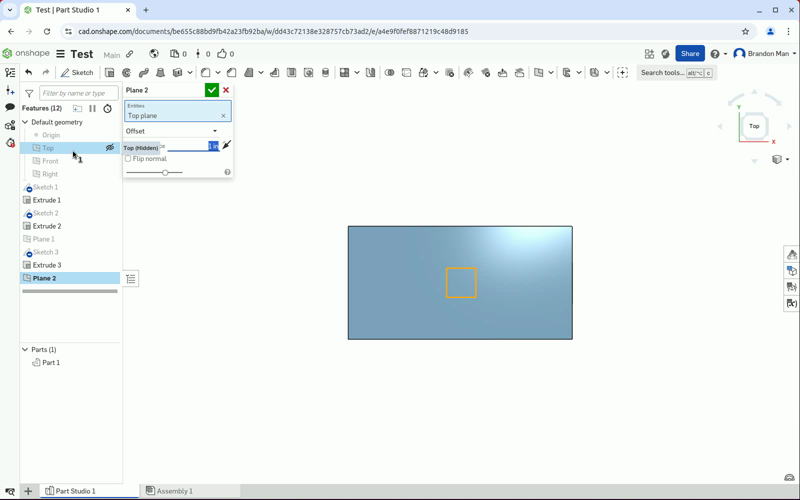
text(23.108)
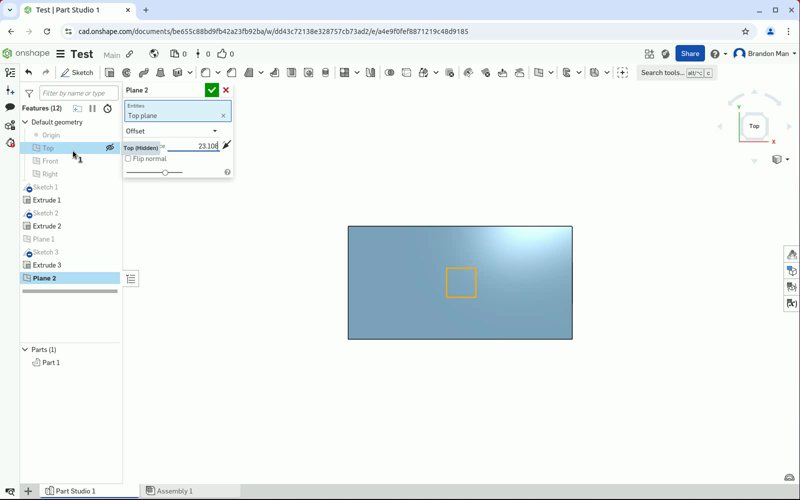
key(enter, 2)
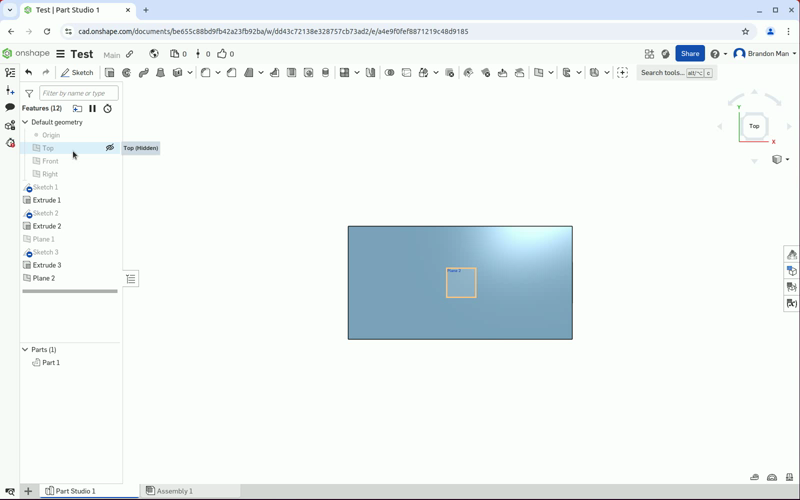
key(shift+s)
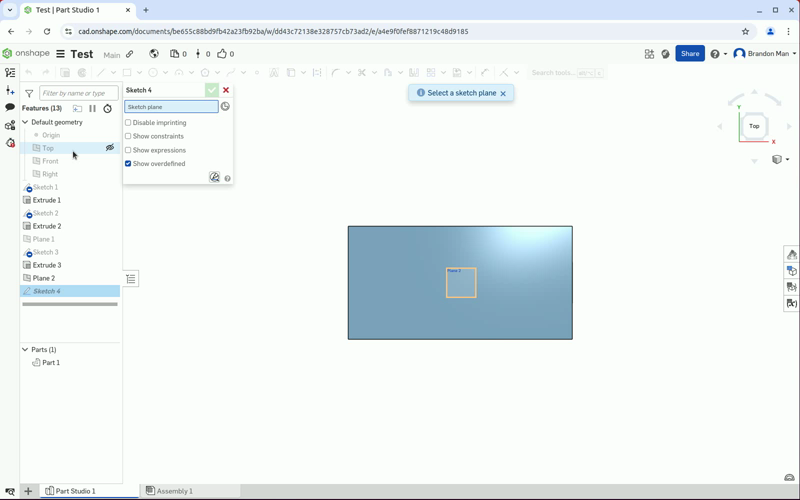
mouse_move(73, 280)
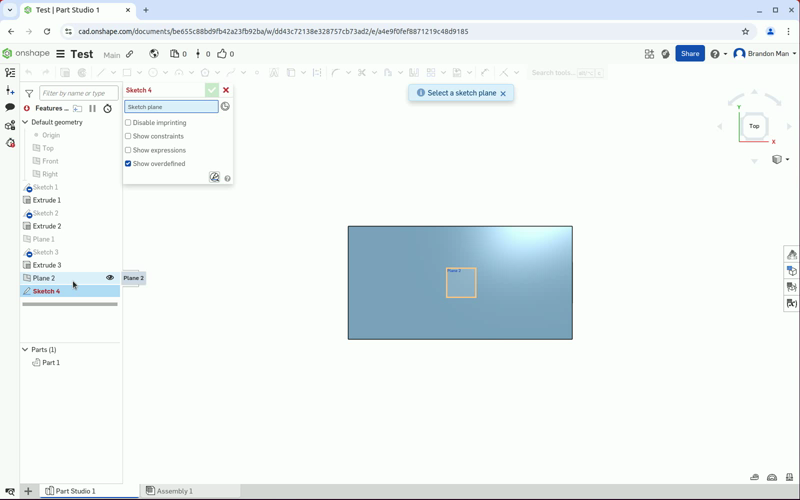
click(73, 280)
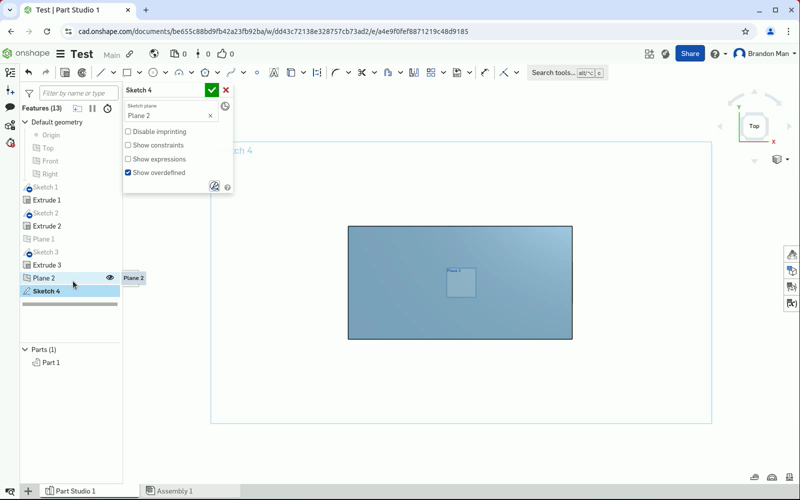
mouse_move(73, 352)
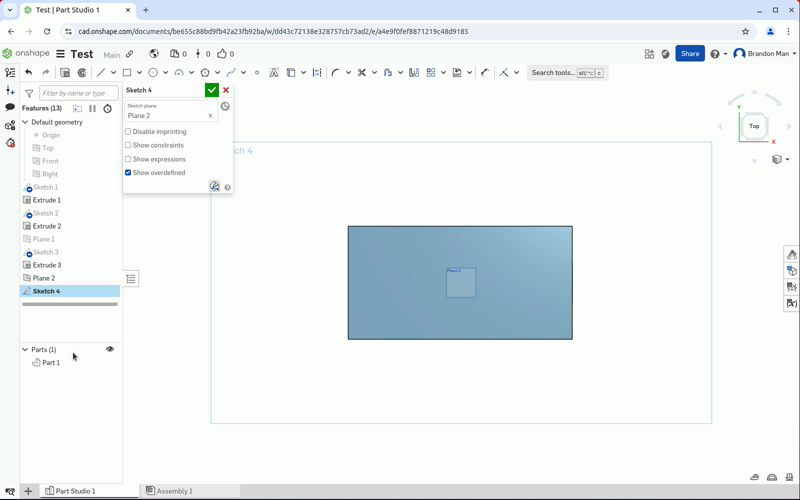
key(y)
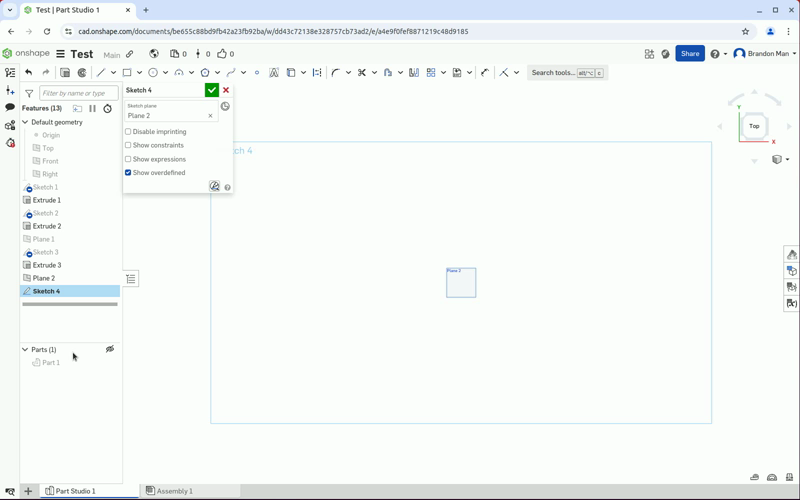
key(l)
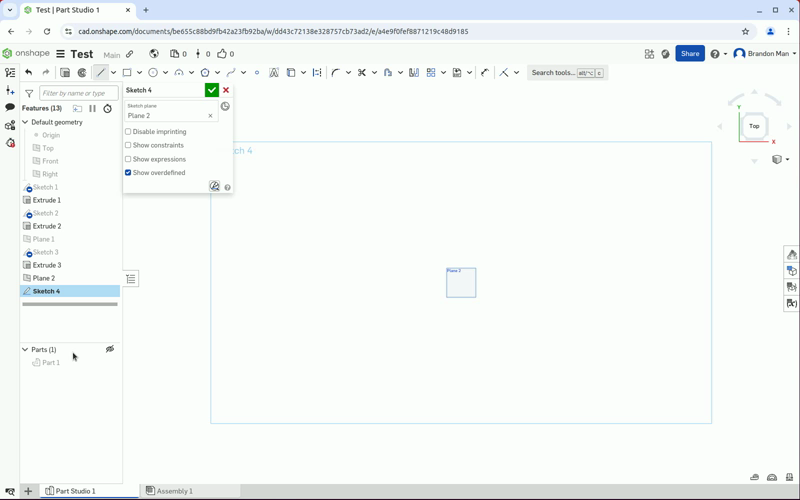
key_down(shift)
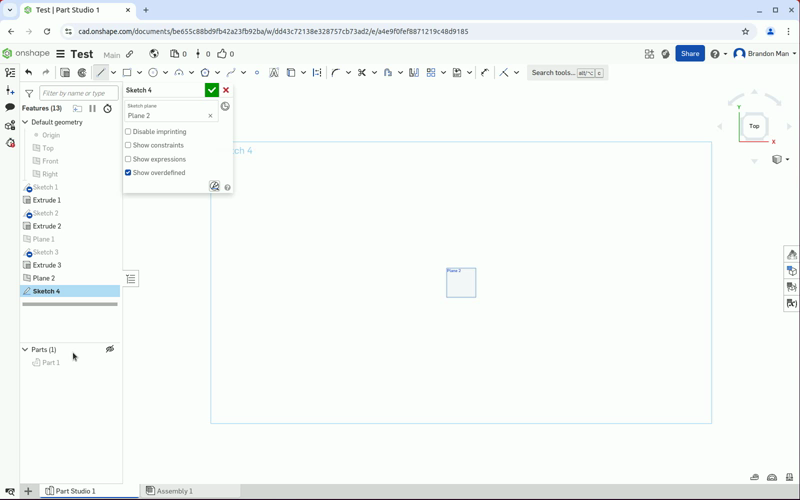
mouse_move(375, 316)
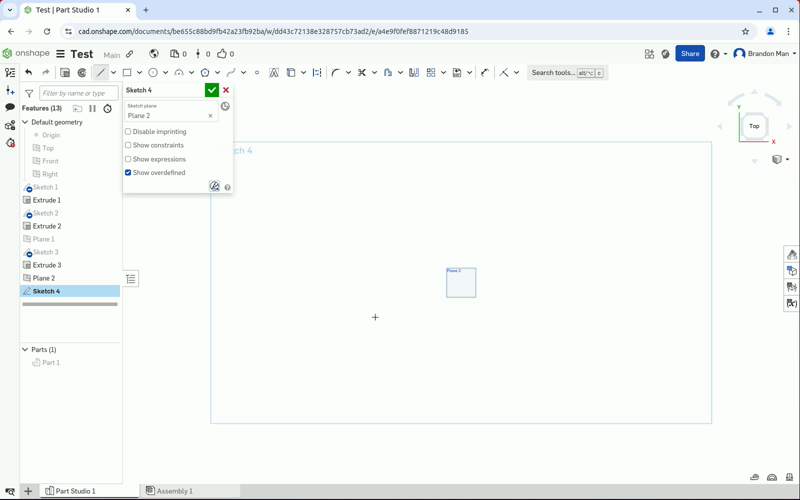
click(375, 316)
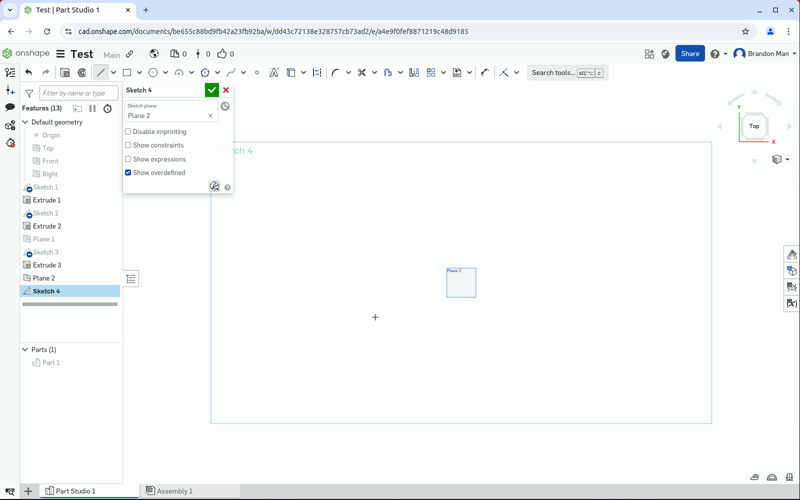
key_up(shift)
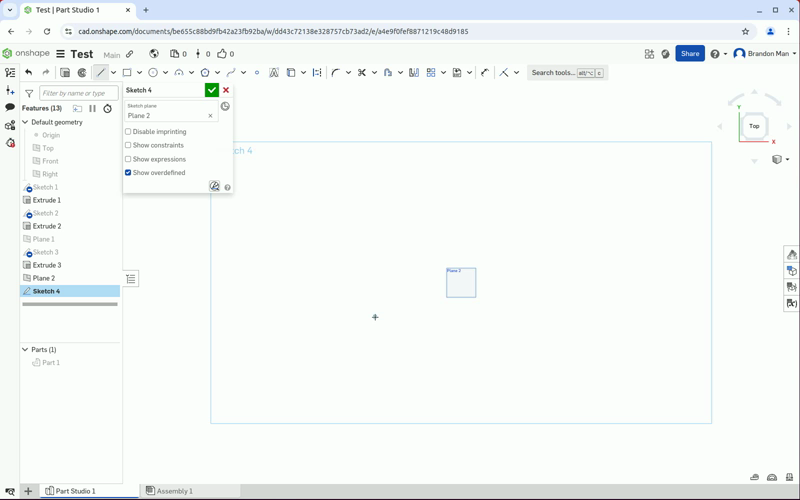
key_down(shift)
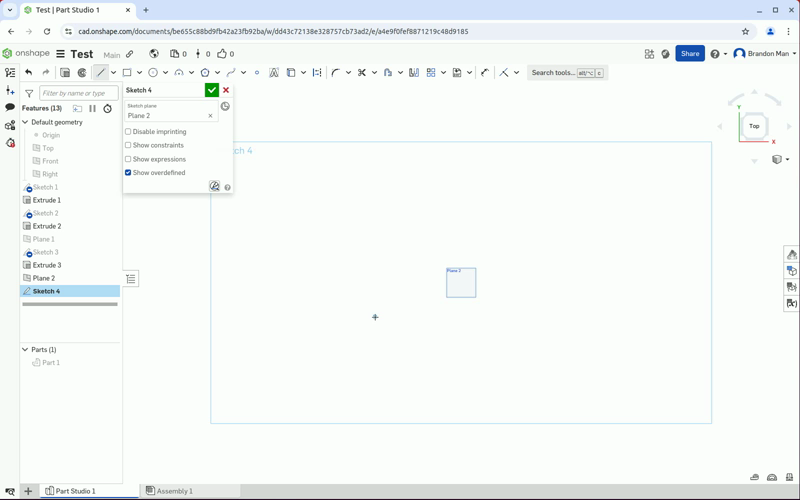
mouse_move(545, 316)
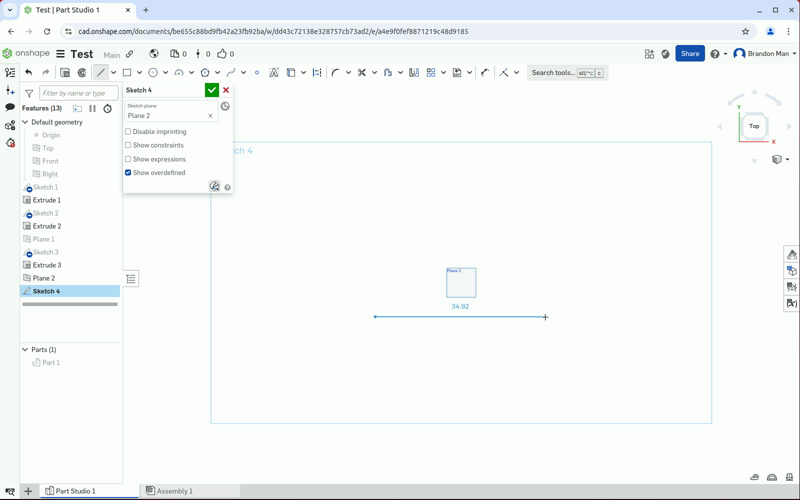
click(545, 316)
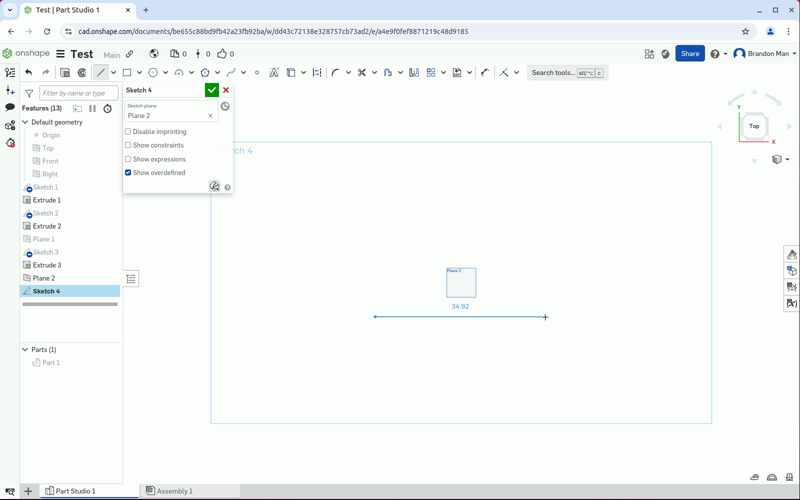
key_up(shift)
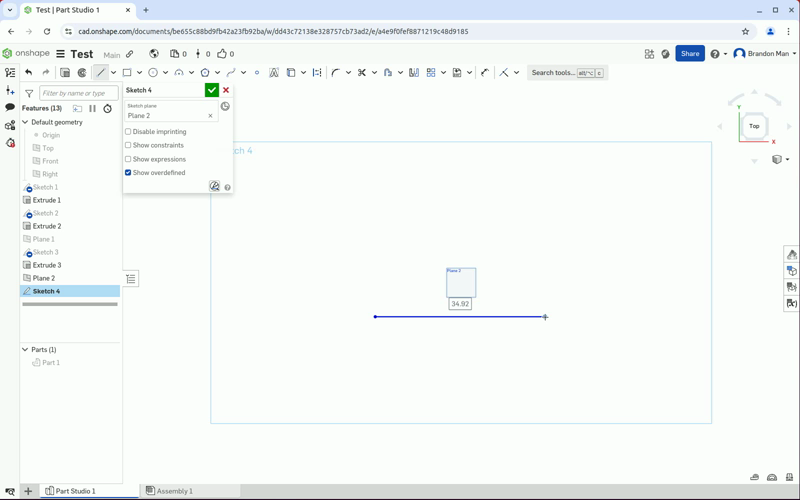
key_down(shift)
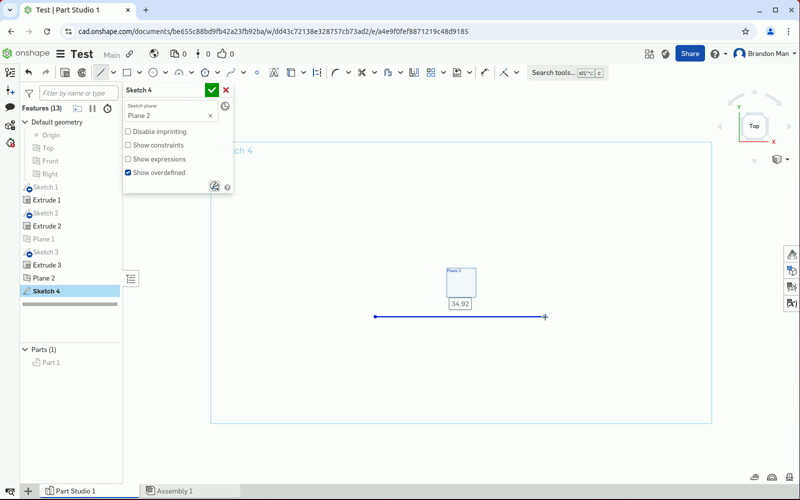
mouse_move(575, 316)
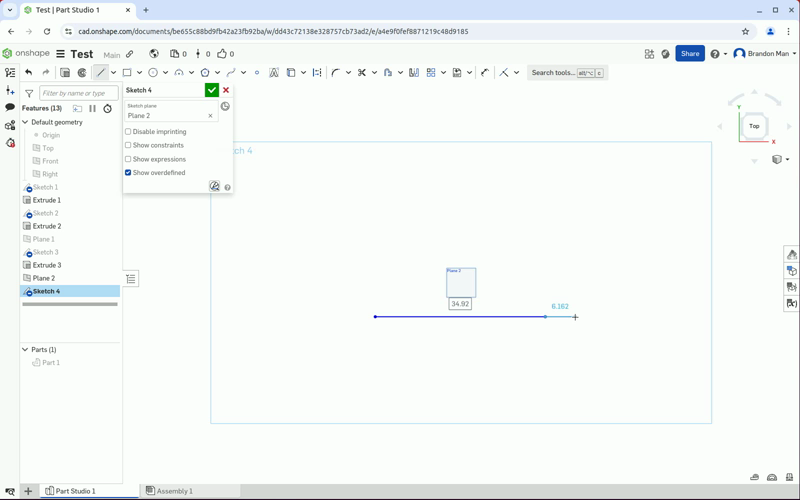
mouse_move(545, 302)
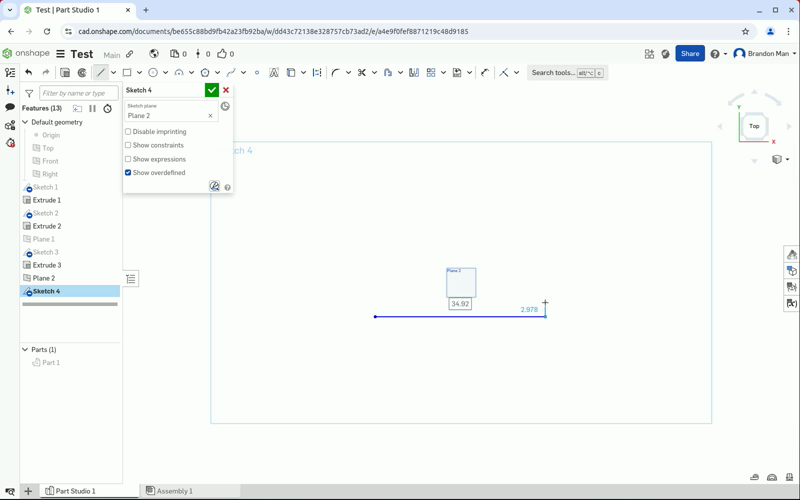
click(545, 302)
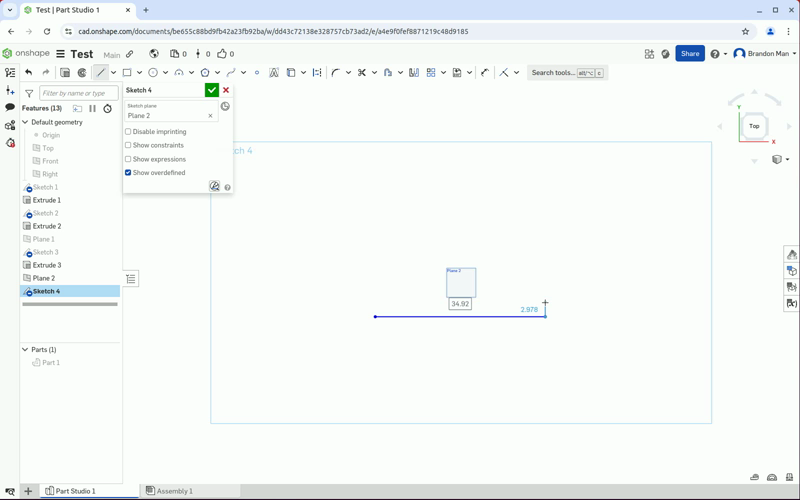
key_up(shift)
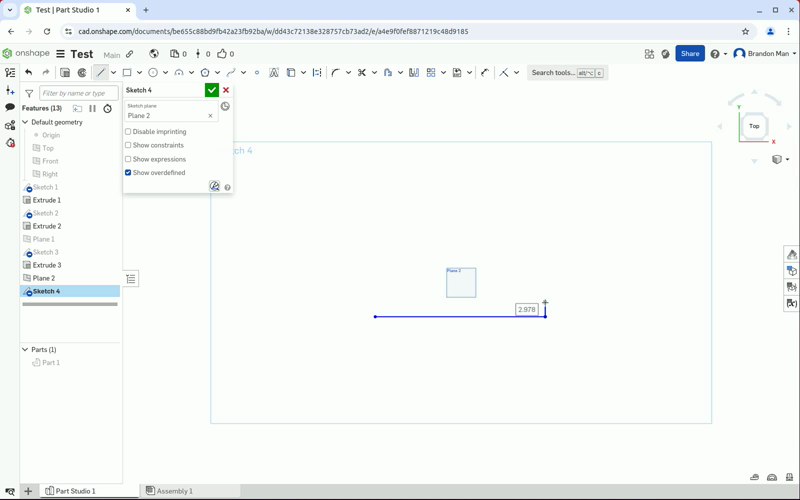
key_down(shift)
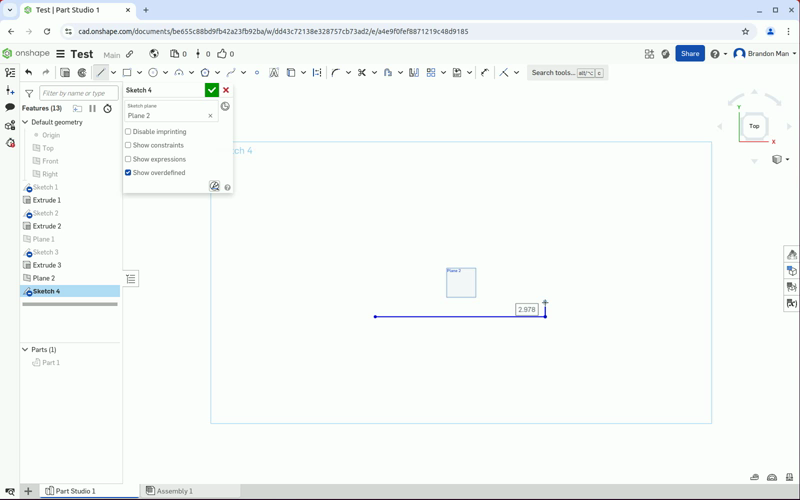
mouse_move(575, 302)
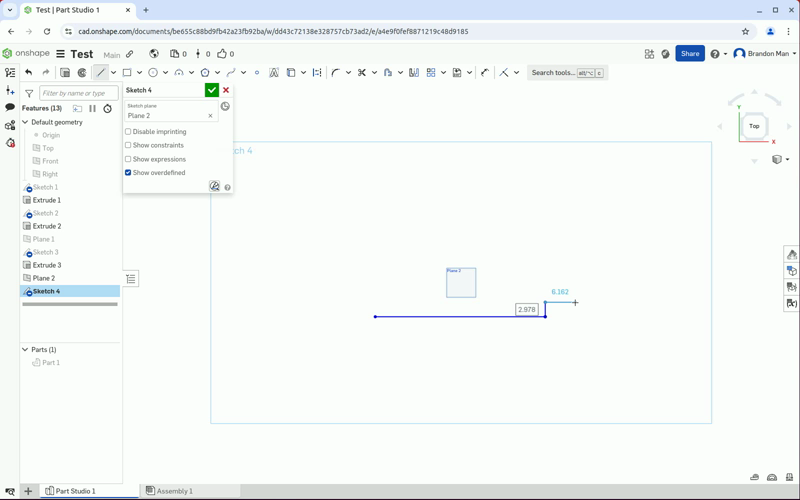
mouse_move(572, 302)
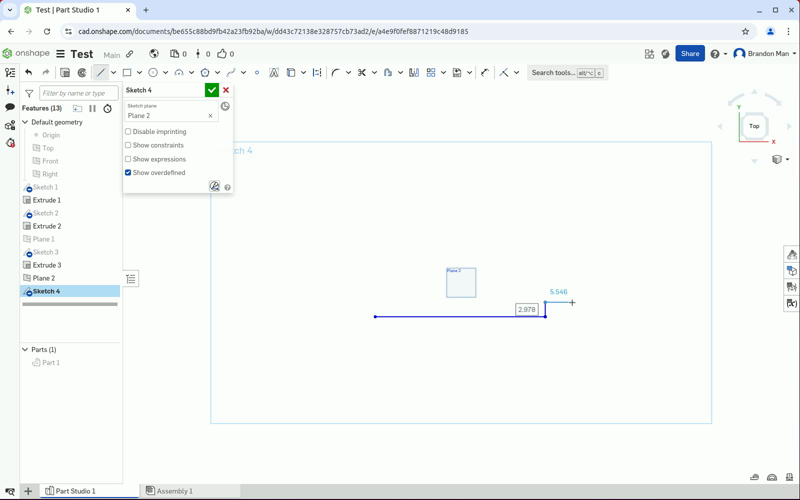
click(572, 302)
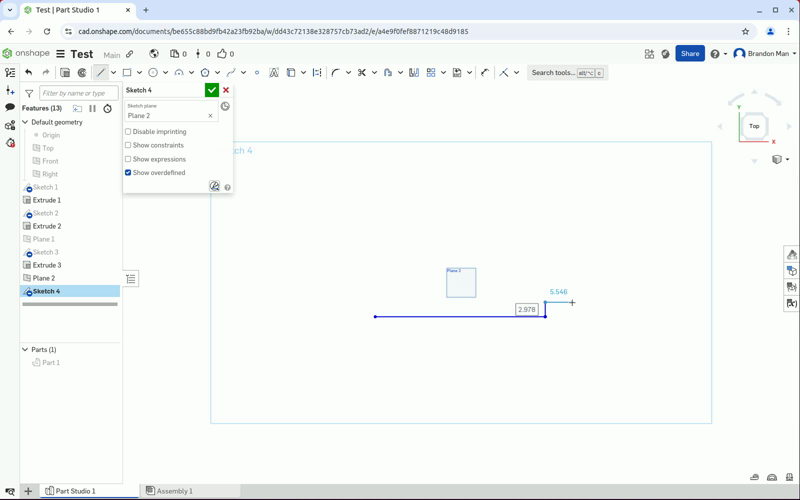
key_up(shift)
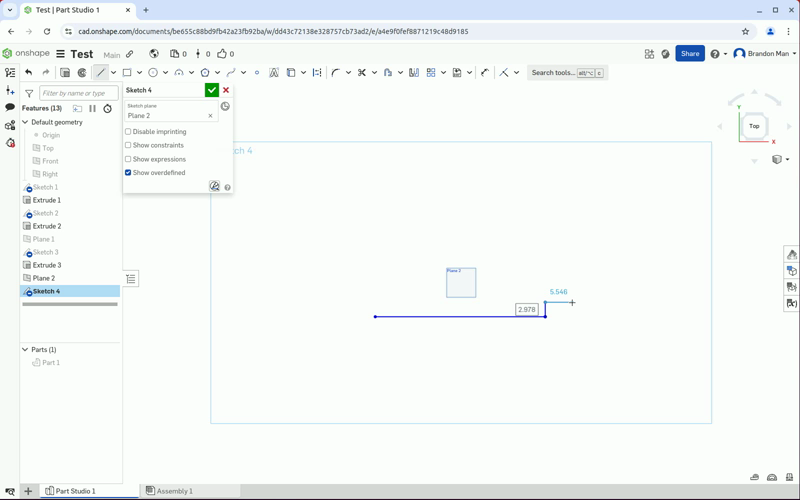
key_down(shift)
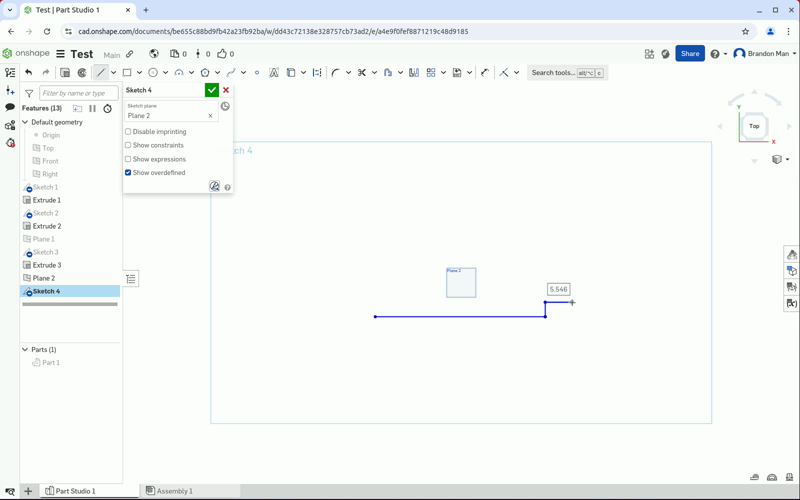
mouse_move(589, 302)
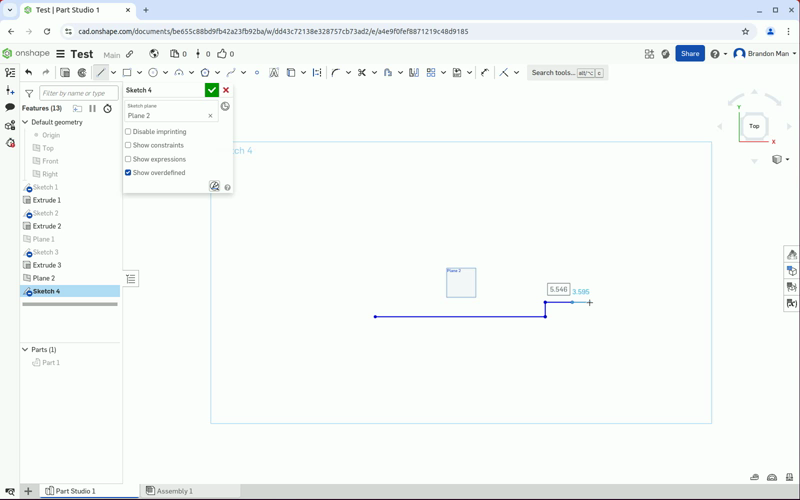
mouse_move(572, 263)
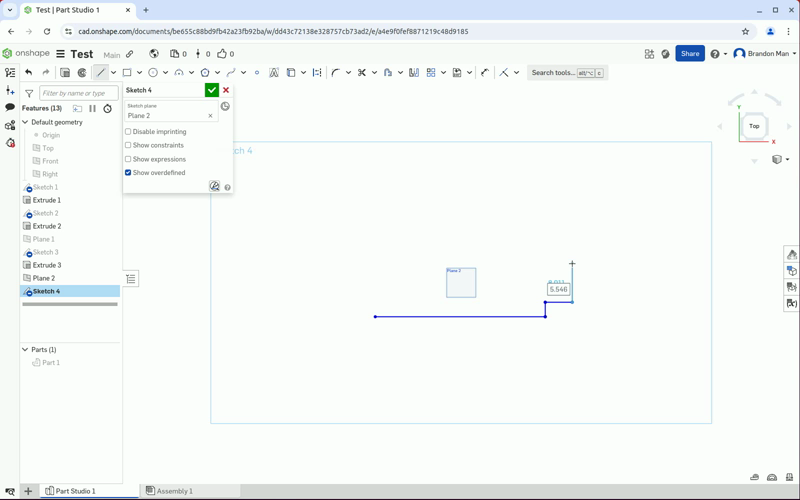
click(572, 263)
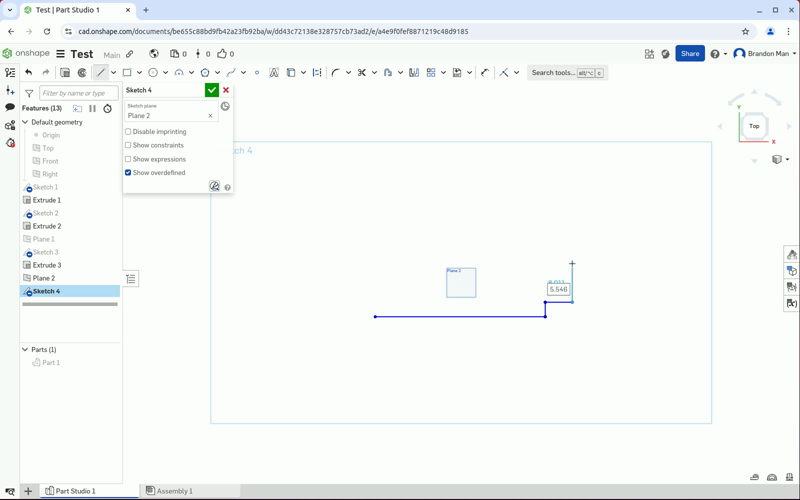
key_up(shift)
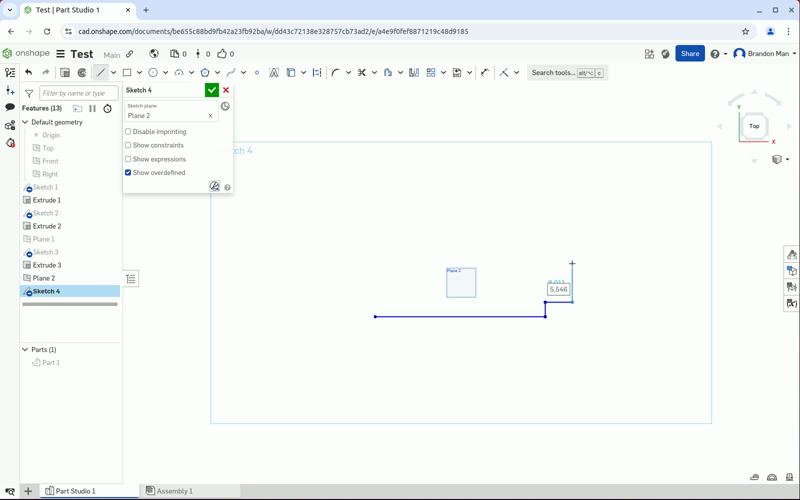
key_down(shift)
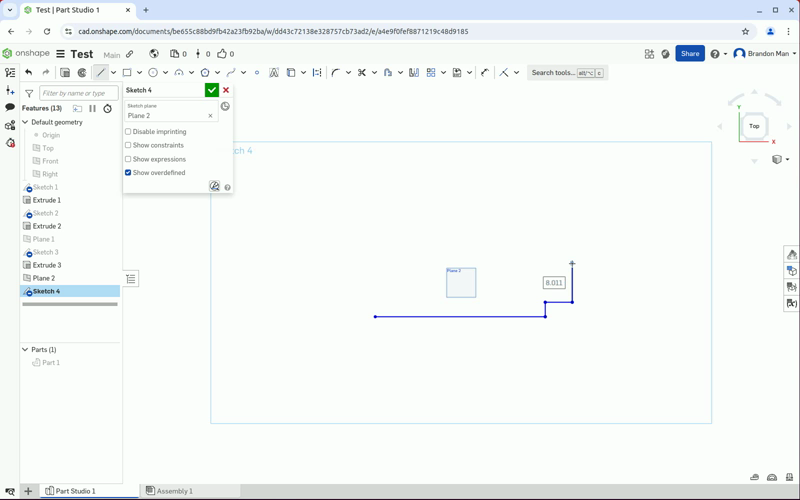
mouse_move(589, 263)
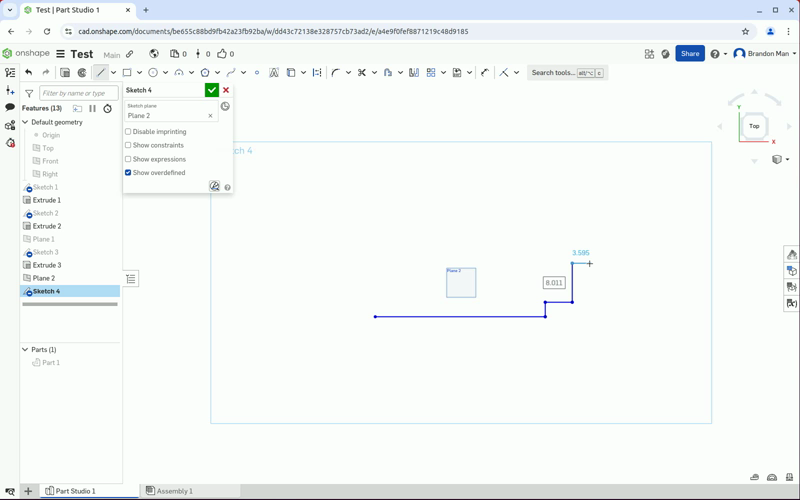
mouse_move(545, 263)
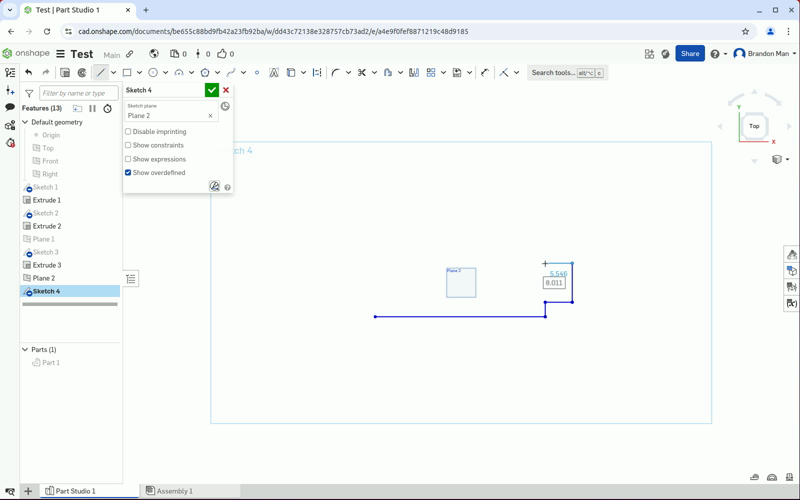
click(545, 263)
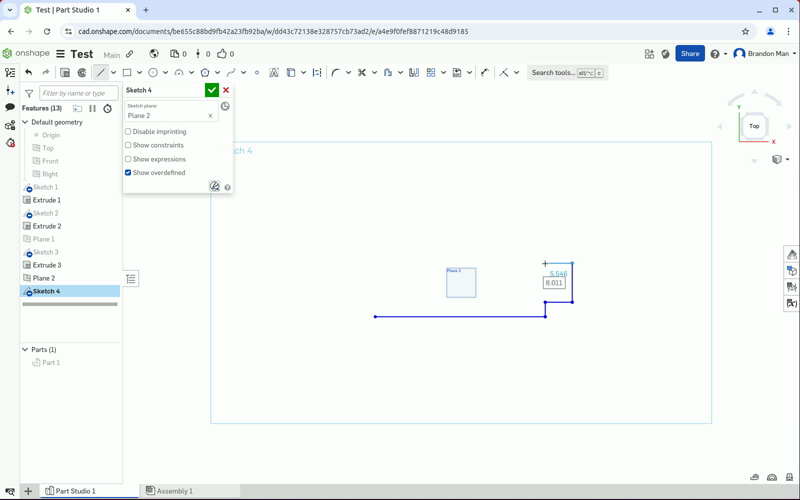
key_up(shift)
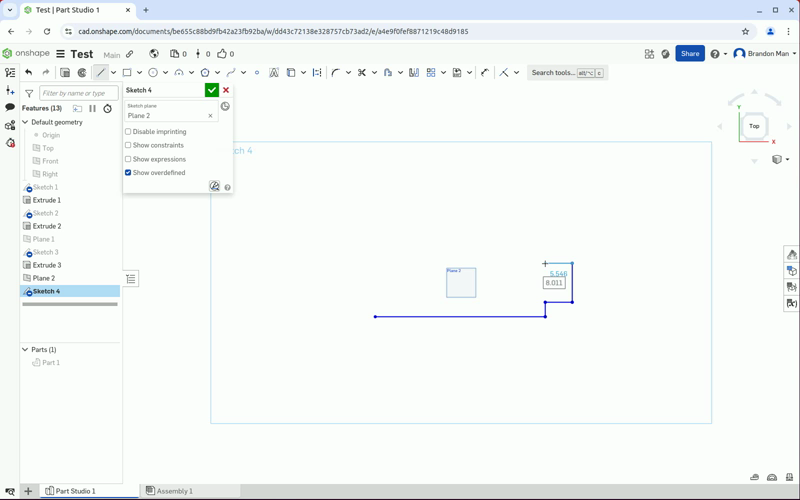
key_down(shift)
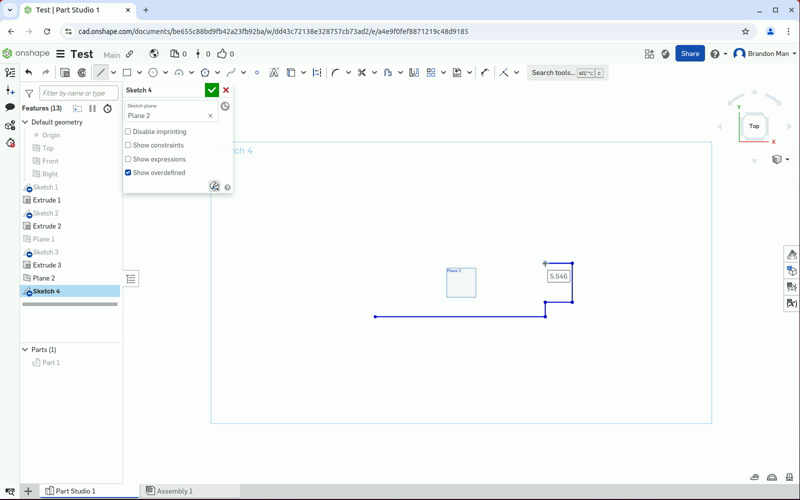
mouse_move(575, 263)
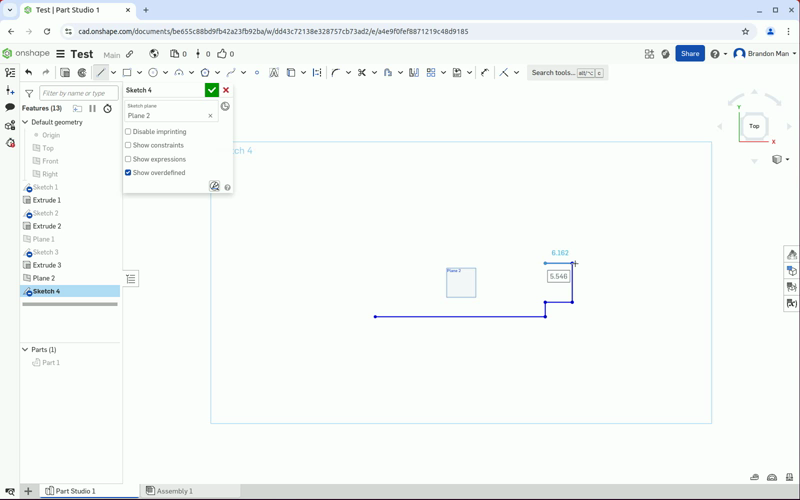
mouse_move(545, 250)
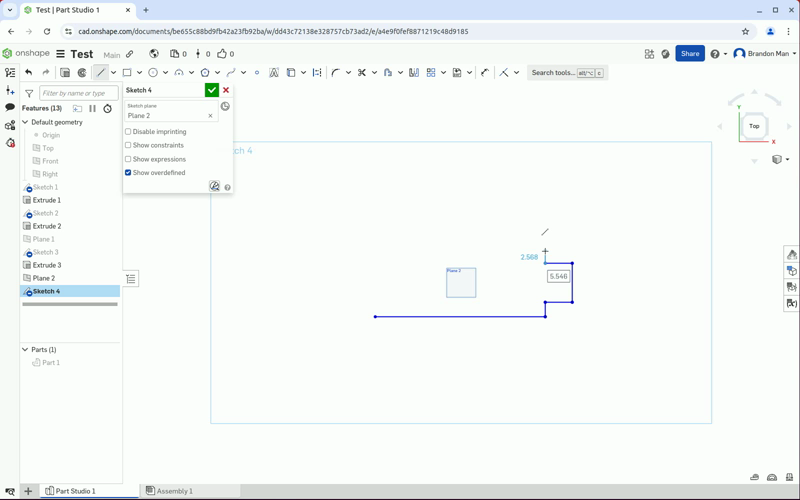
click(545, 250)
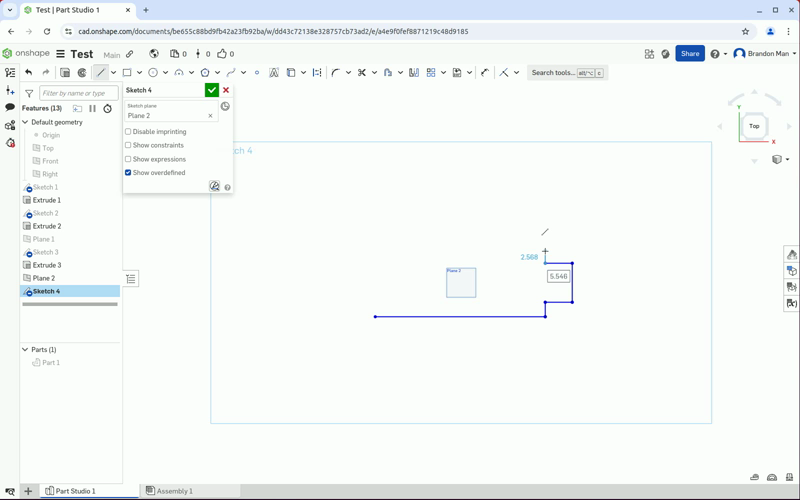
key_up(shift)
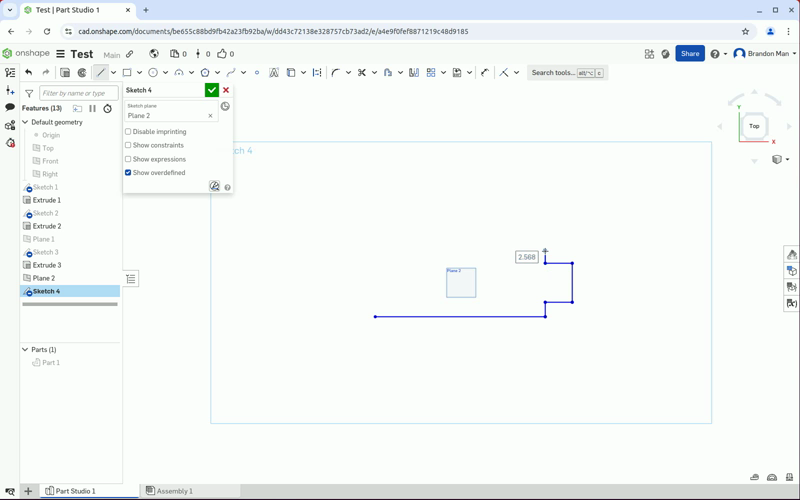
key_down(shift)
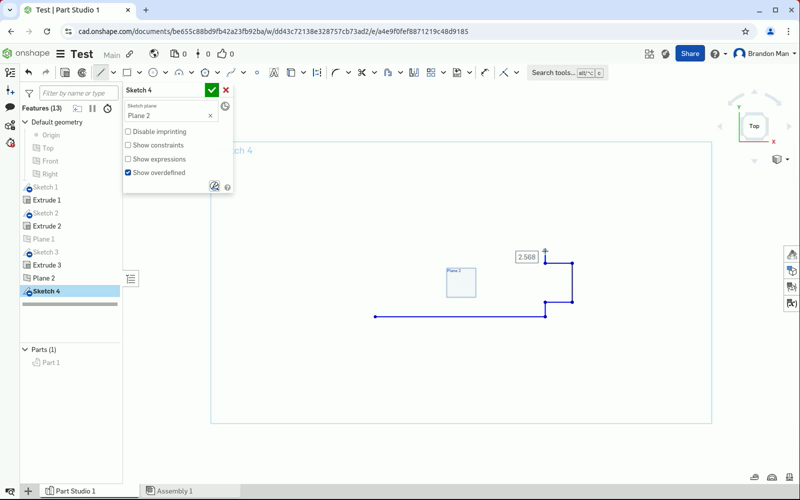
mouse_move(375, 250)
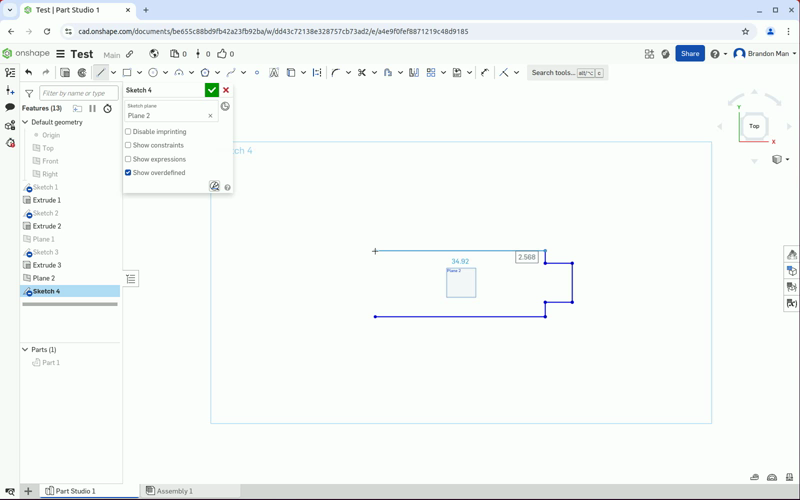
click(375, 250)
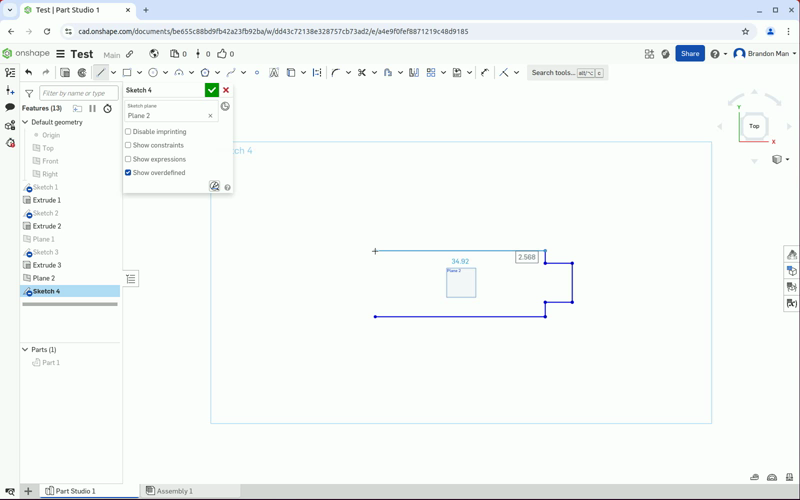
key_up(shift)
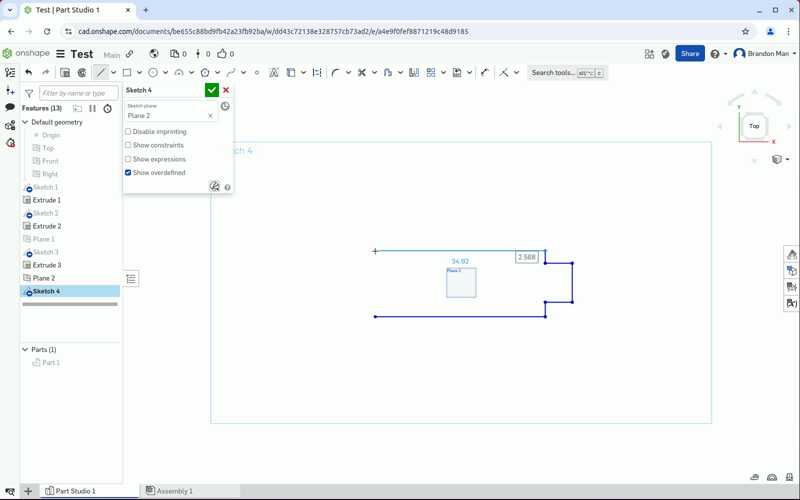
key_down(shift)
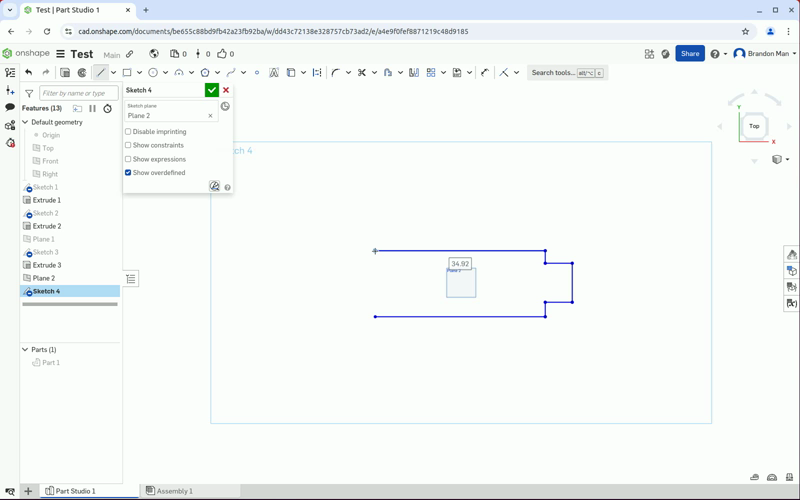
mouse_move(375, 316)
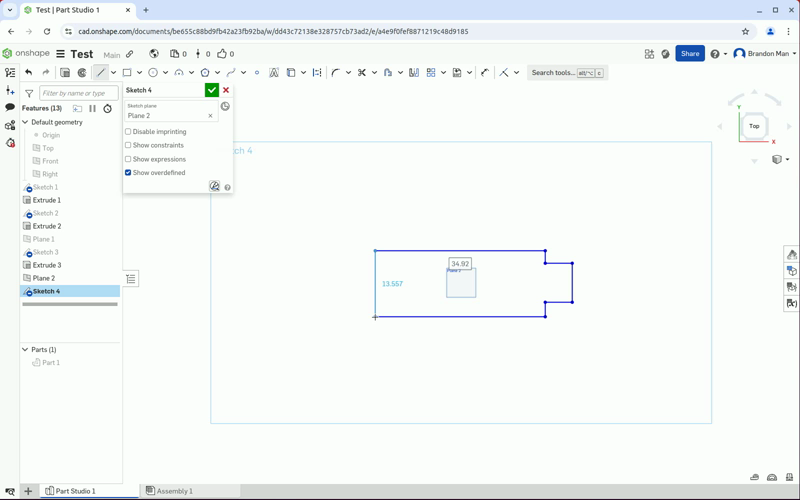
key_up(shift)
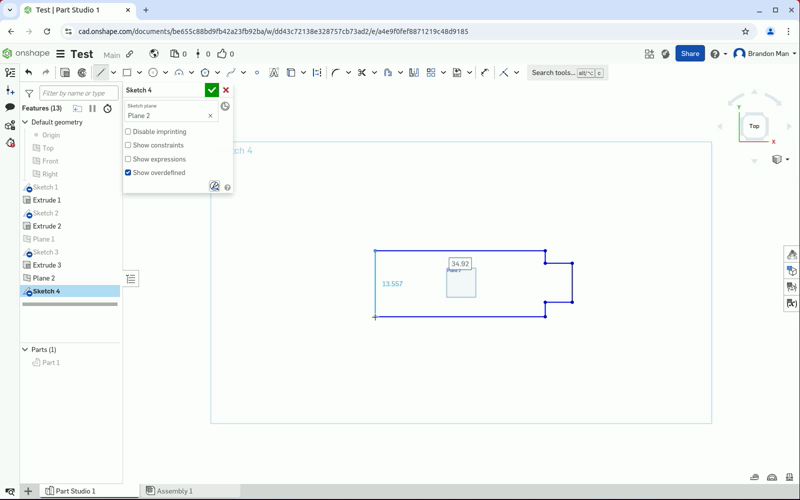
click(375, 316)
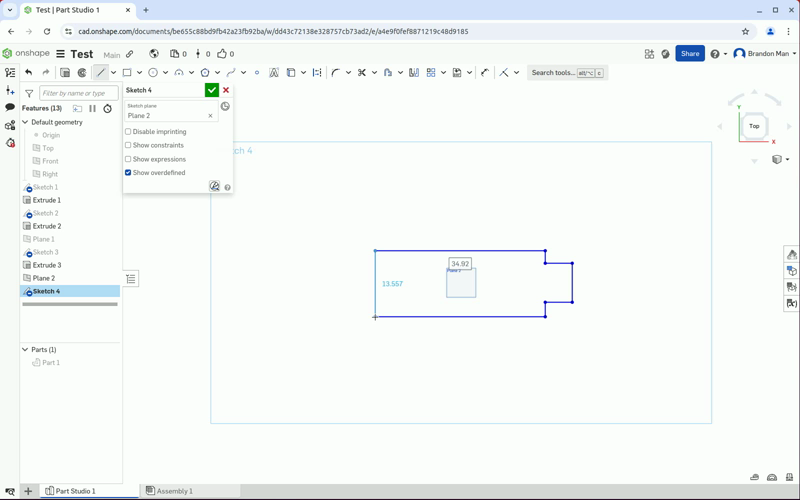
key(esc)
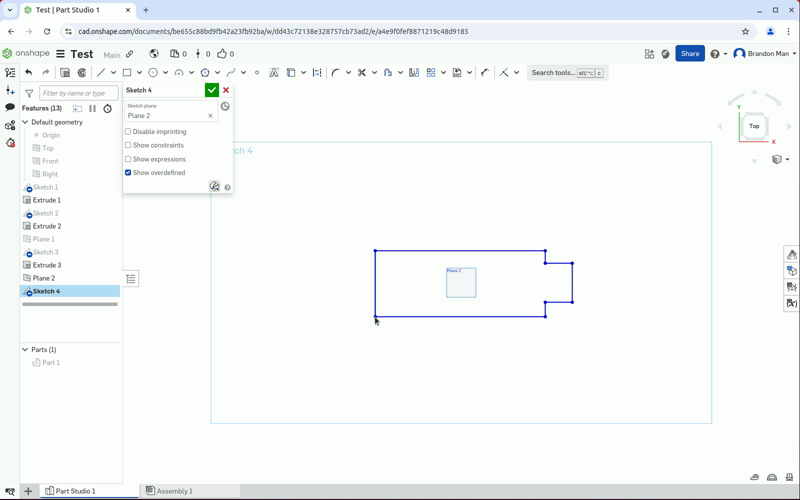
mouse_move(413, 268)
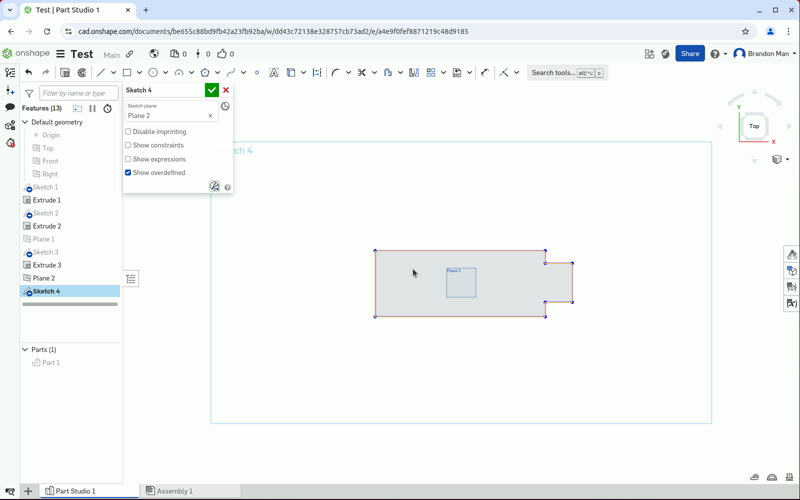
click(413, 268)
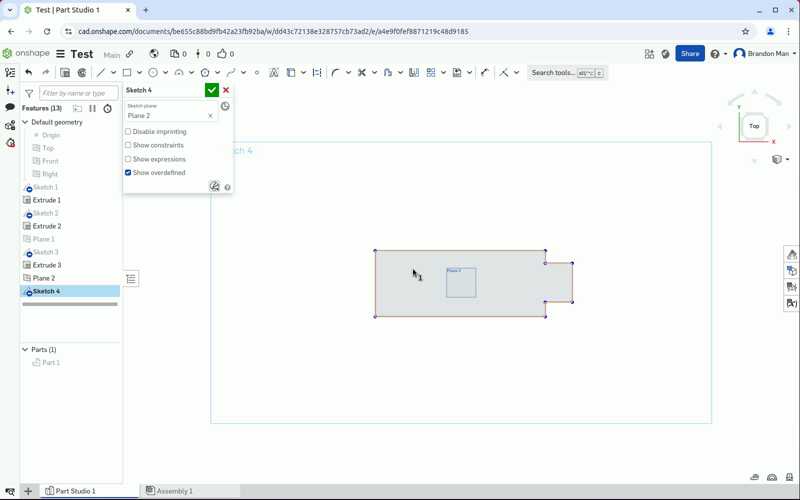
mouse_move(73, 352)
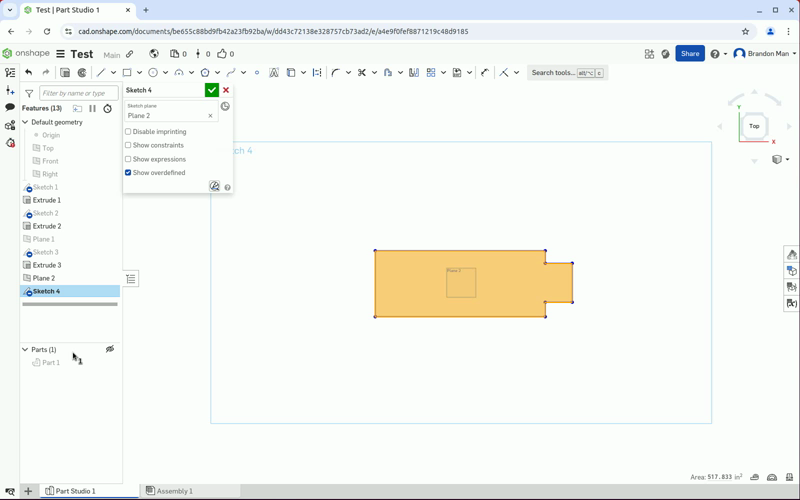
key(shift+y)
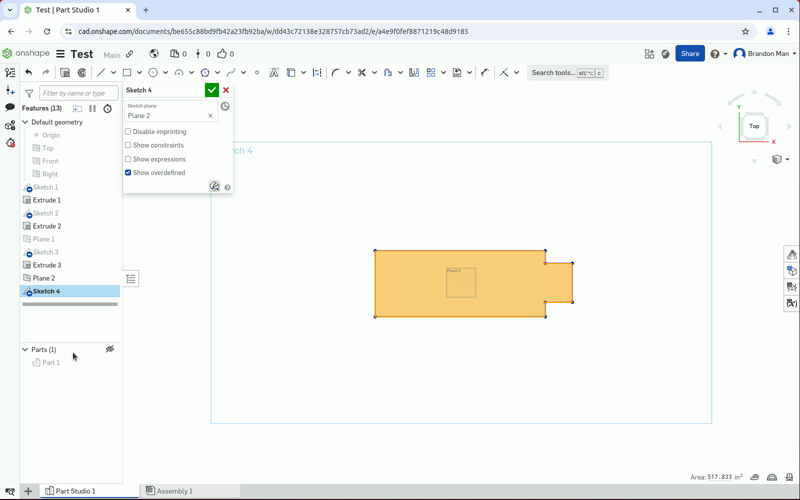
key(shift+e)
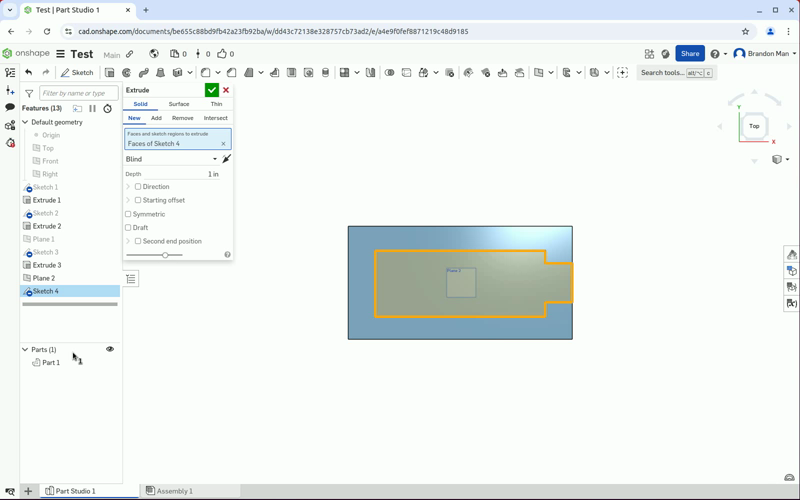
mouse_move(143, 106)
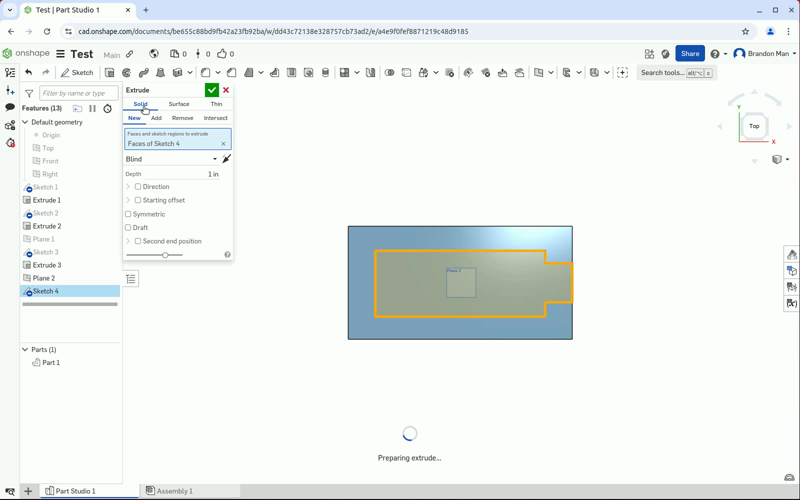
click(143, 106)
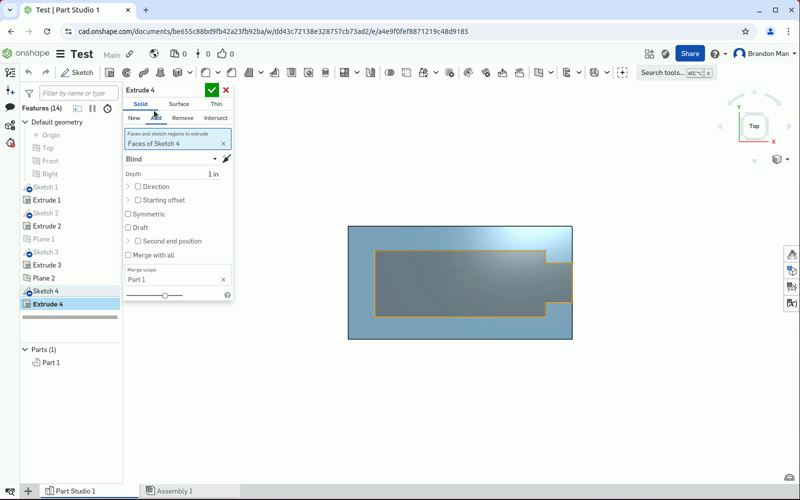
mouse_move(186, 120)
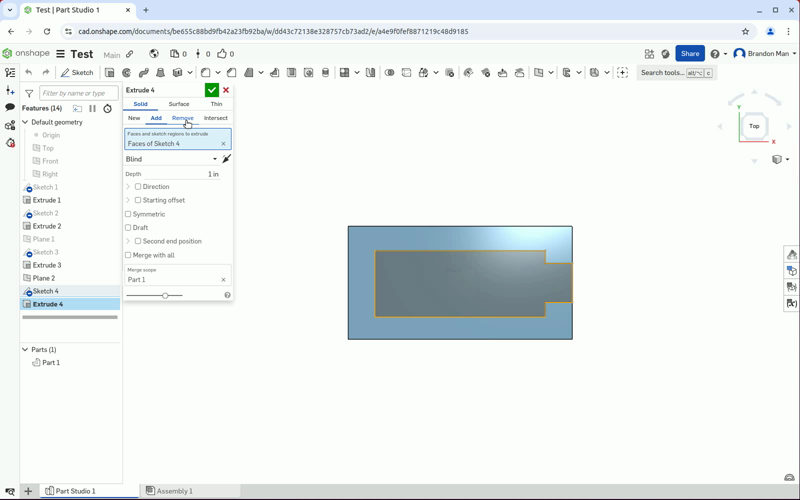
click(186, 120)
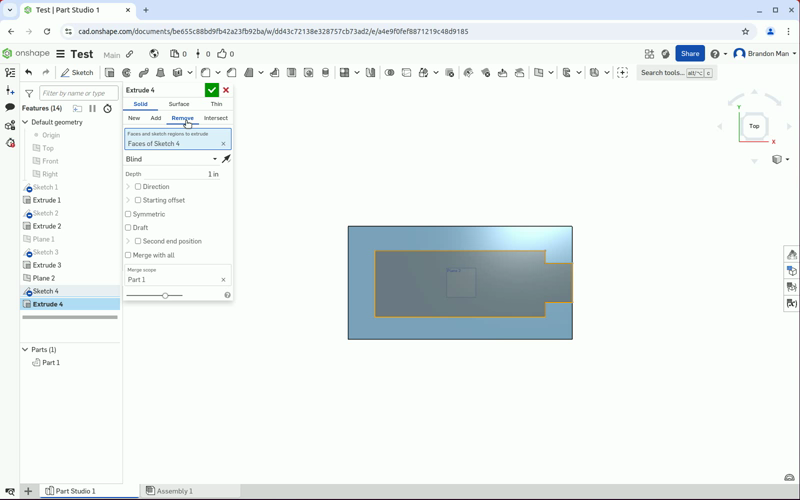
key(tab, 4)
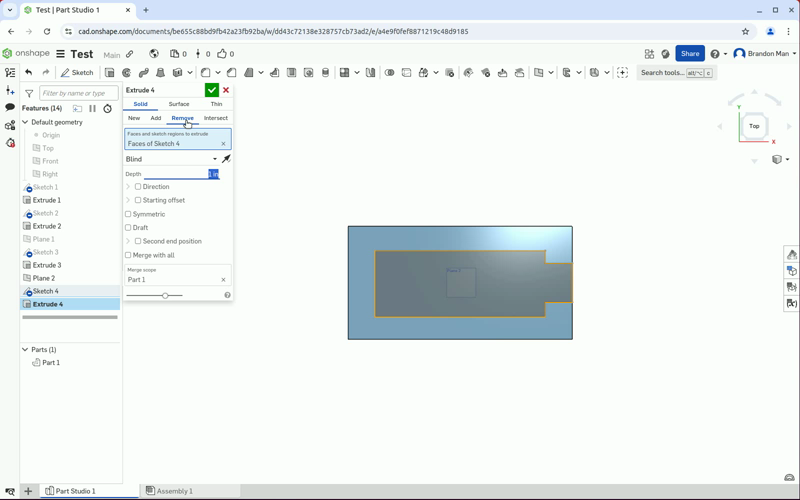
text(7.943)
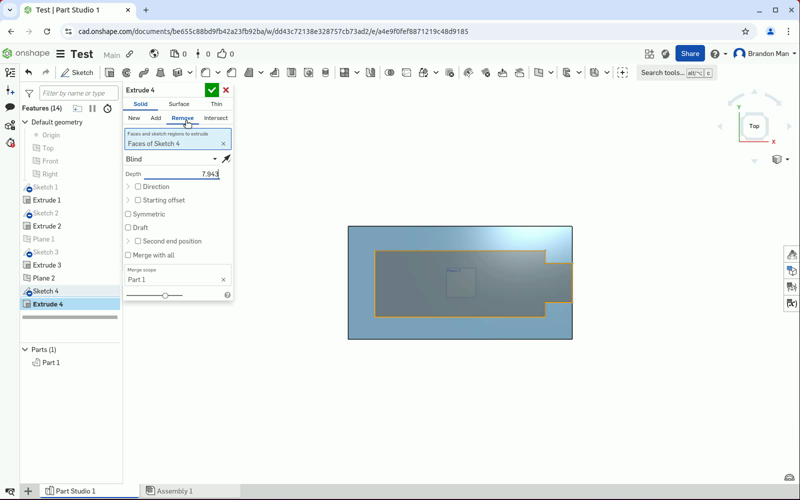
key(tab, 6)
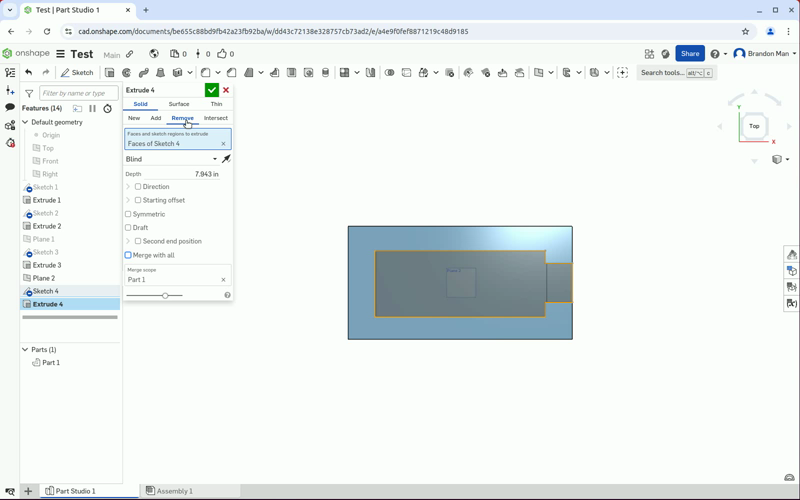
key(space)
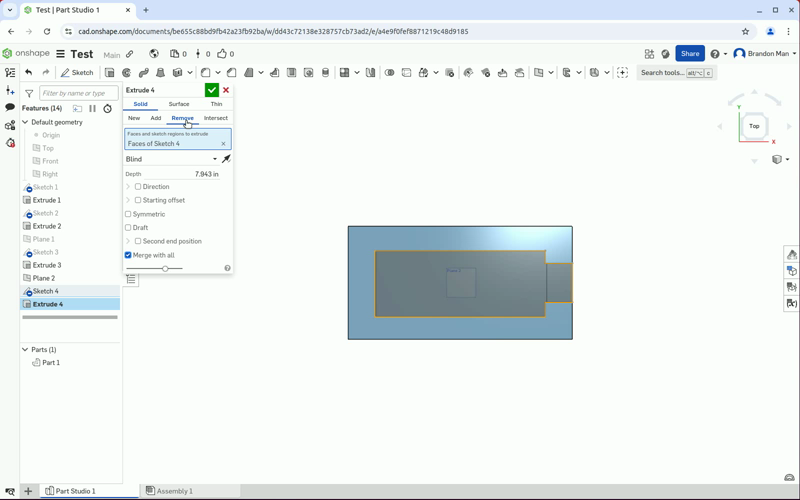
key(enter)
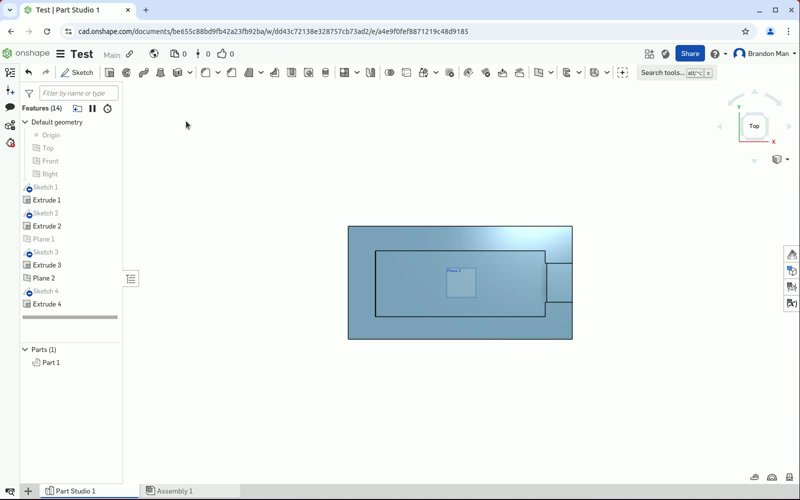
key(shift+h)
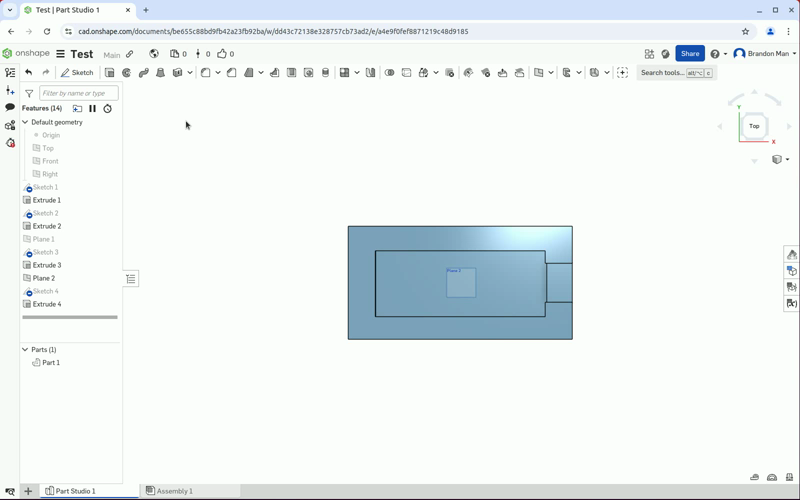
key(shift+h)
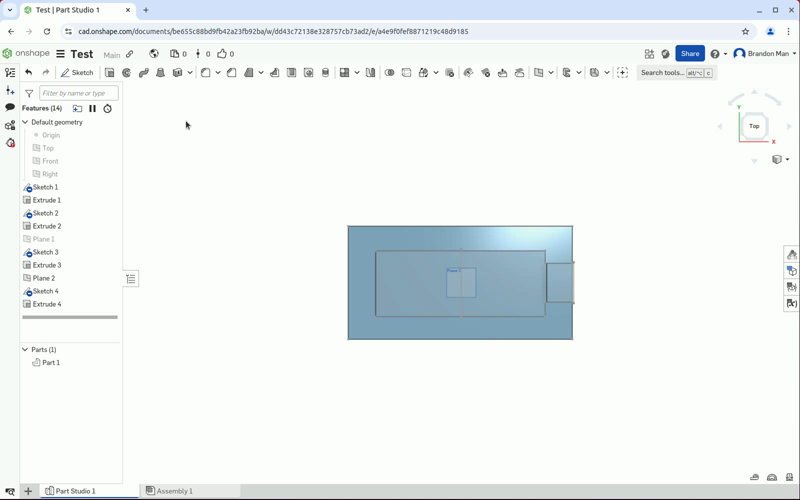
key(shift+7)
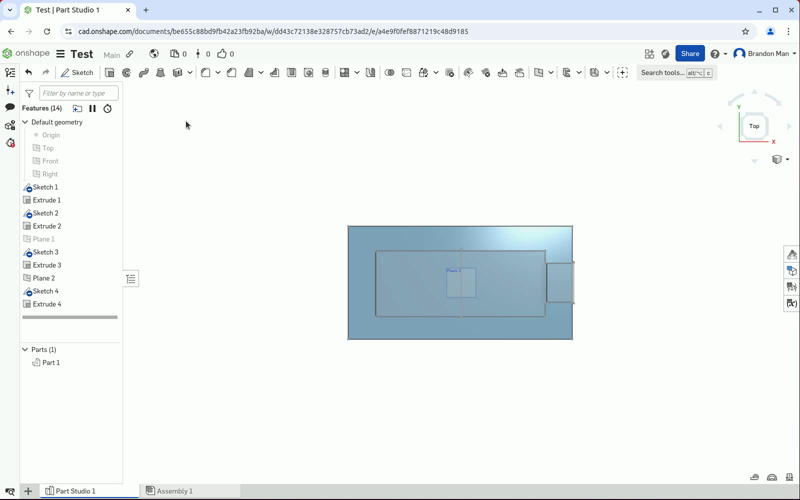
key(up, 3)
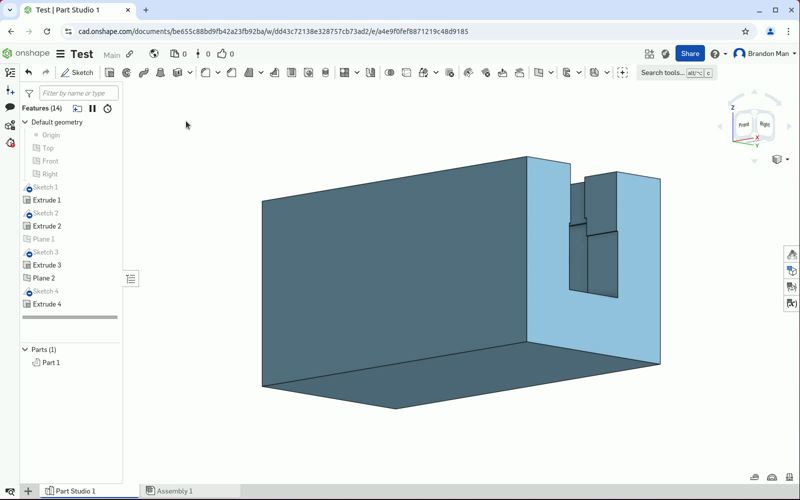
key(left, 3)
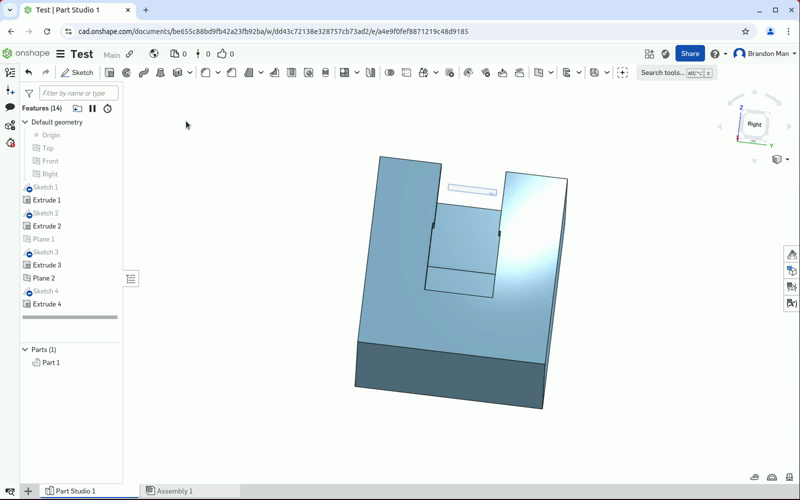
key(right, 3)
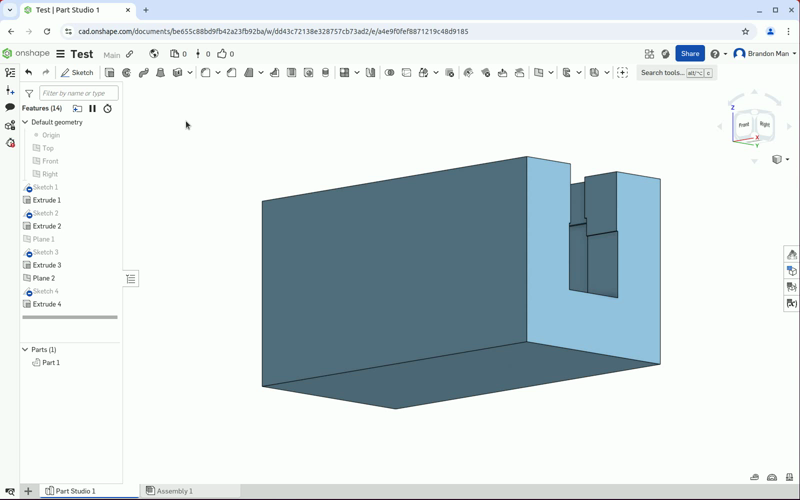
key(down, 3)
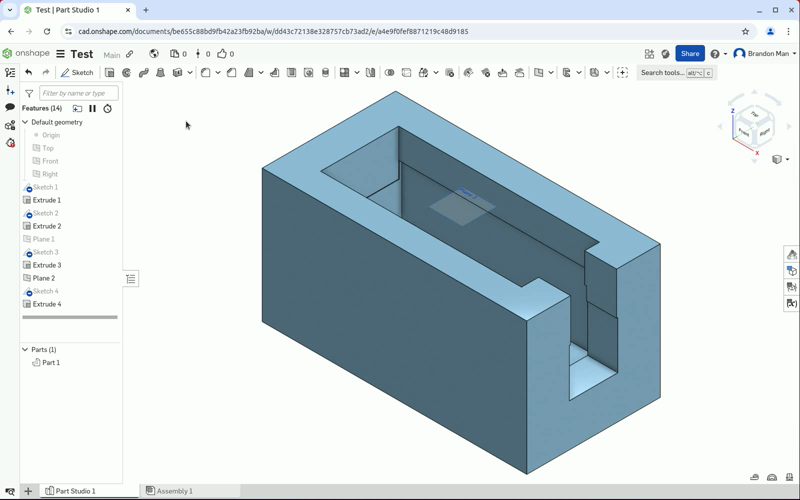
mouse_move(73, 189)
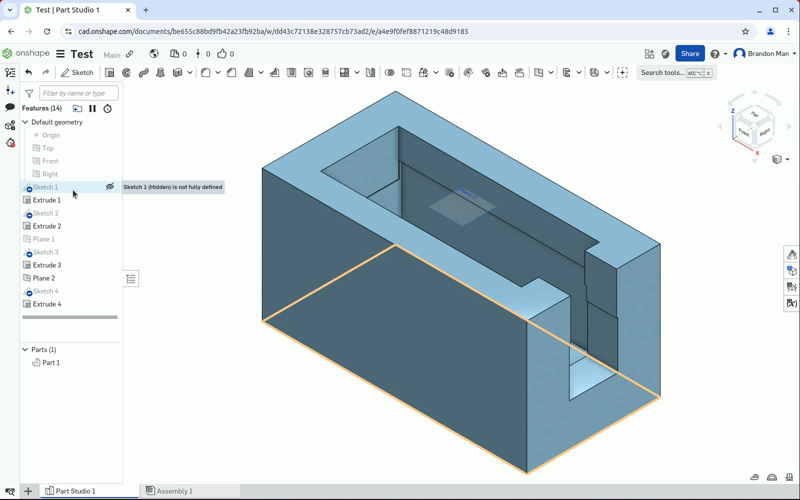
click(73, 189)